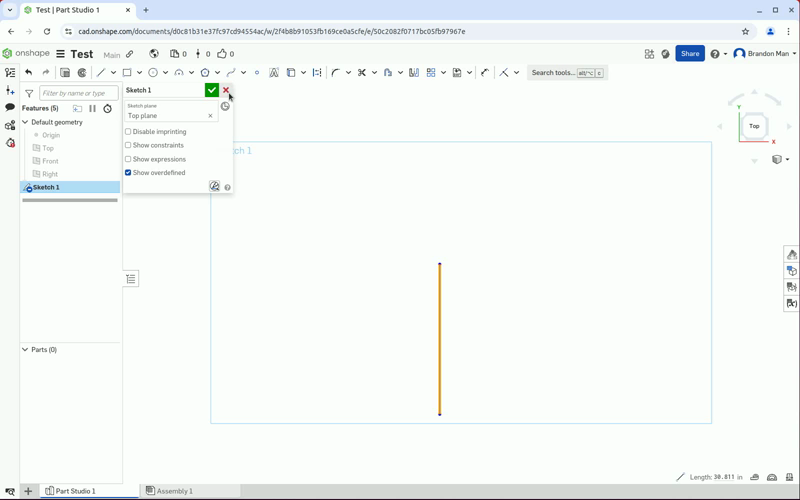
key(shift+h)
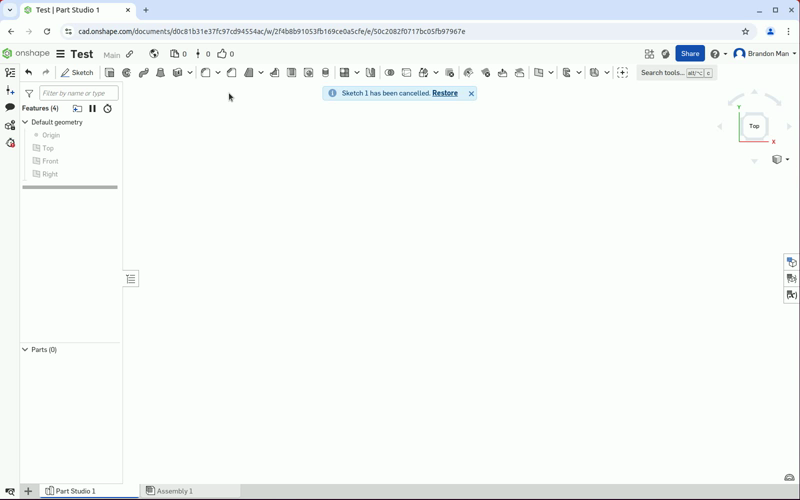
mouse_move(73, 352)
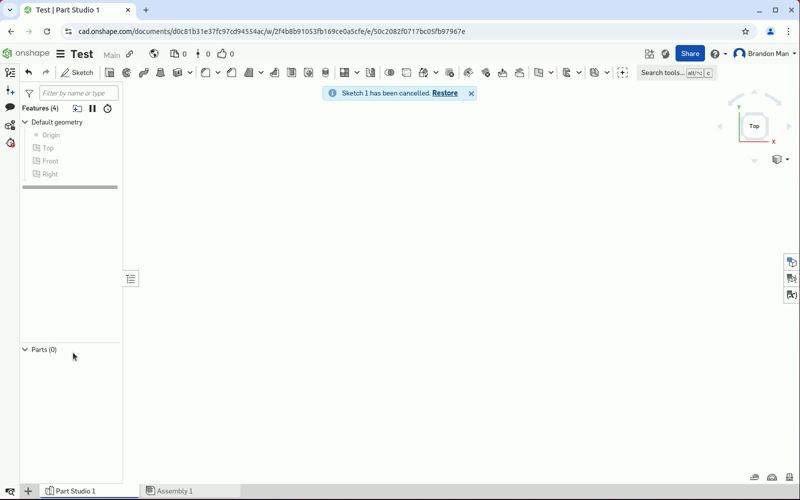
key(y)
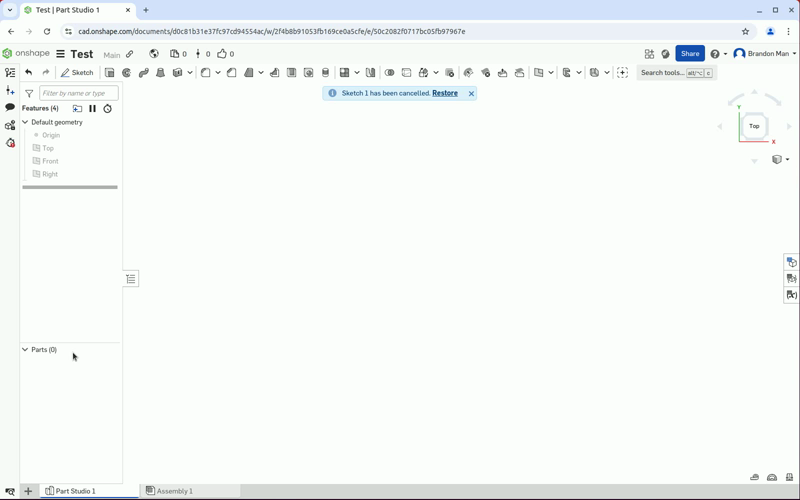
key(shift+p)
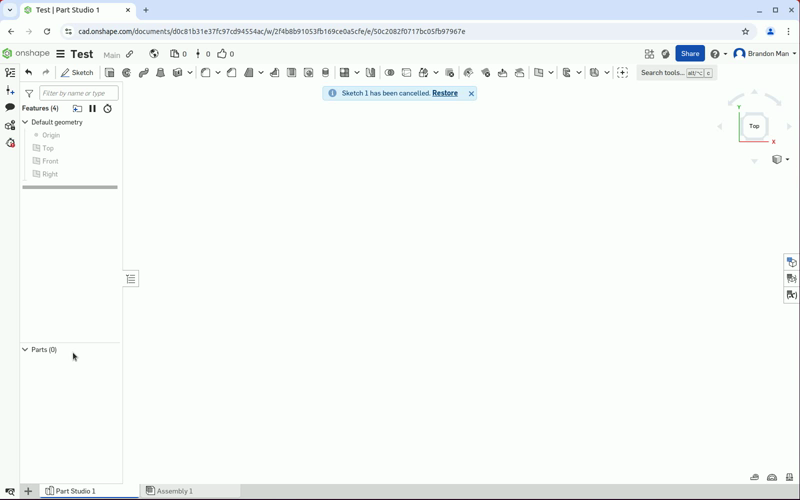
key(space)
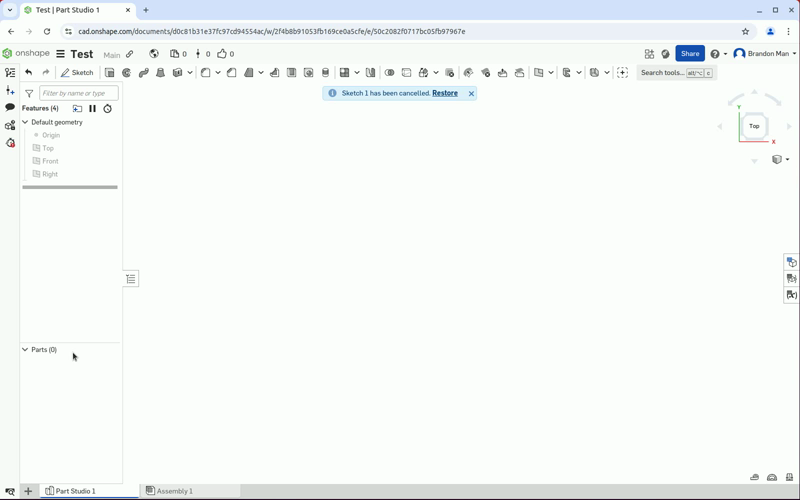
key_down(shift)
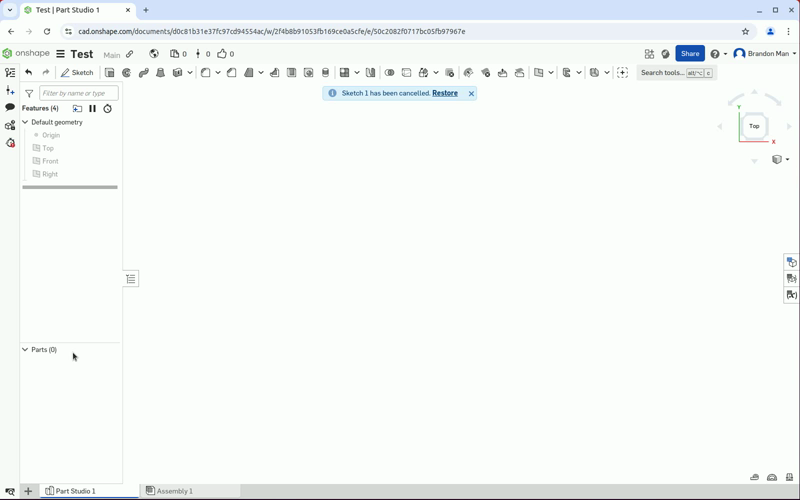
key(up)
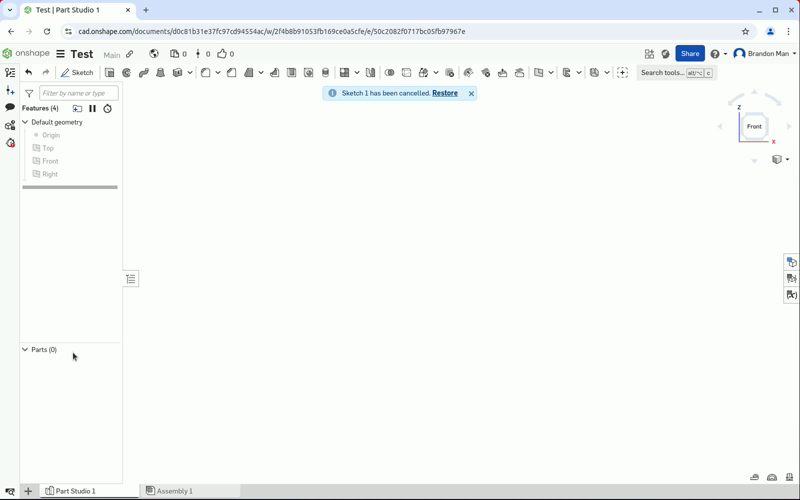
key_up(shift)
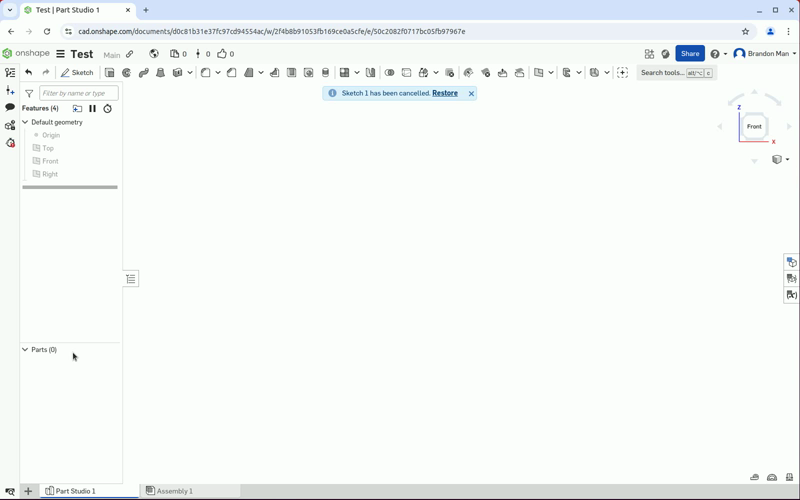
mouse_move(73, 352)
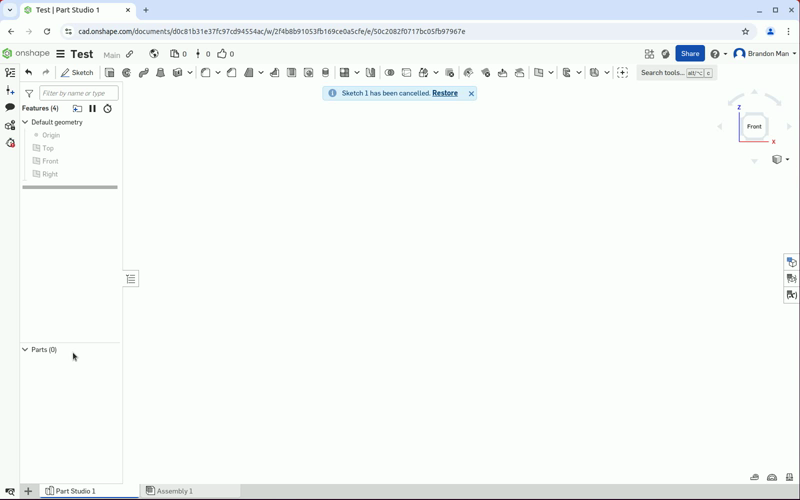
key(shift+y)
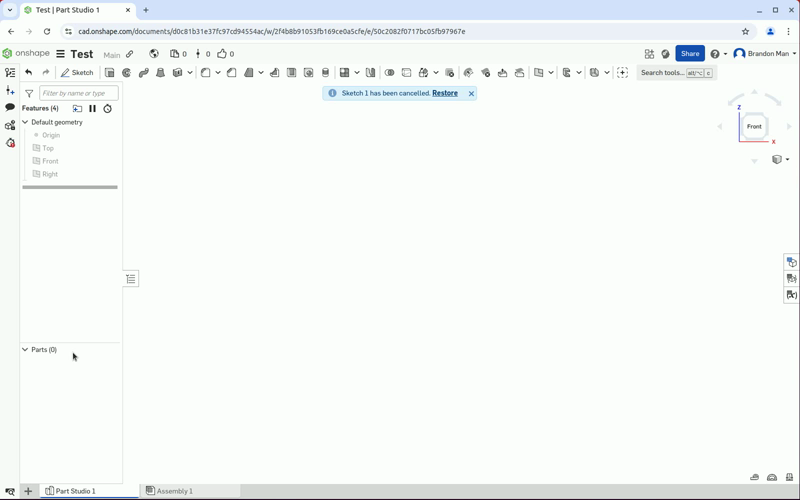
key(shift+s)
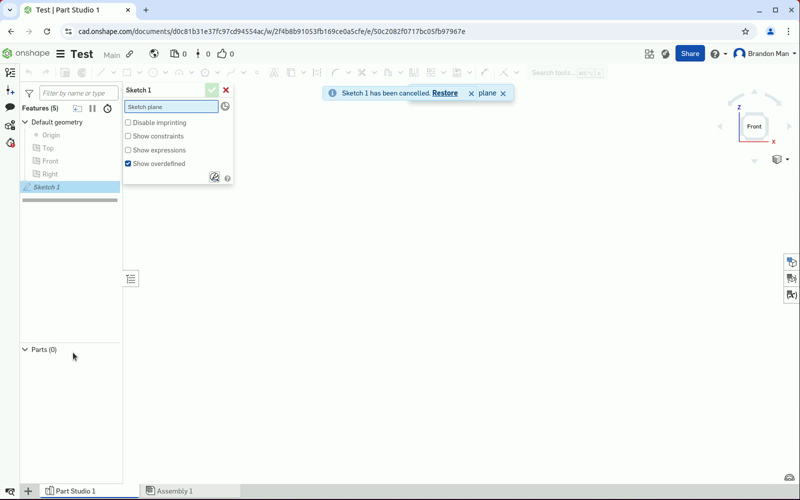
mouse_move(73, 163)
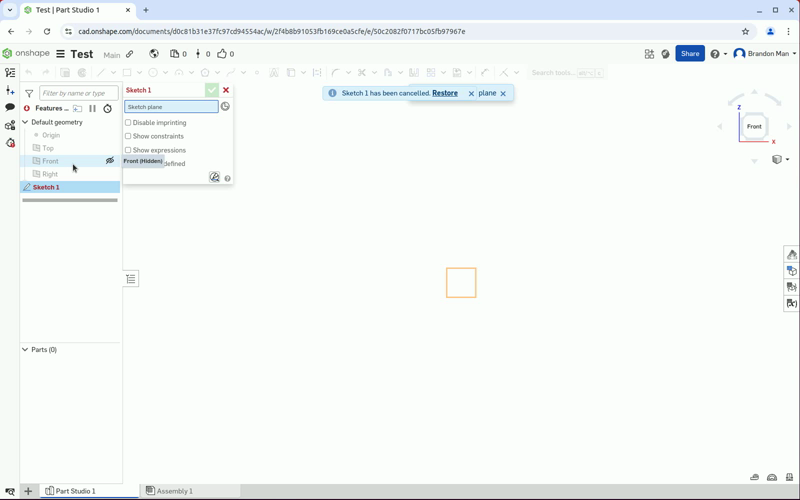
click(73, 163)
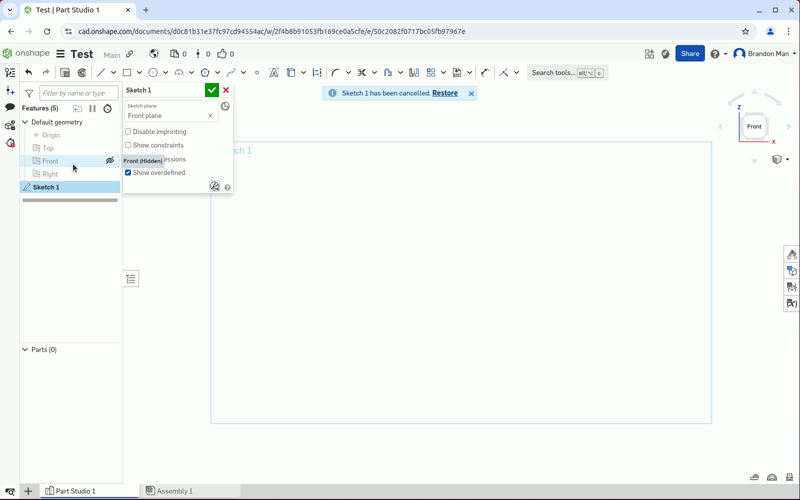
mouse_move(73, 352)
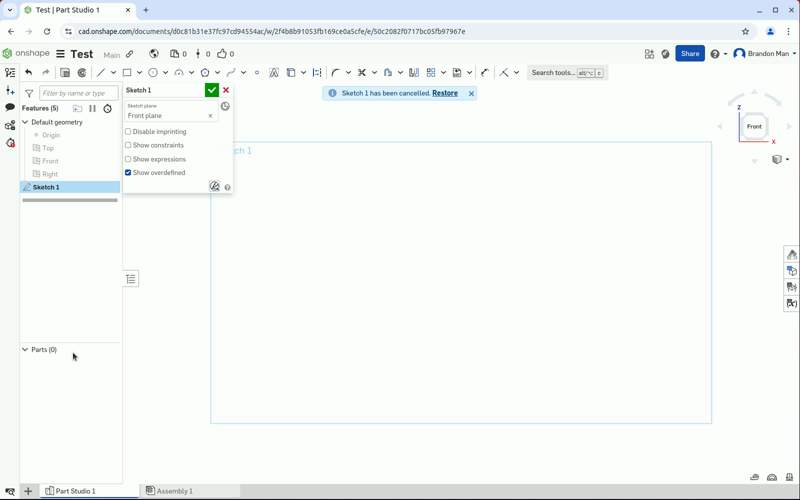
key(y)
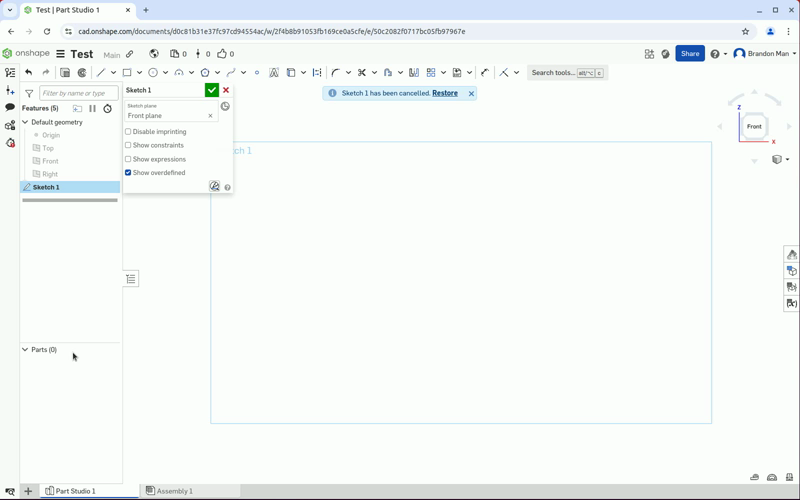
key(l)
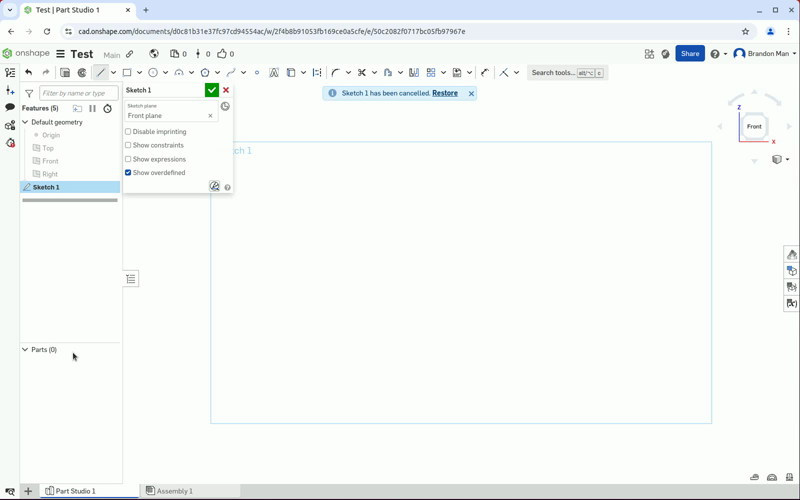
key_down(shift)
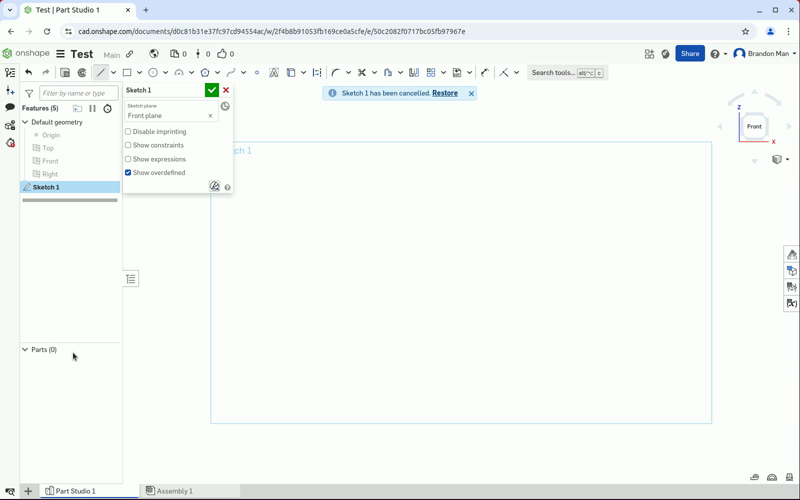
mouse_move(460, 282)
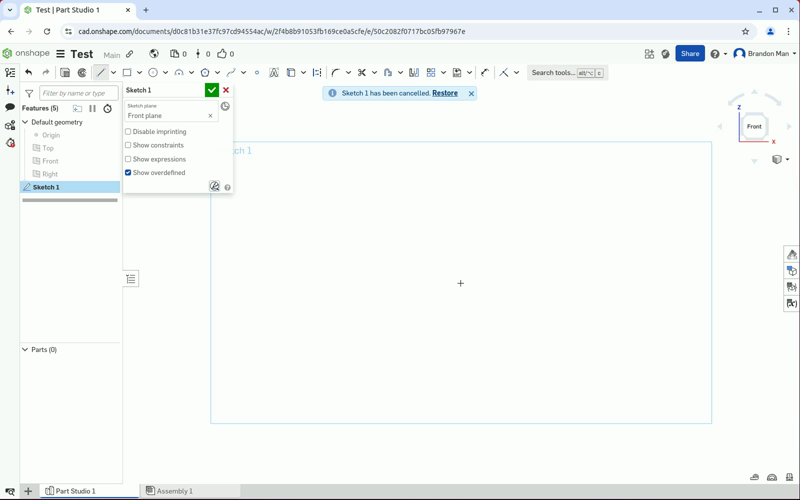
click(460, 282)
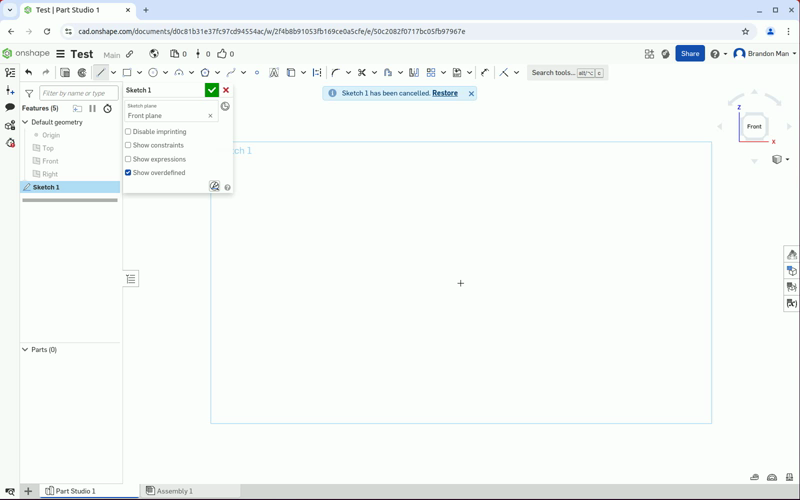
key_up(shift)
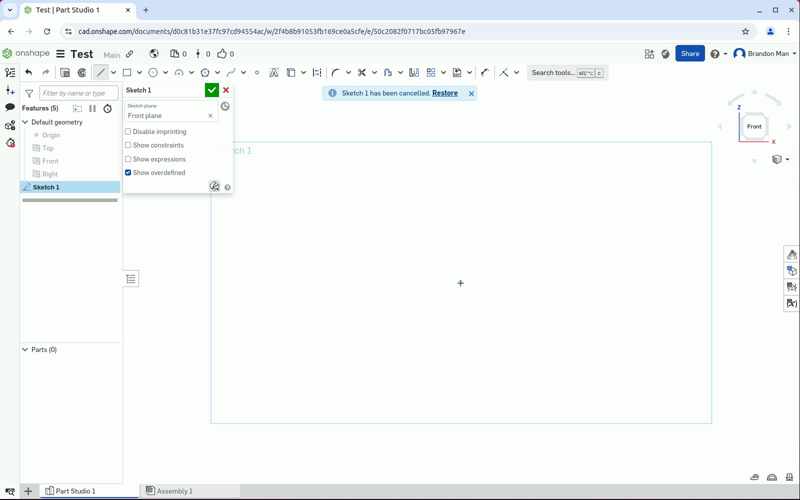
key_down(shift)
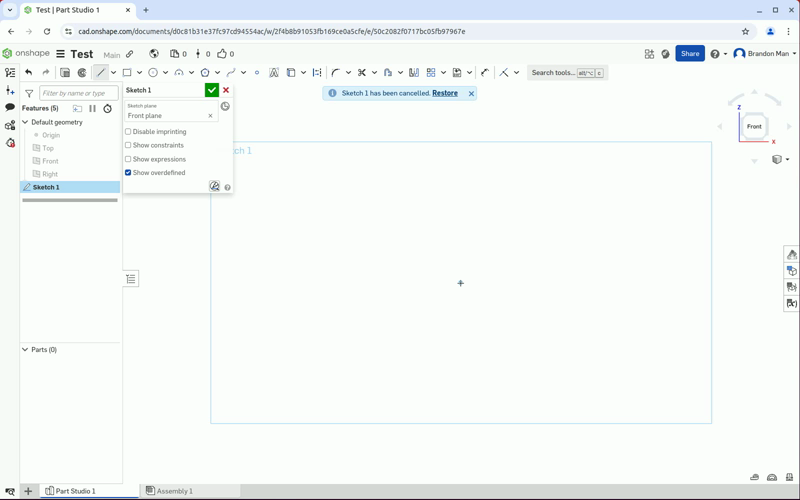
mouse_move(573, 282)
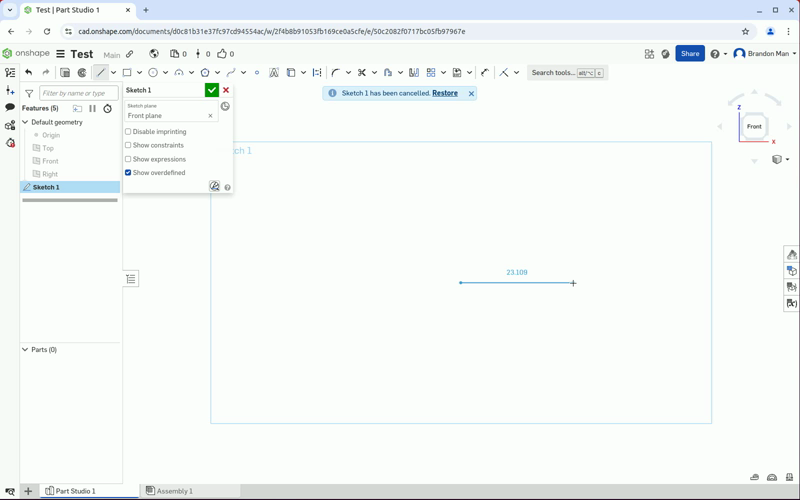
click(573, 282)
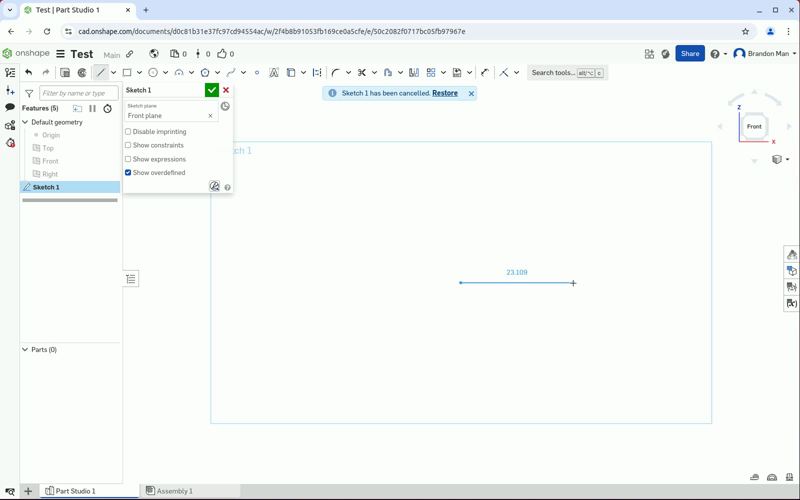
key_up(shift)
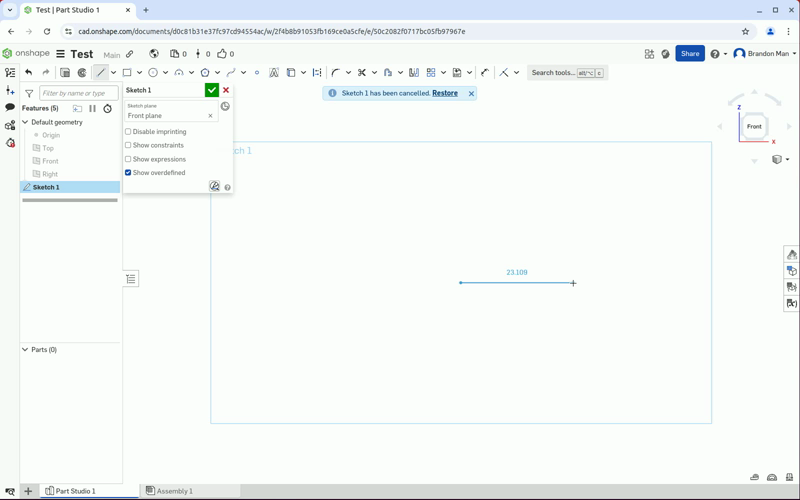
key_down(shift)
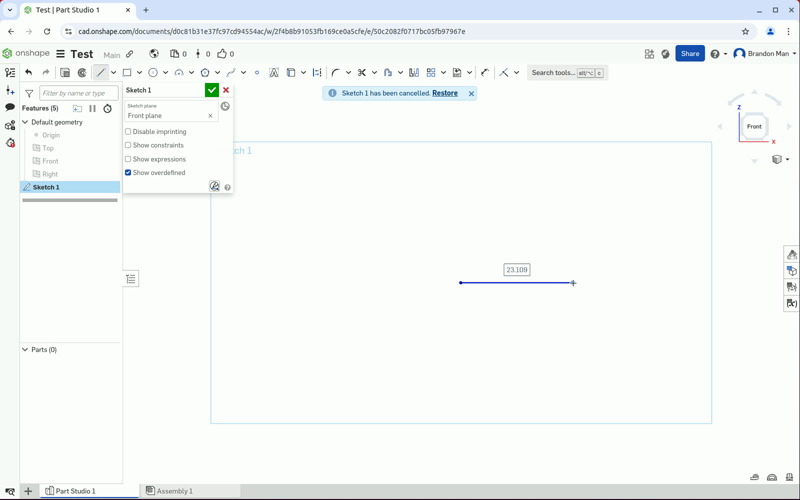
mouse_move(589, 282)
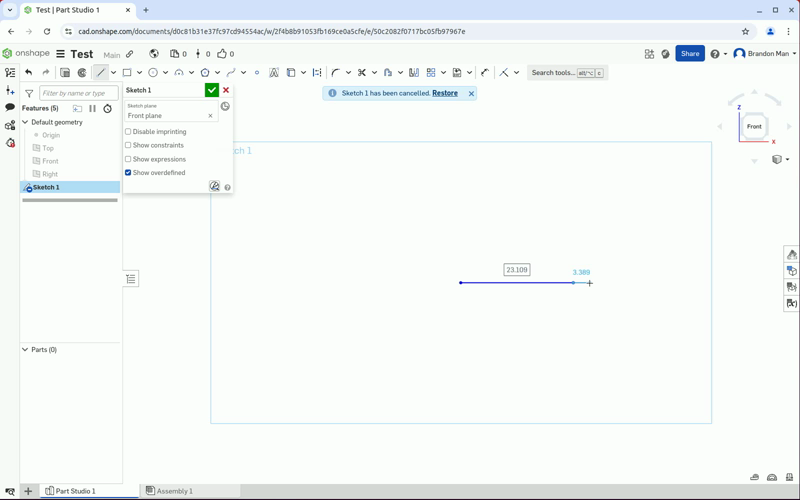
mouse_move(573, 235)
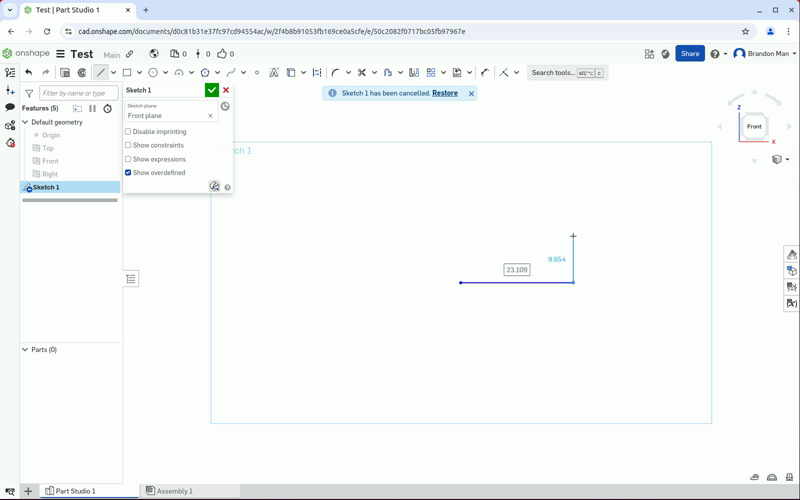
click(573, 235)
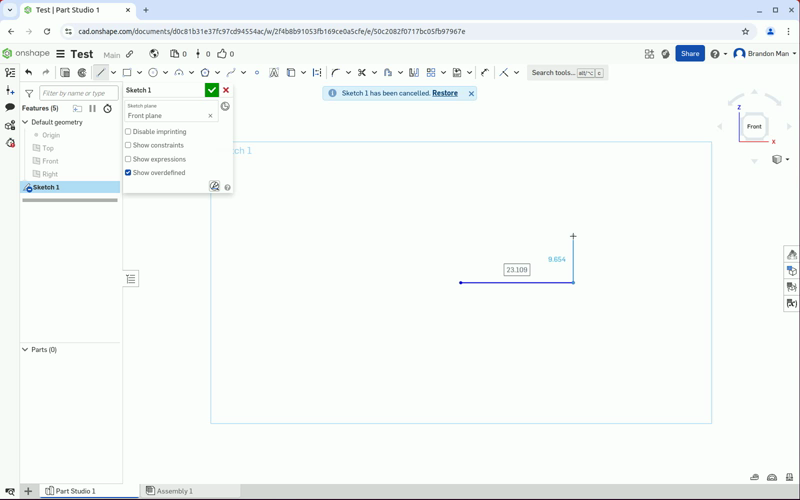
key_up(shift)
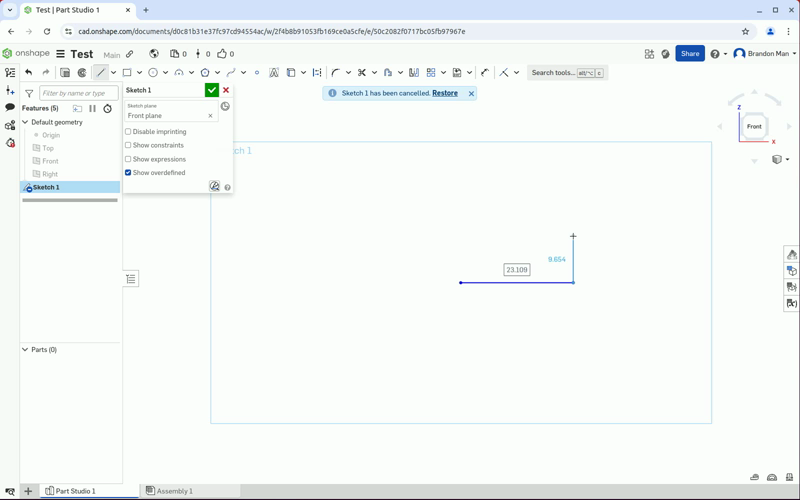
key_down(shift)
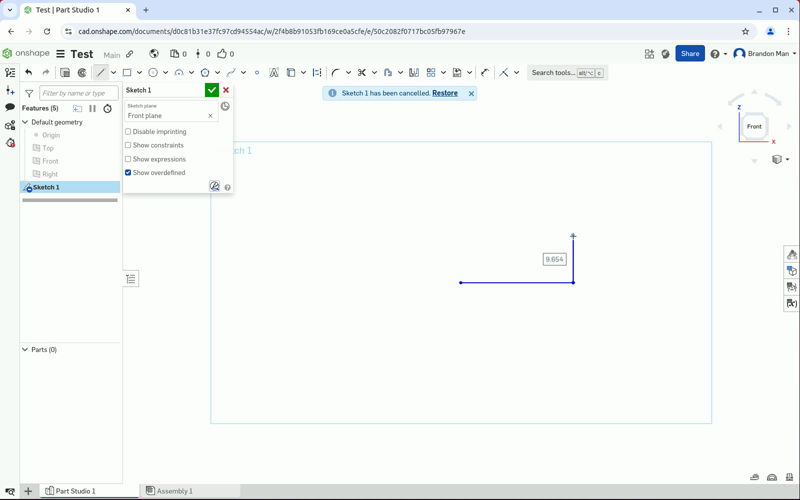
mouse_move(460, 235)
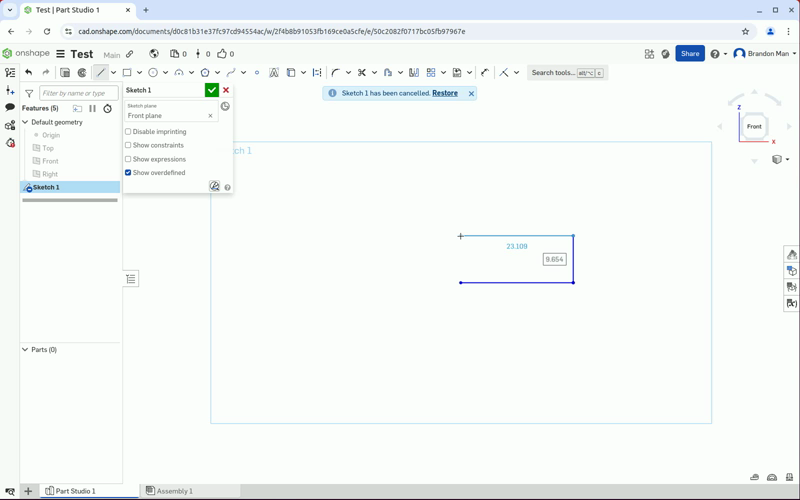
click(460, 235)
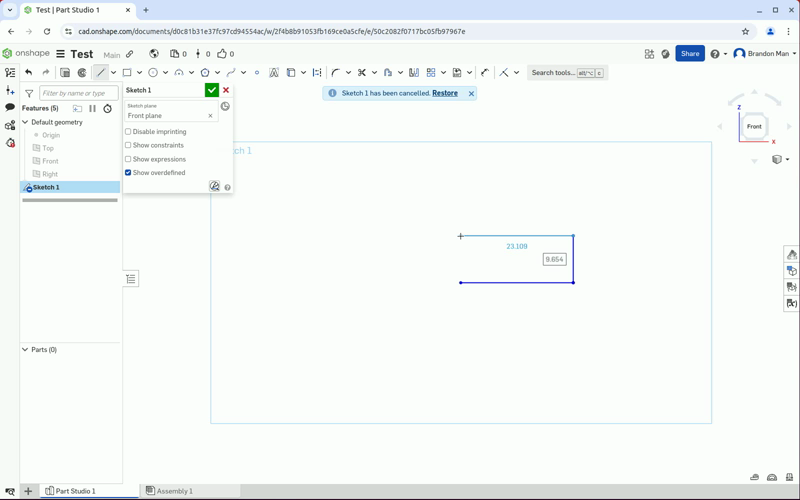
key_up(shift)
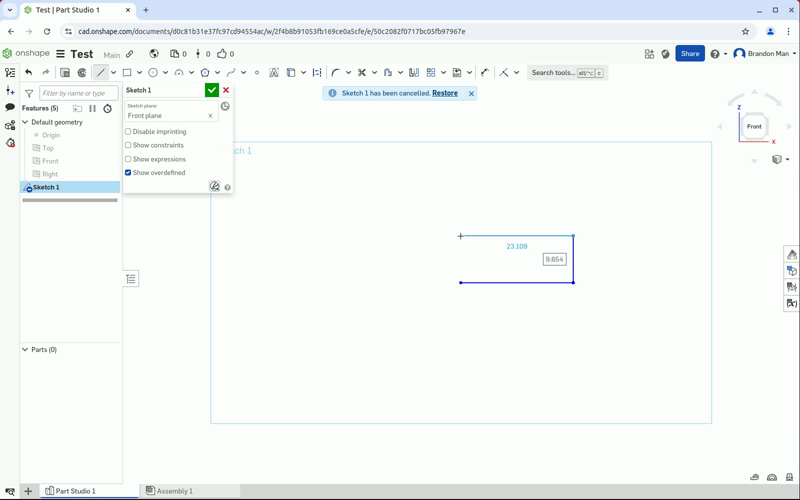
mouse_move(490, 235)
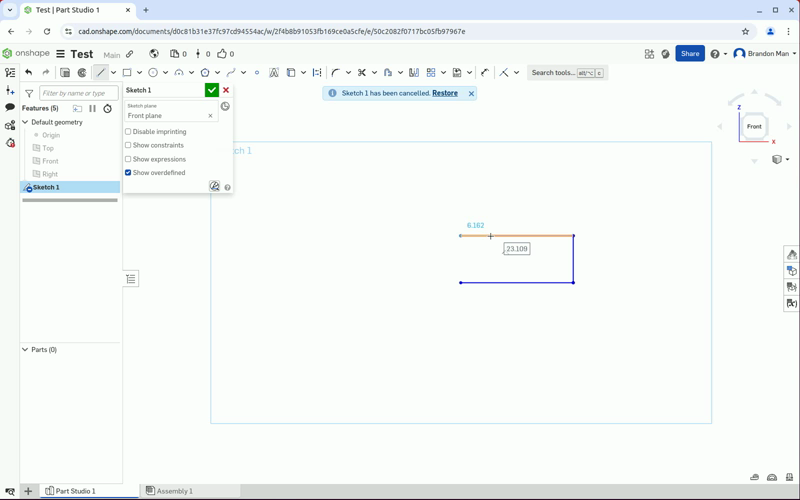
key_down(shift)
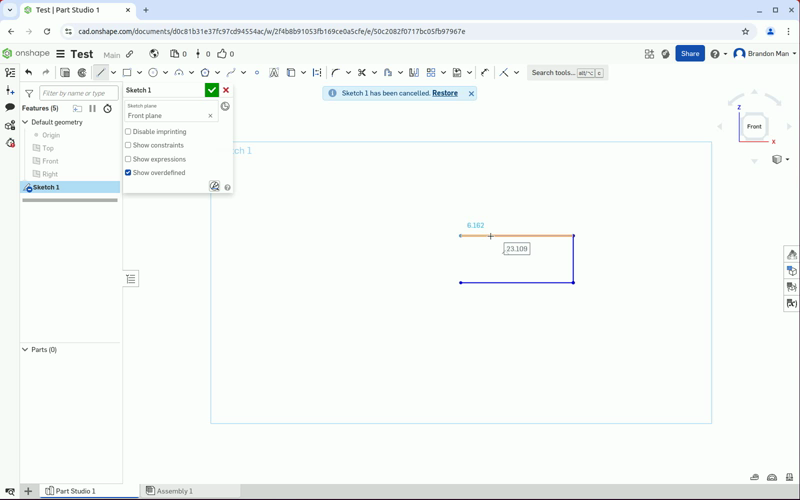
mouse_move(460, 282)
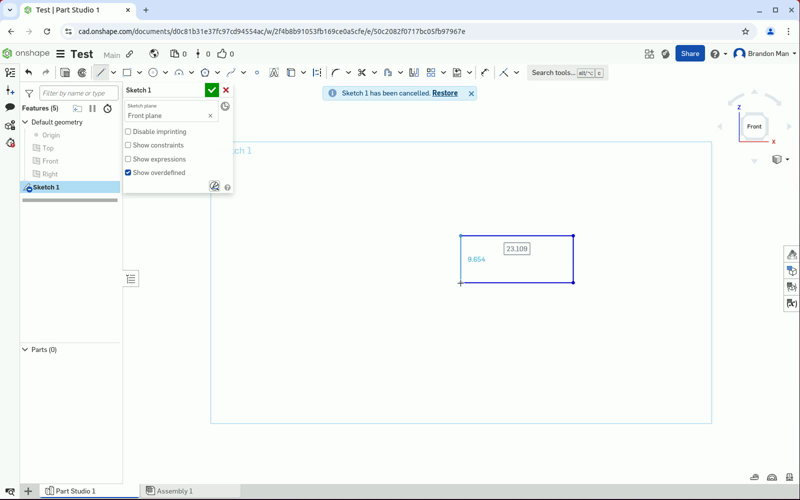
key_up(shift)
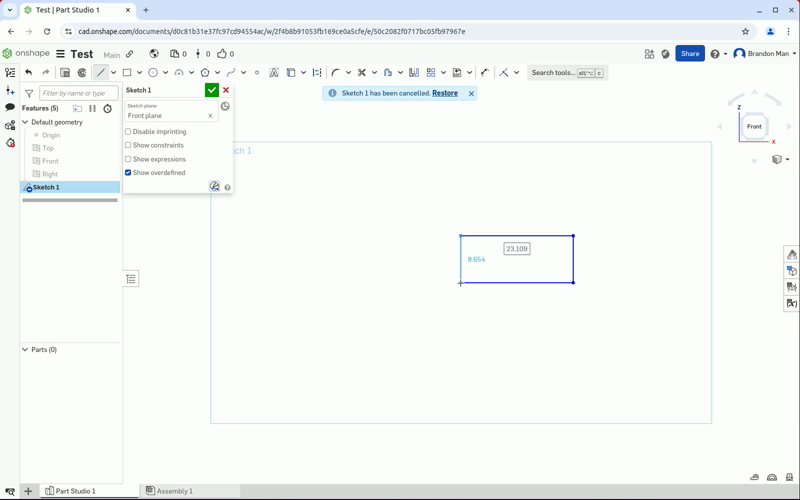
click(460, 282)
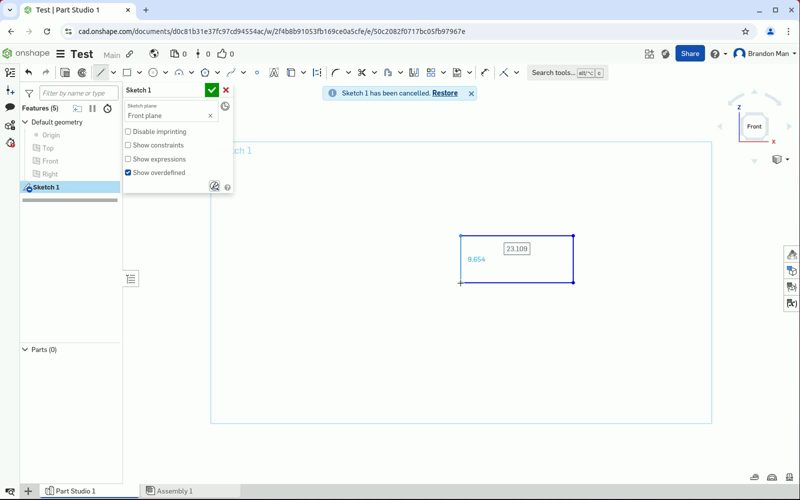
key(esc)
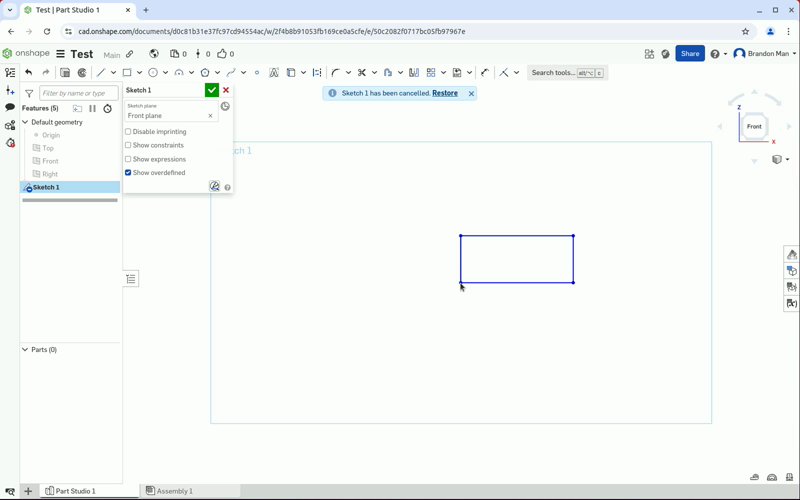
mouse_move(552, 277)
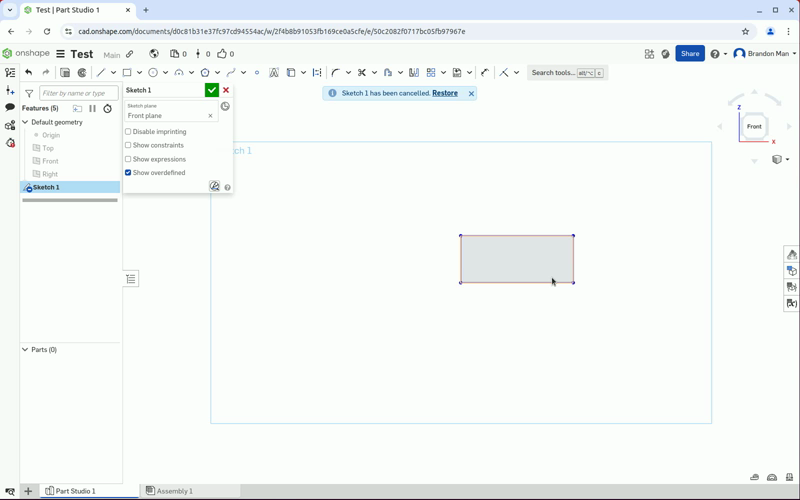
click(552, 277)
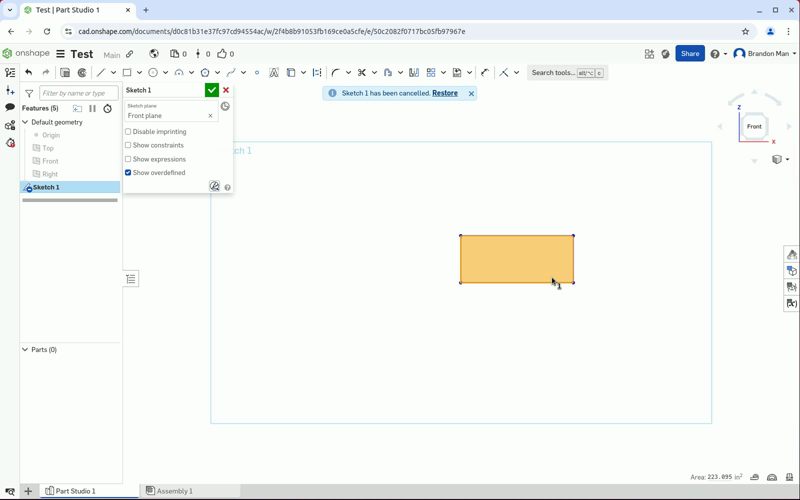
mouse_move(73, 352)
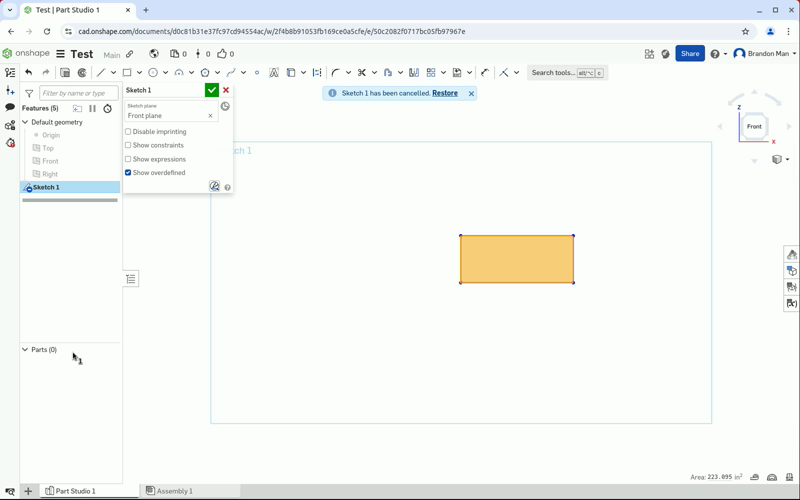
key(shift+y)
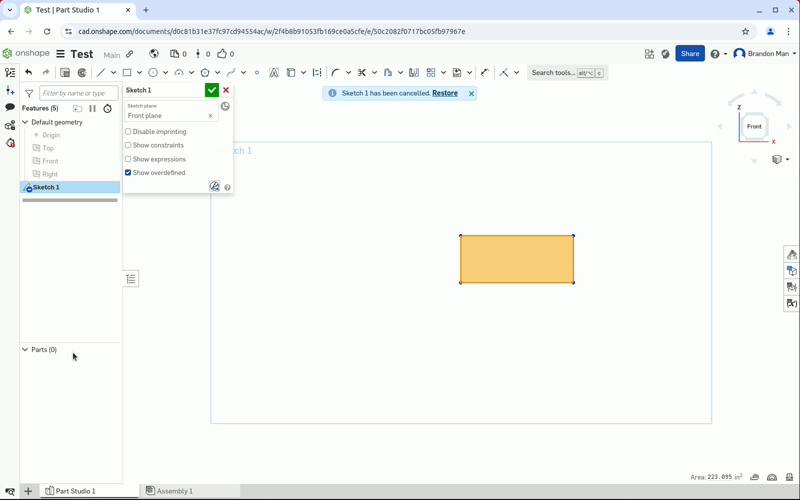
key(shift+e)
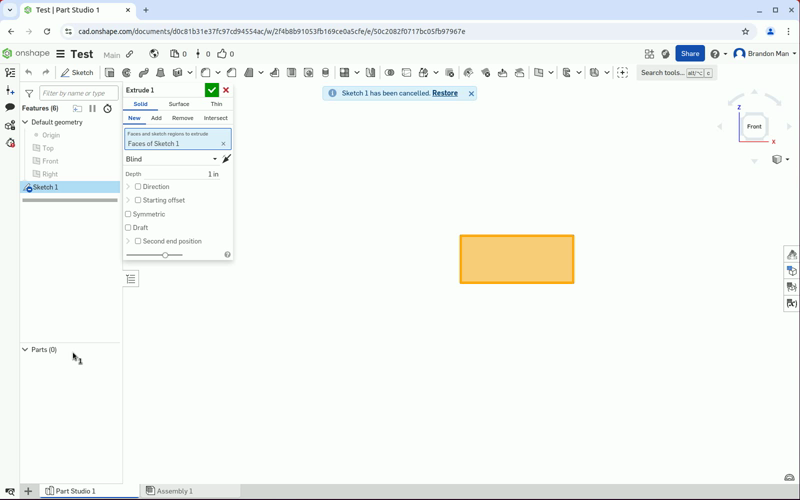
mouse_move(143, 106)
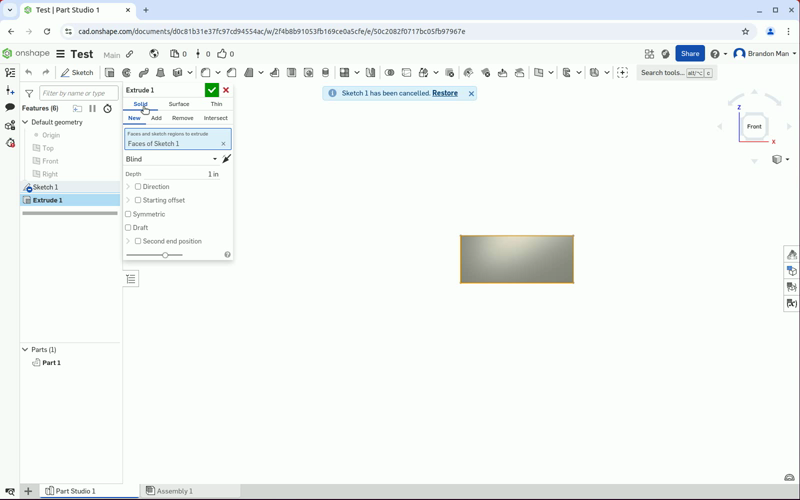
click(143, 106)
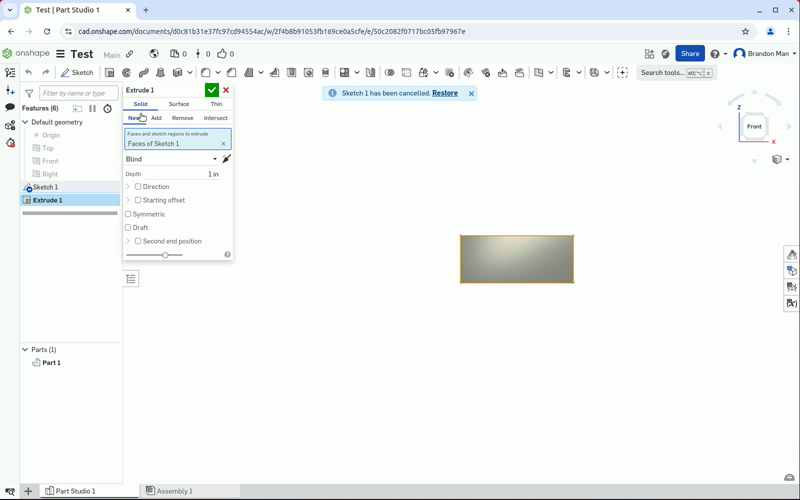
mouse_move(137, 120)
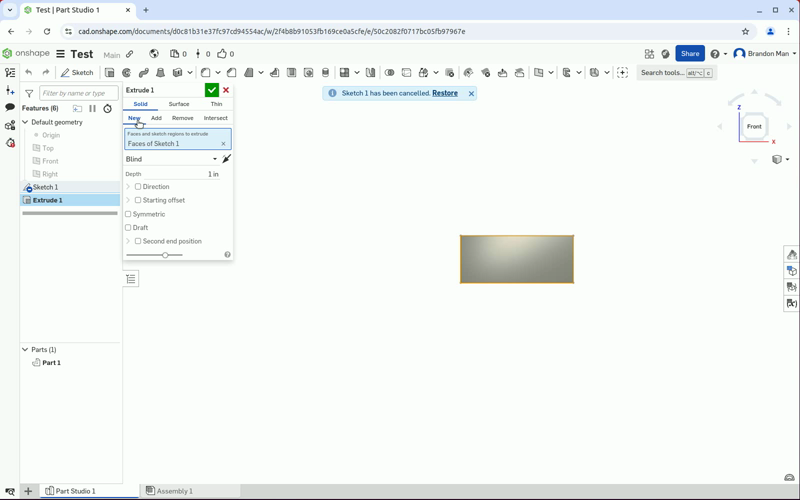
click(137, 120)
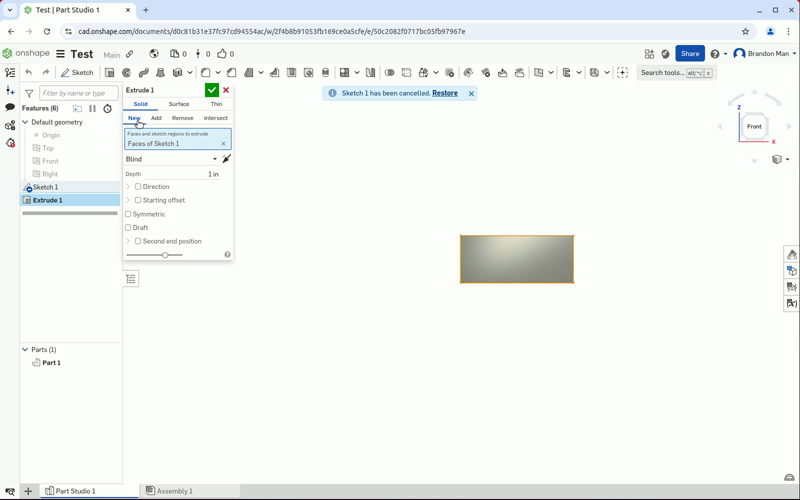
key(tab, 4)
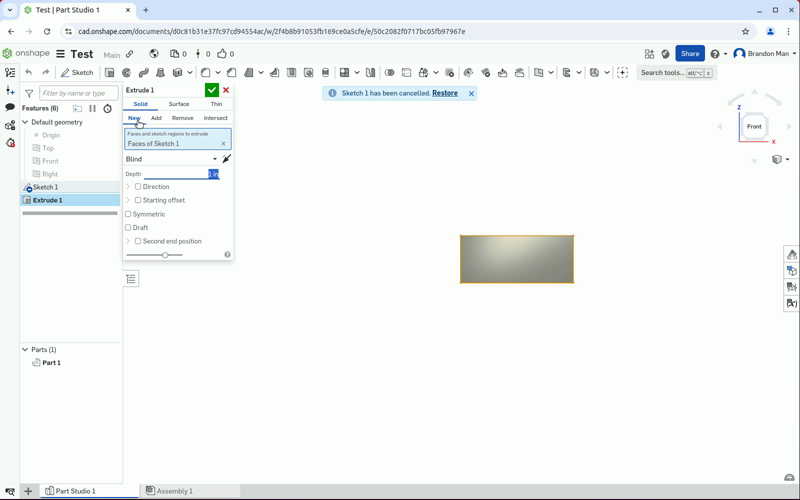
text(2.166)
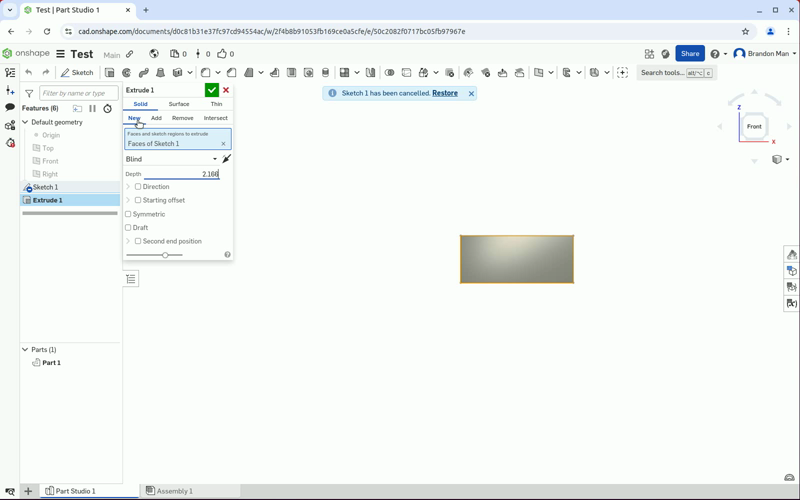
key(enter)
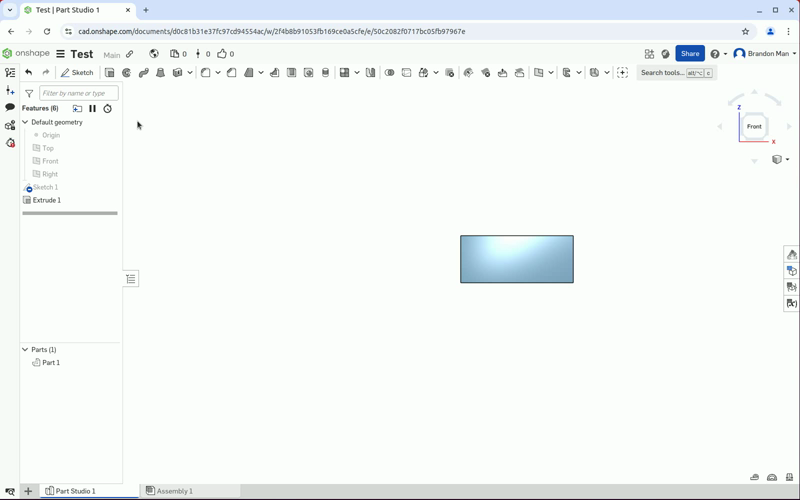
key(shift+h)
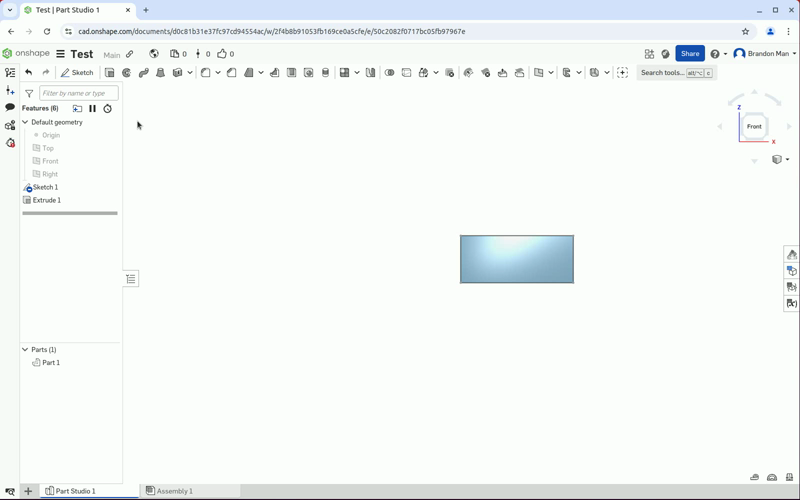
key(shift+h)
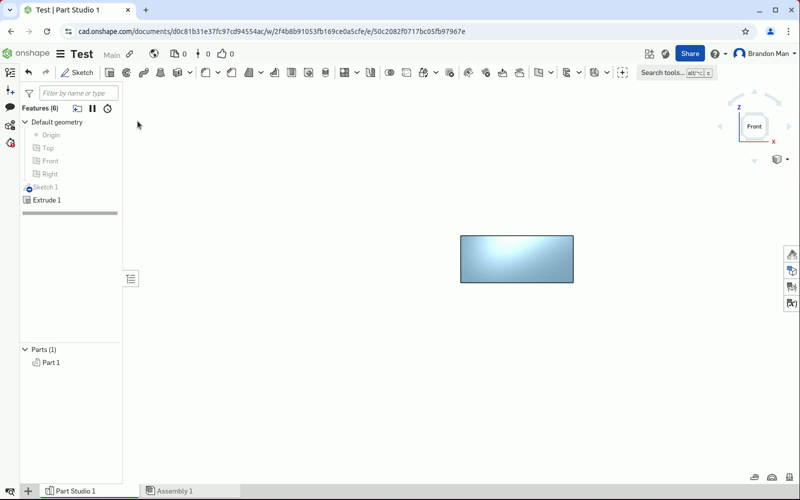
mouse_move(73, 189)
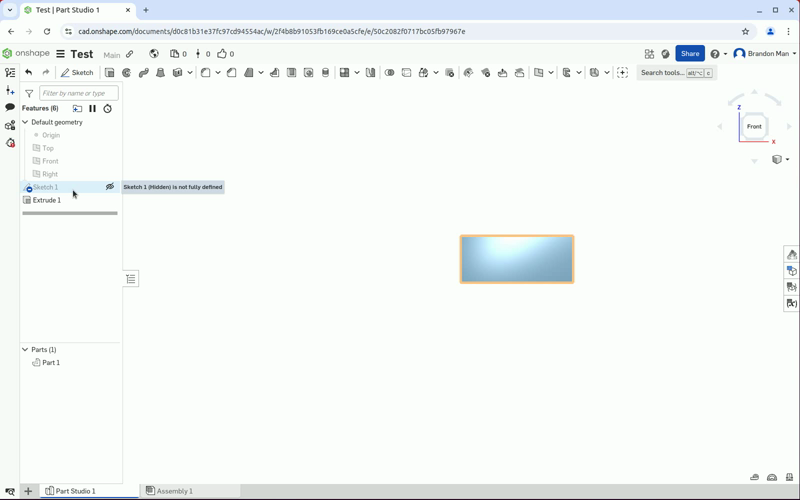
click(73, 189)
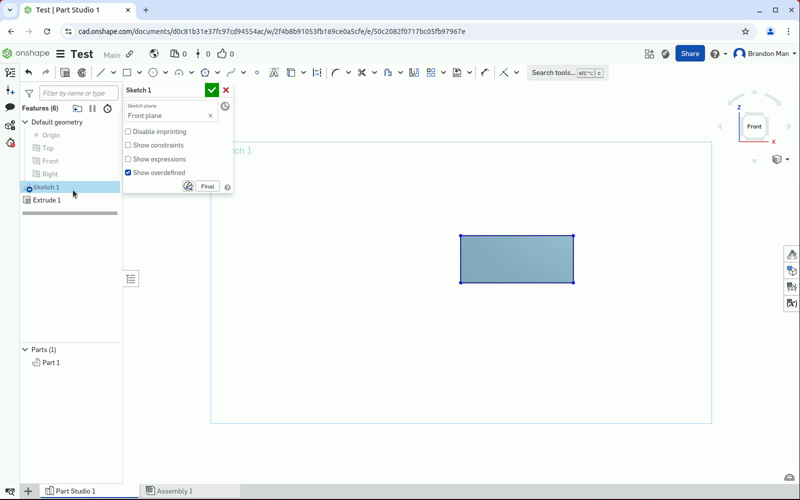
mouse_move(229, 92)
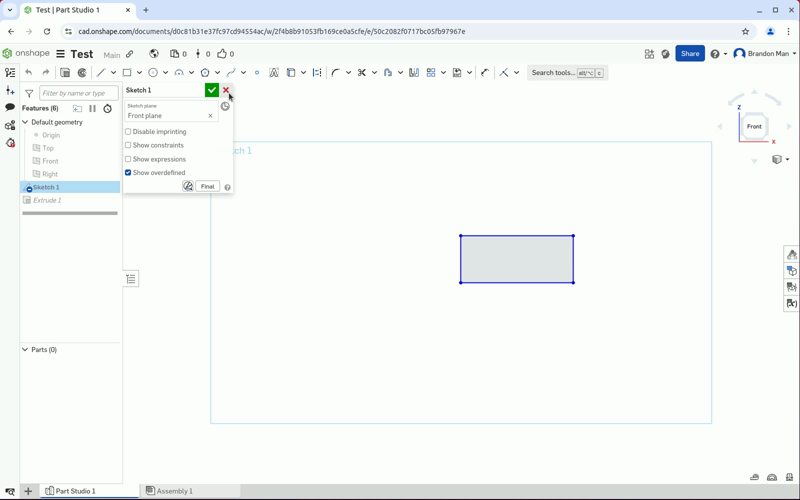
click(229, 92)
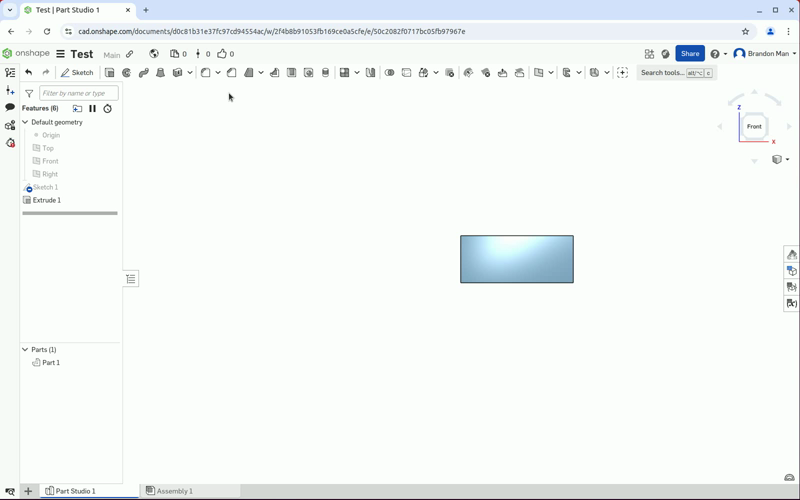
mouse_move(541, 75)
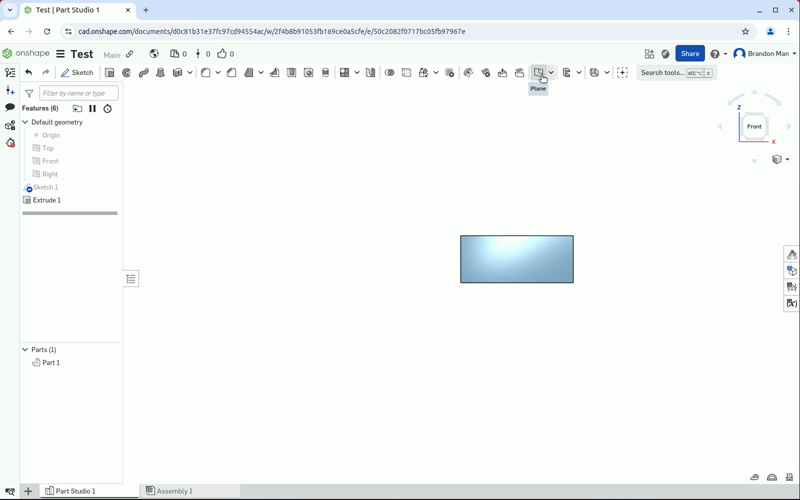
click(541, 75)
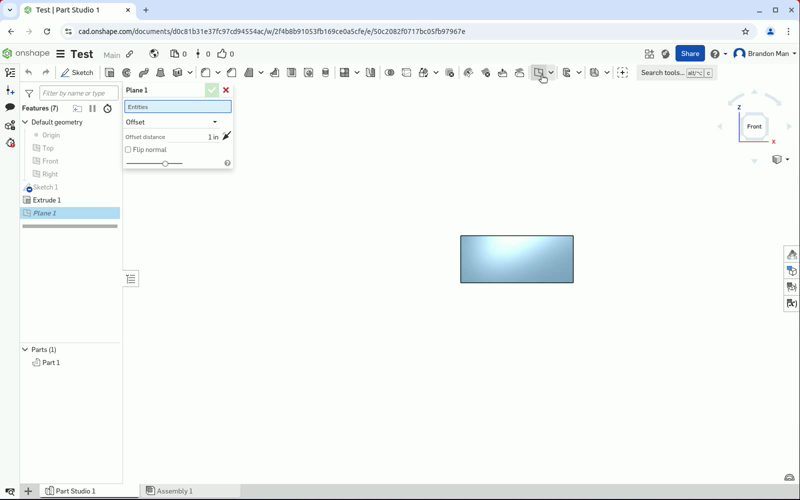
mouse_move(73, 163)
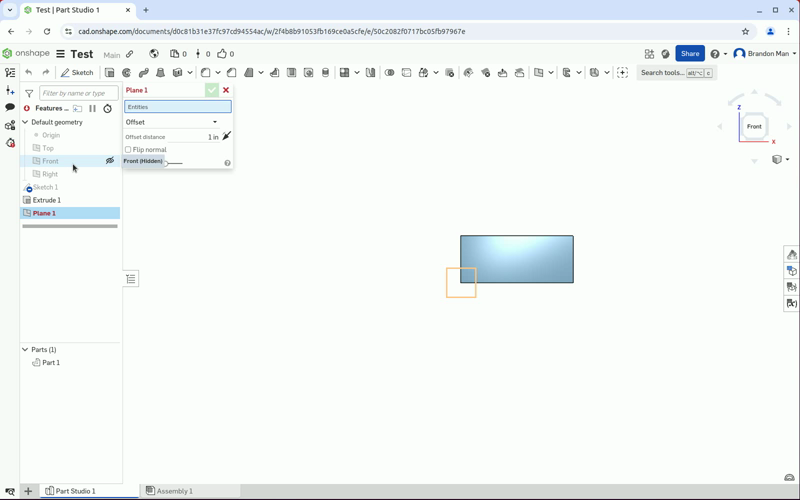
click(73, 163)
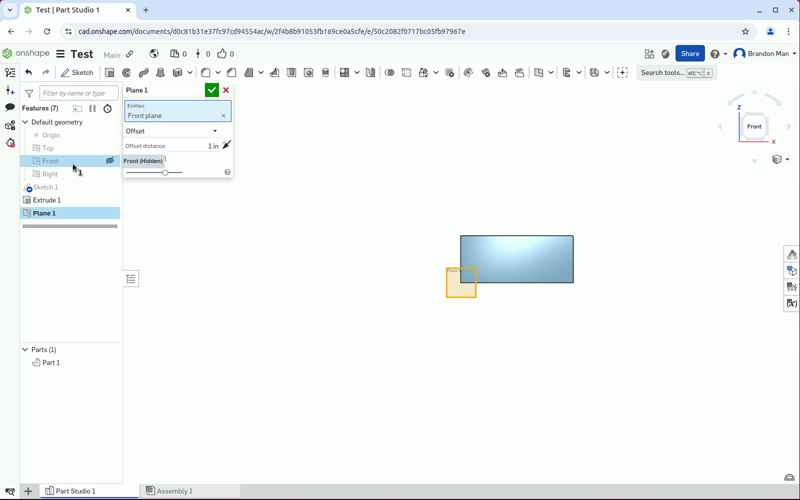
key(tab, 2)
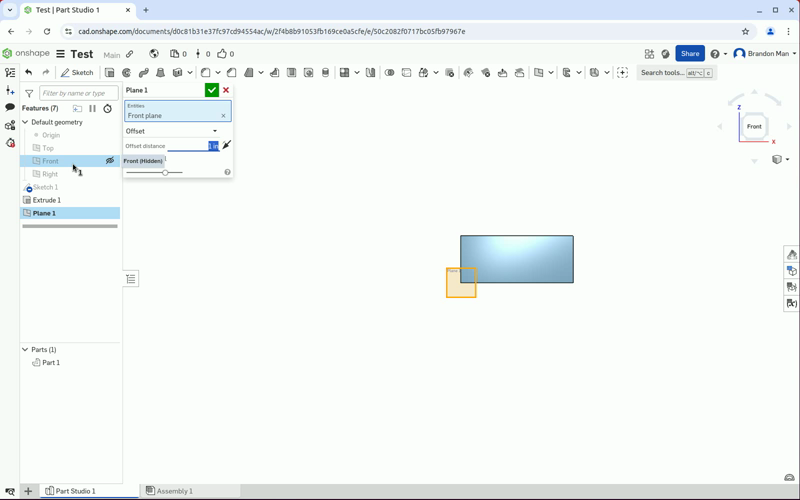
text(2.157)
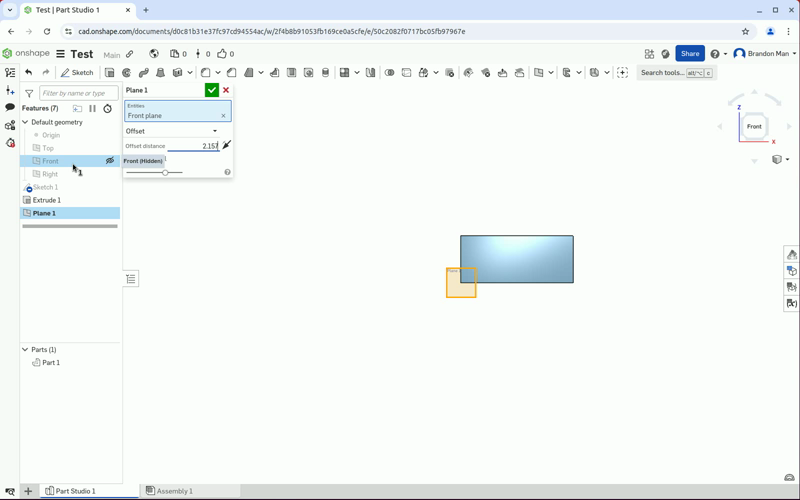
key(enter, 2)
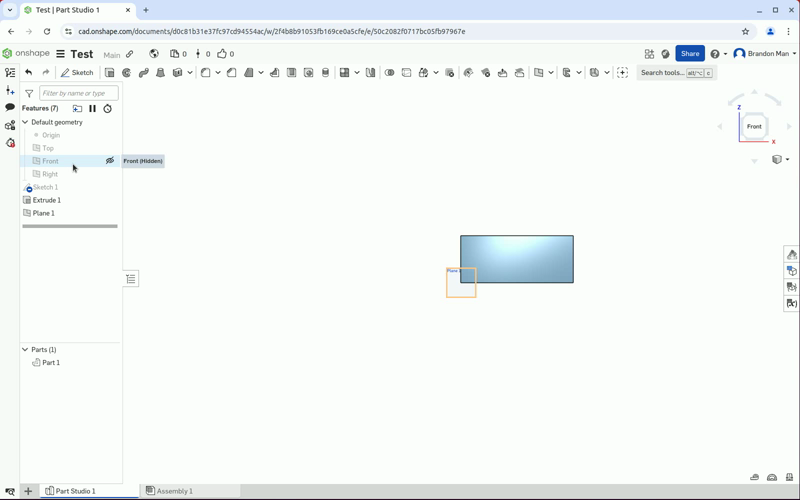
key(shift+s)
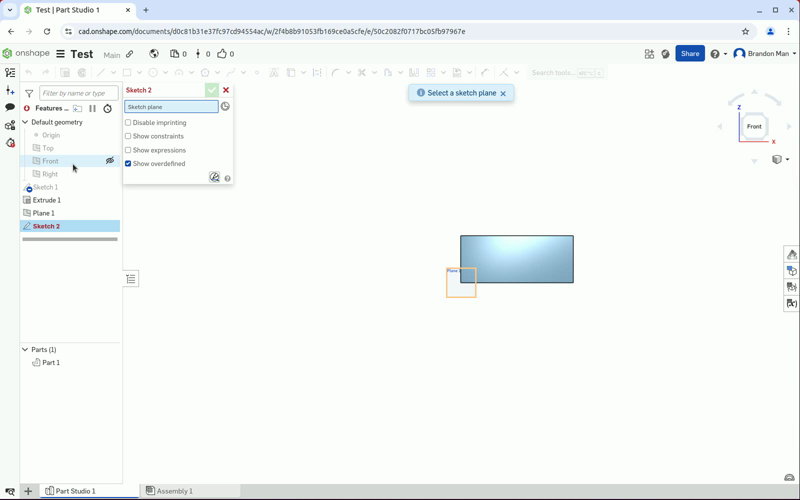
mouse_move(73, 215)
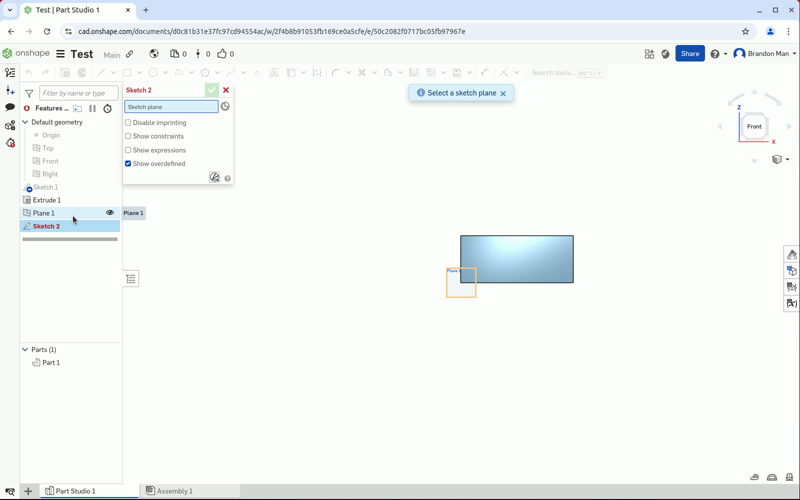
click(73, 215)
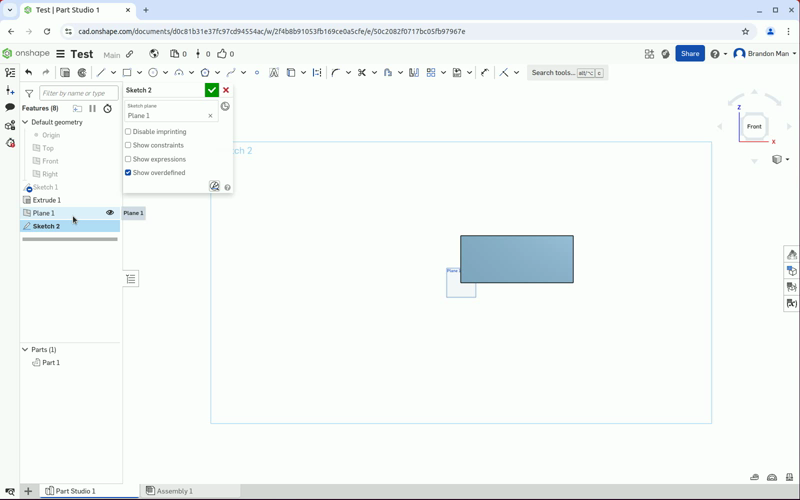
mouse_move(73, 352)
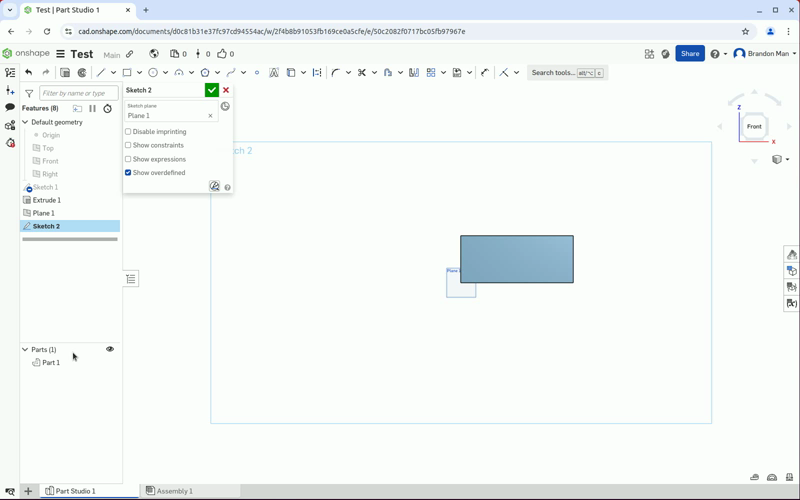
key(y)
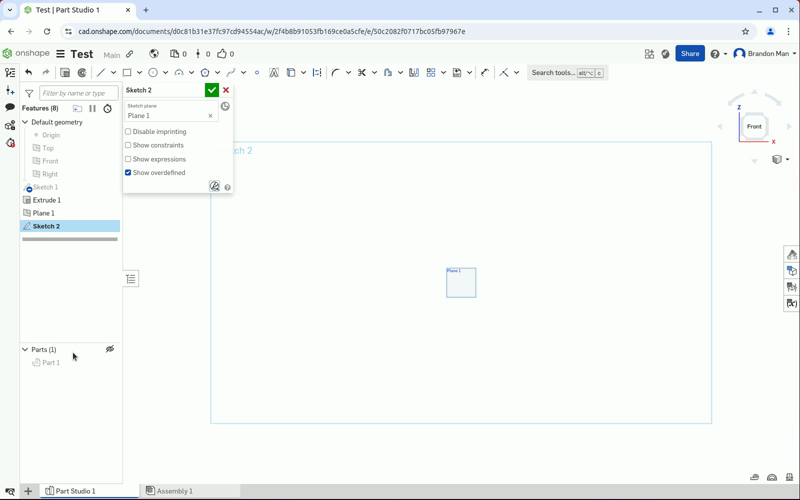
key(c)
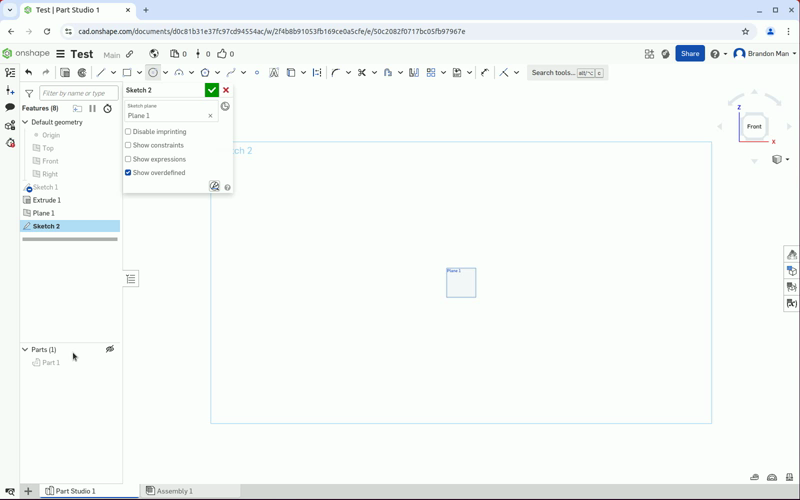
key_down(shift)
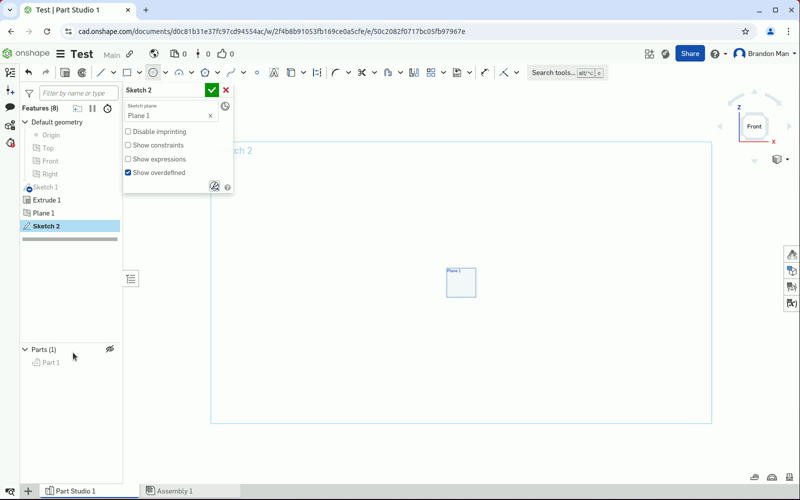
mouse_move(480, 261)
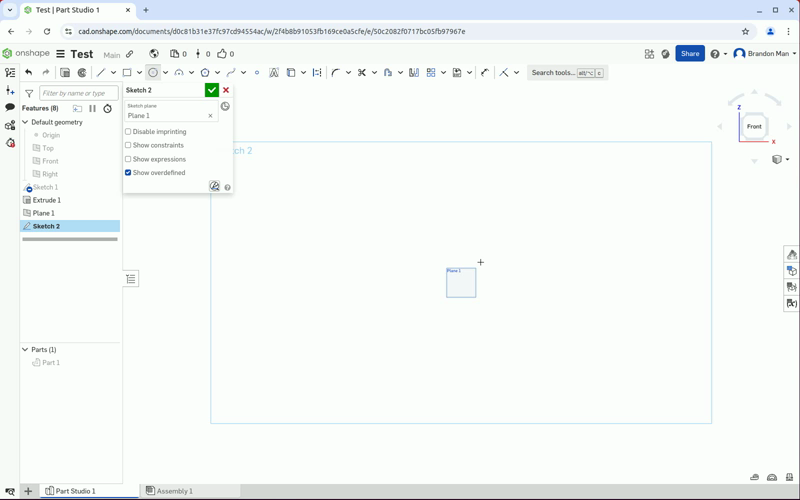
click(480, 261)
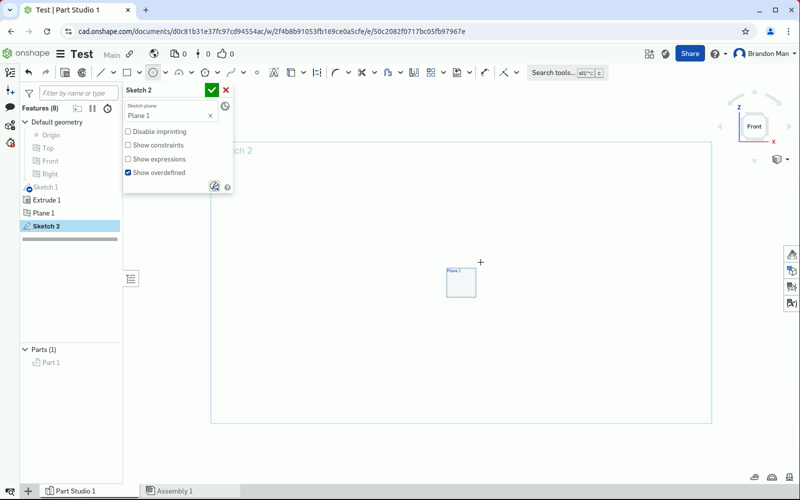
key_up(shift)
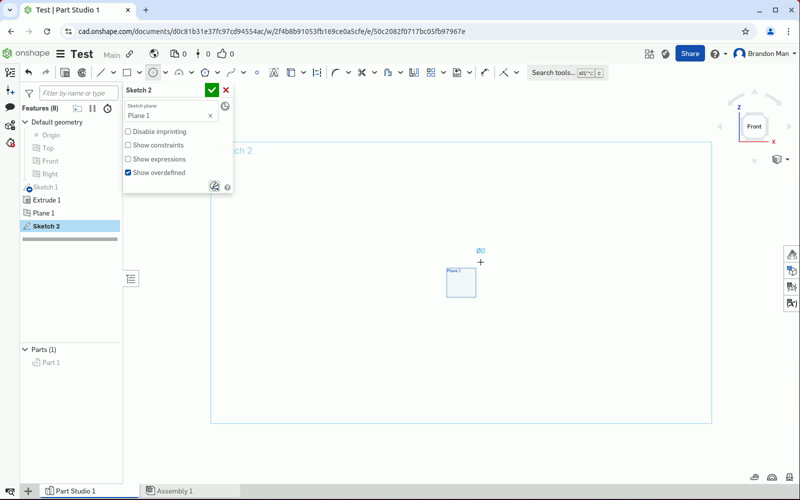
mouse_move(497, 261)
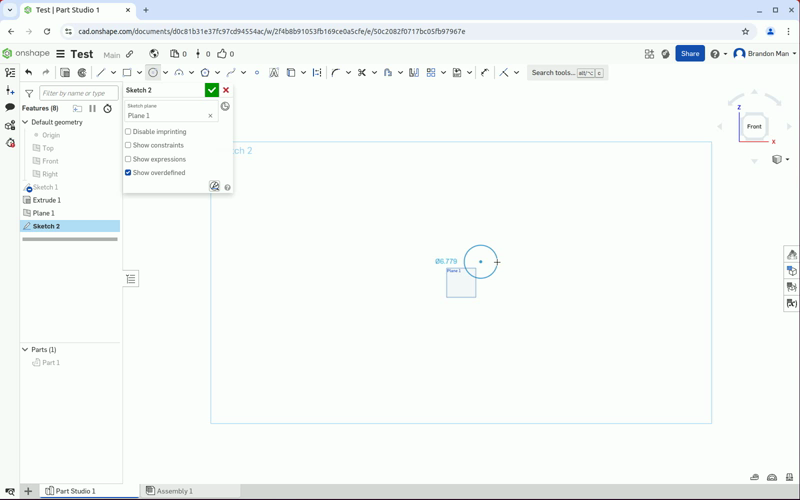
click(497, 261)
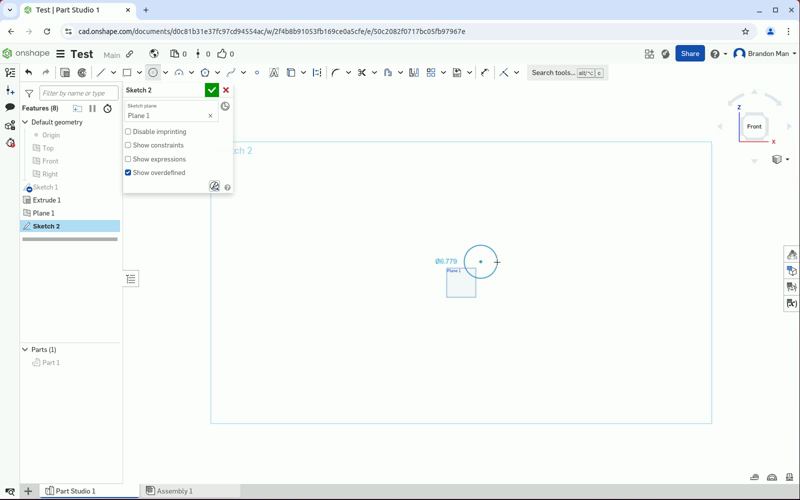
key(esc)
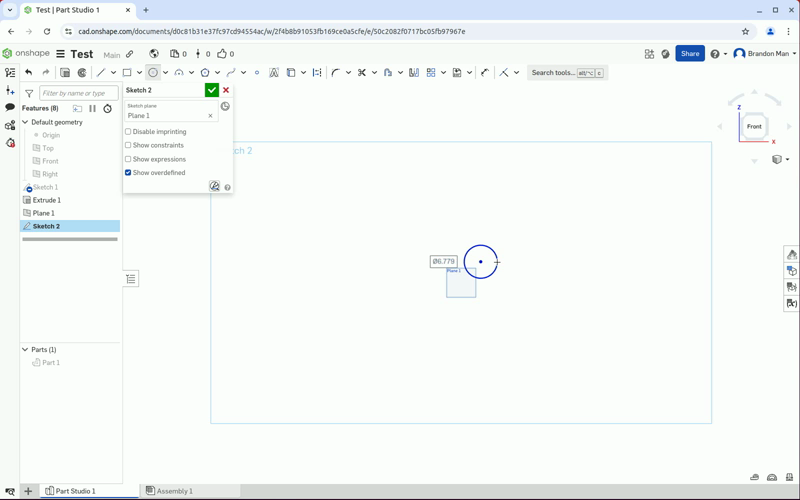
mouse_move(477, 266)
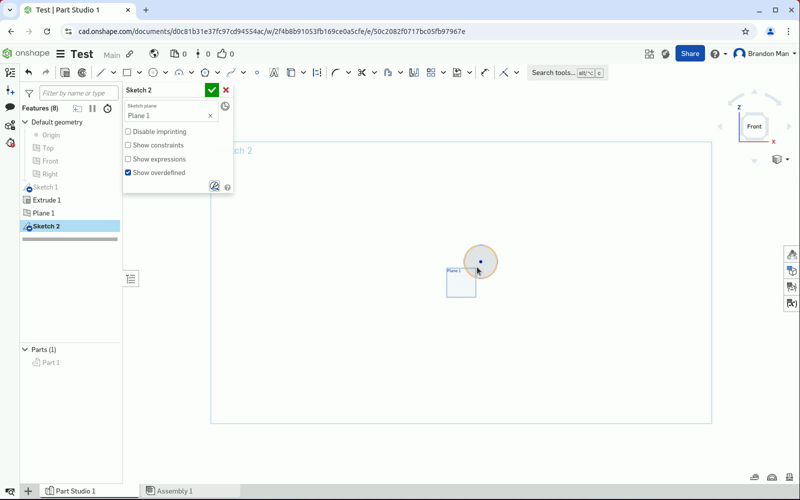
scroll(6)
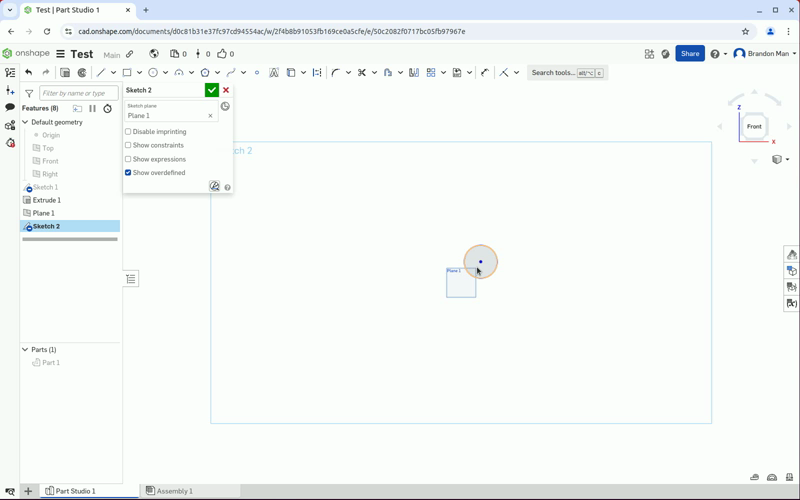
scroll(6)
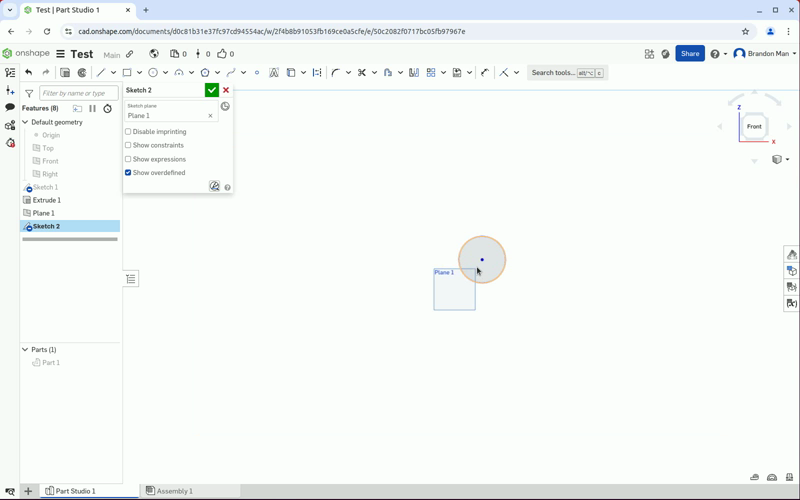
scroll(6)
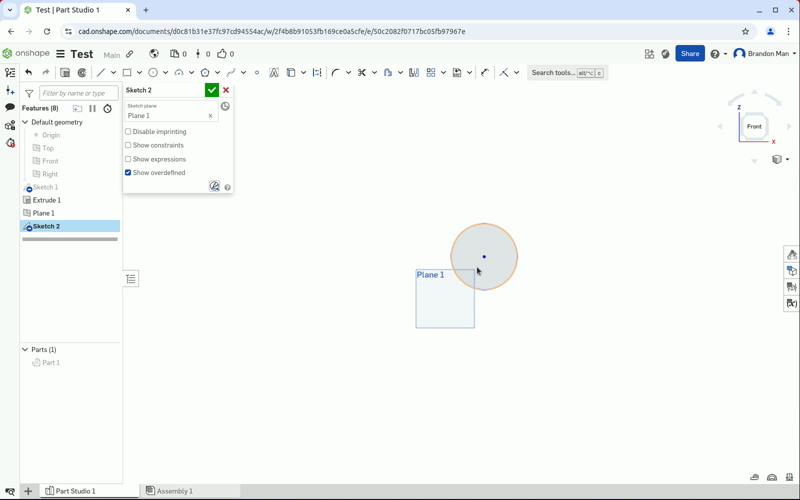
scroll(6)
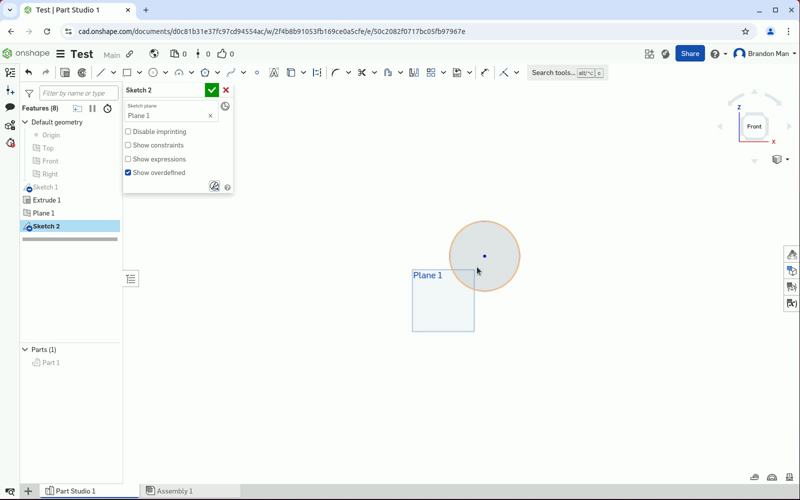
scroll(6)
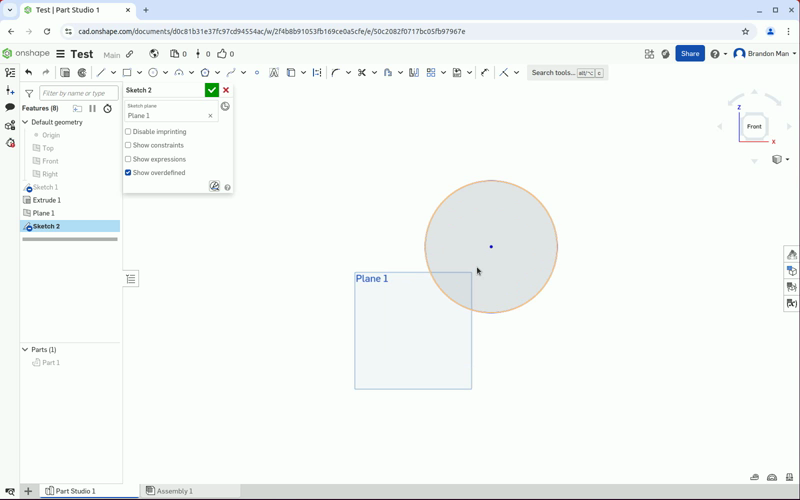
scroll(6)
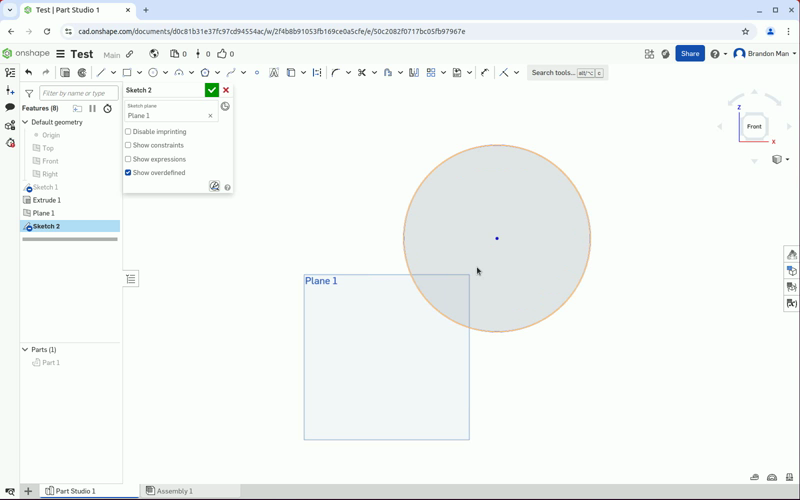
scroll(6)
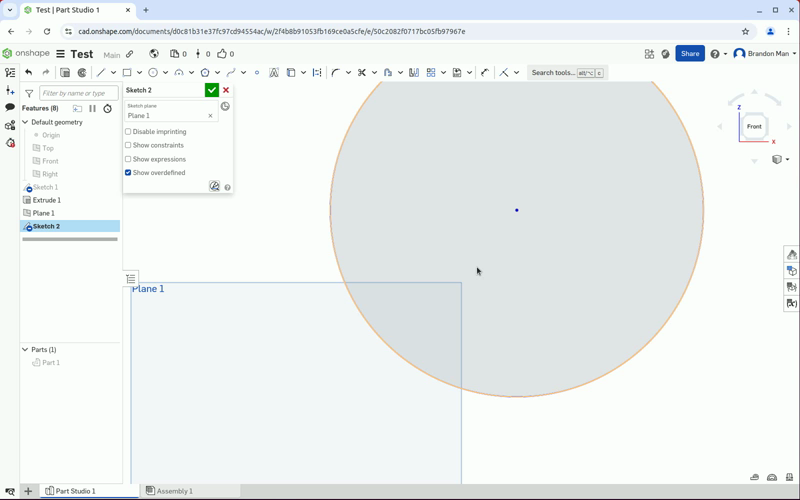
click(477, 266)
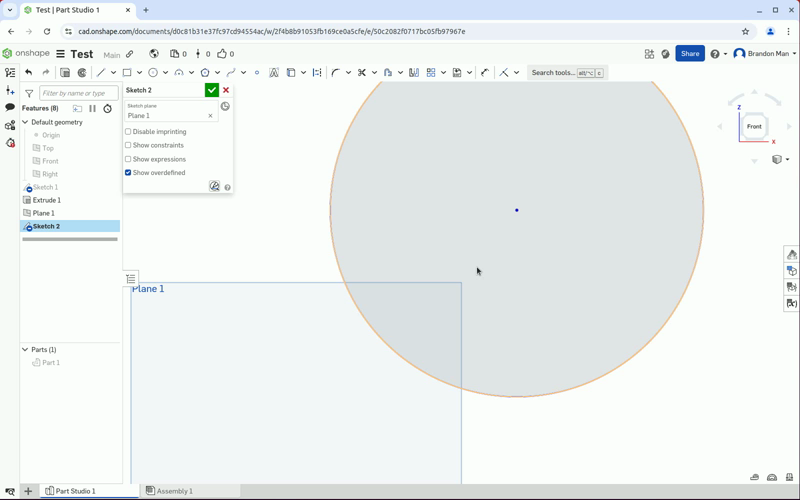
scroll(-6)
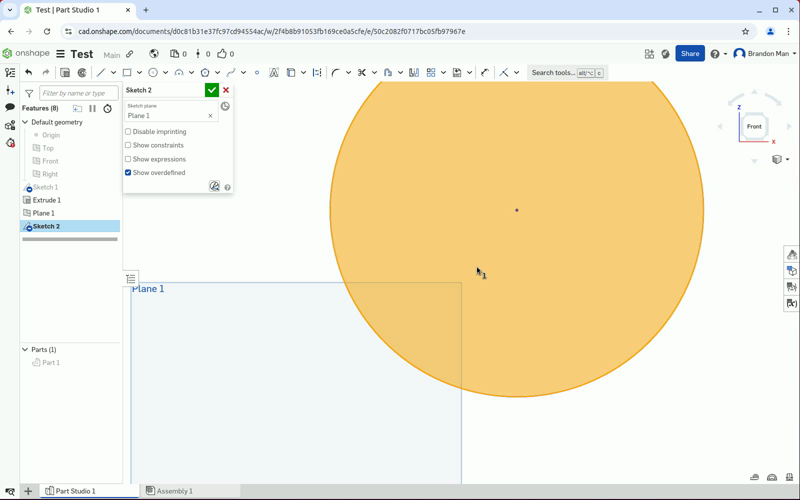
scroll(-6)
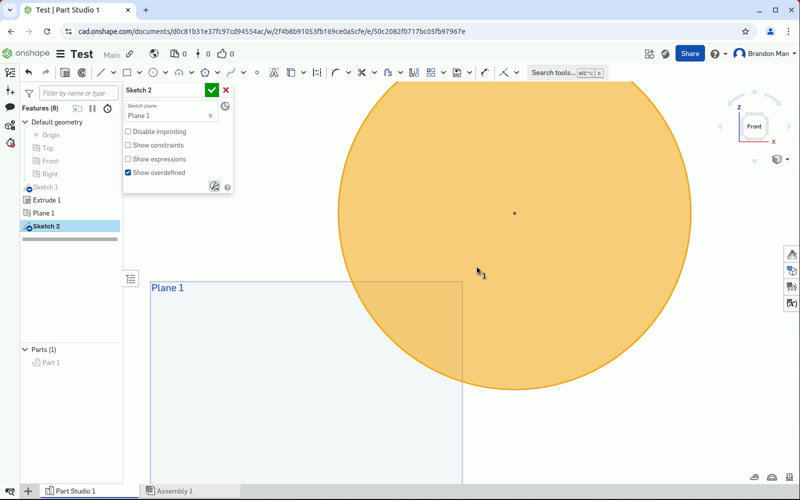
scroll(-6)
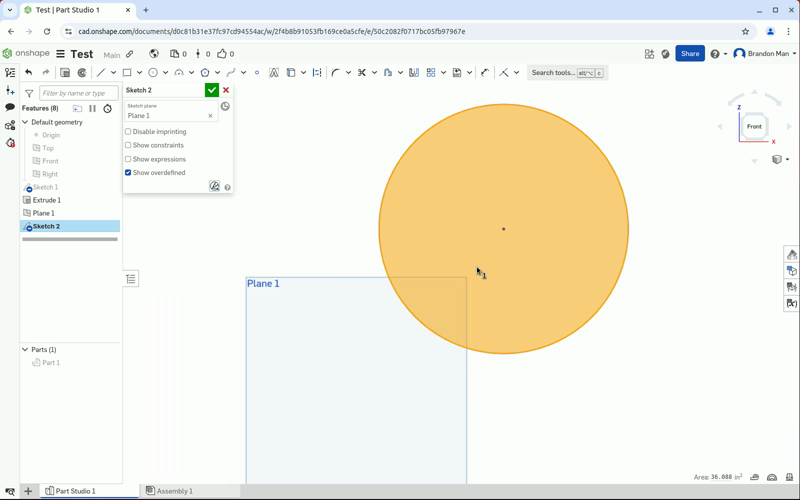
scroll(-6)
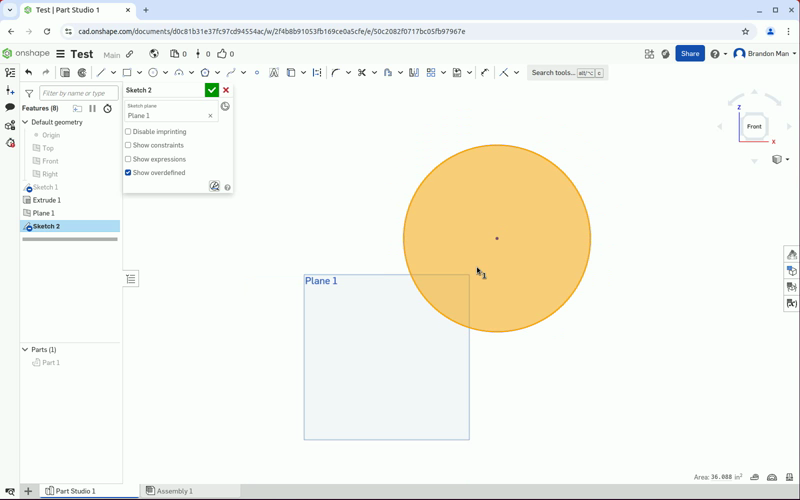
scroll(-6)
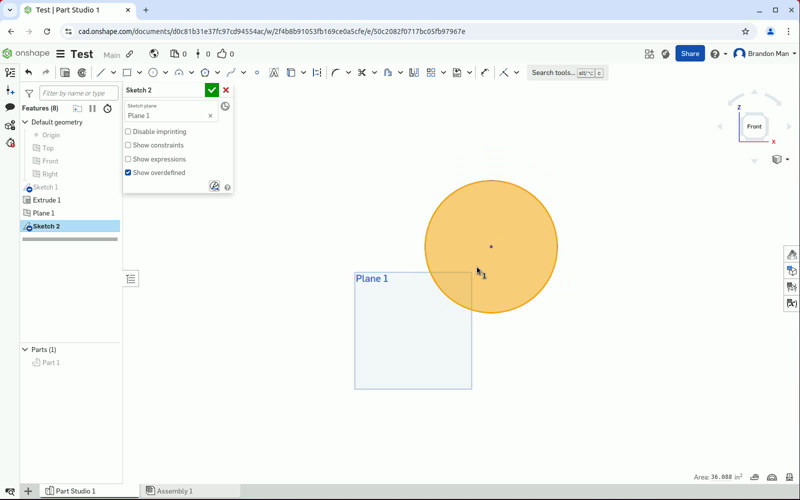
scroll(-6)
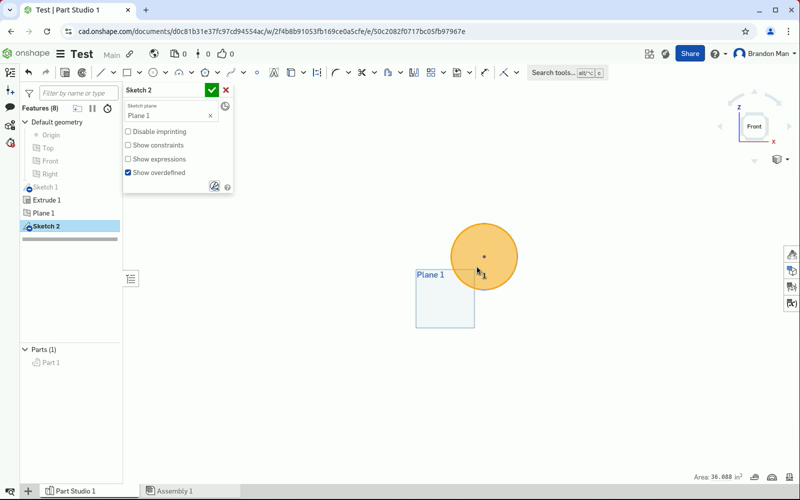
scroll(-6)
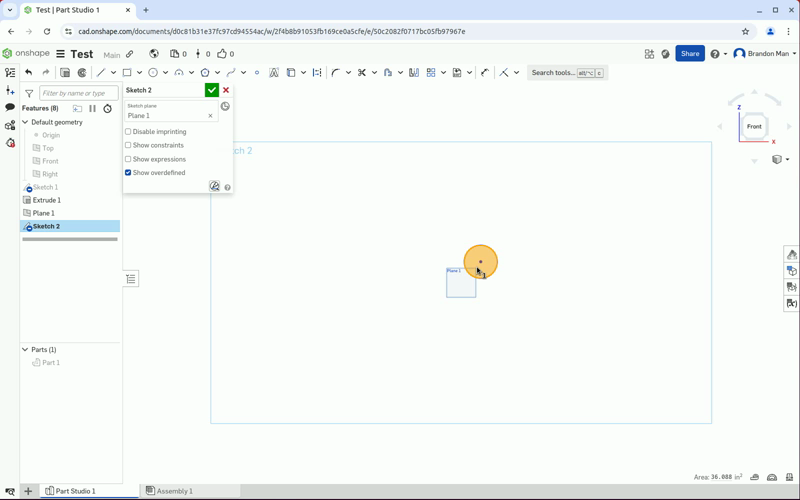
mouse_move(73, 352)
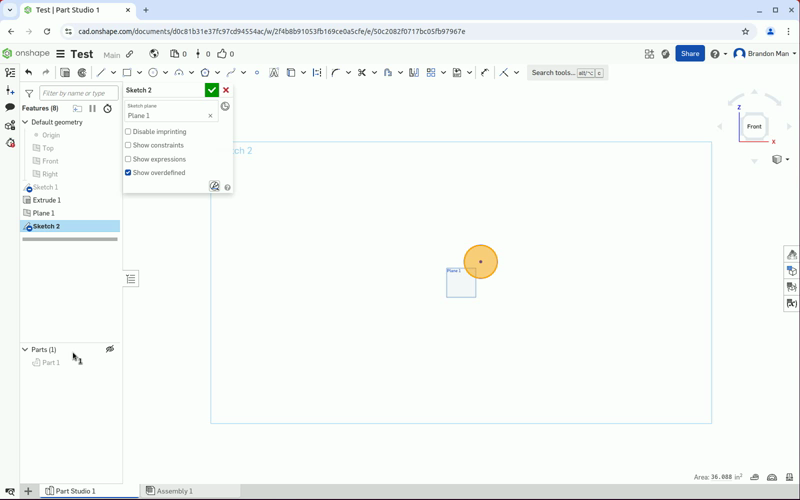
key(shift+y)
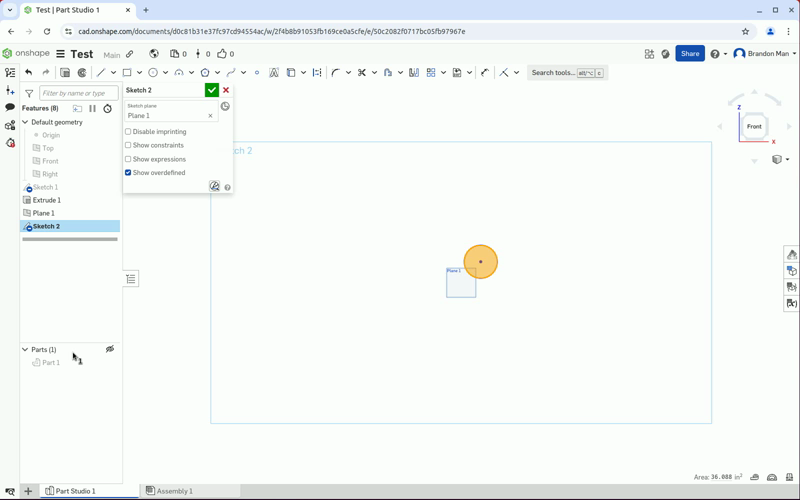
key(shift+e)
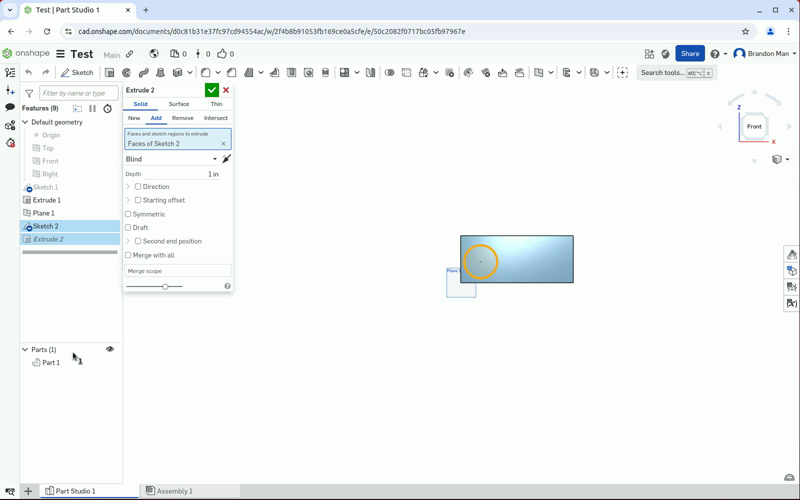
mouse_move(143, 106)
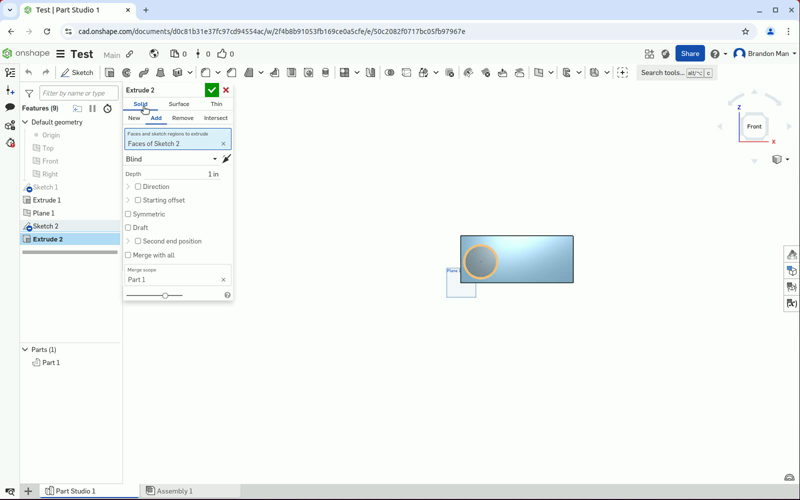
click(143, 106)
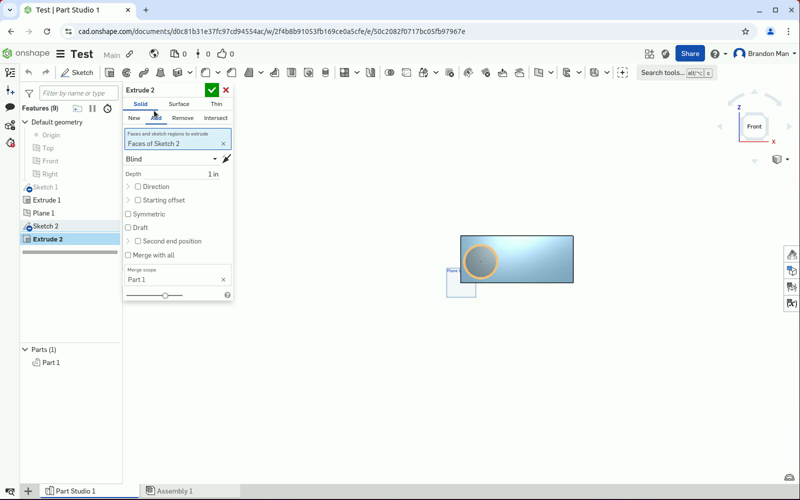
mouse_move(186, 120)
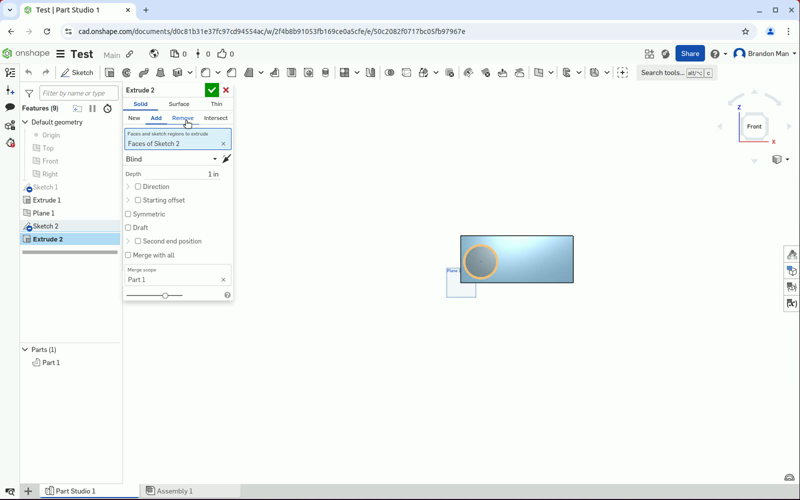
click(186, 120)
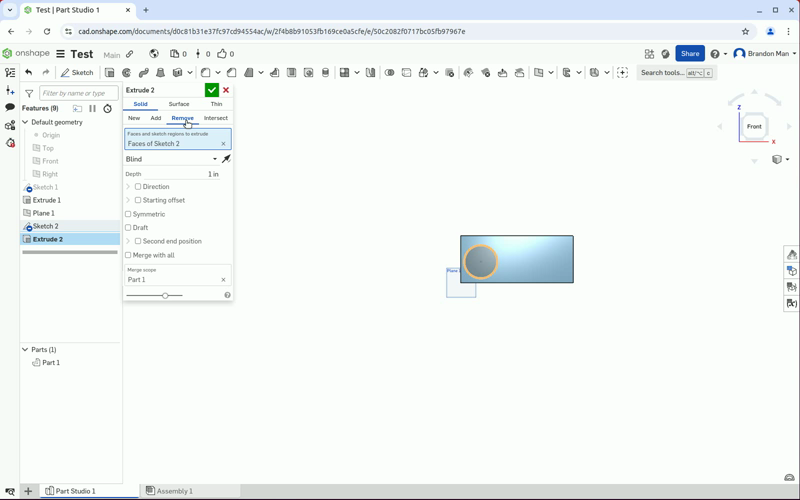
key(tab, 4)
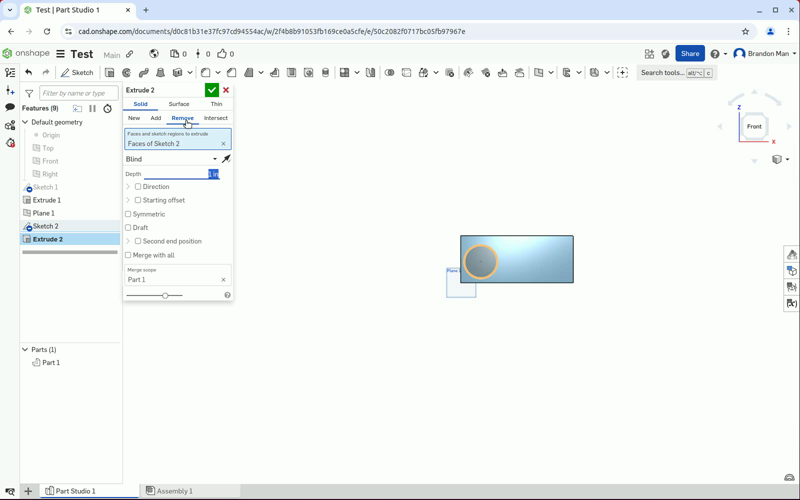
text(2.166)
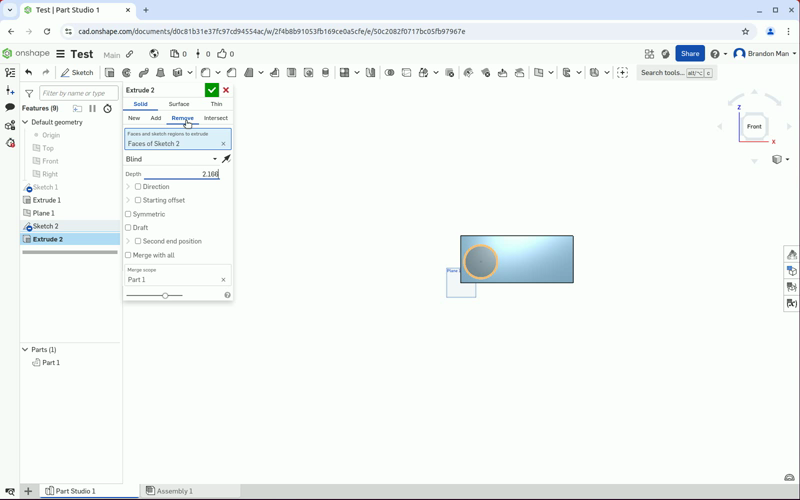
key(tab, 6)
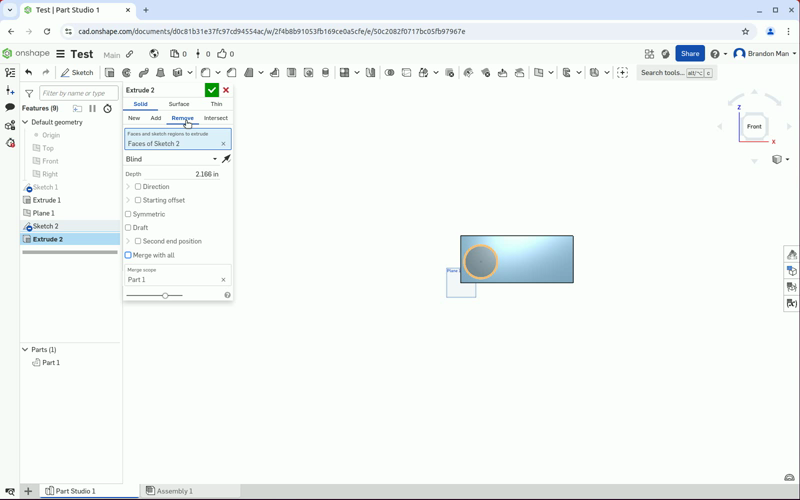
key(space)
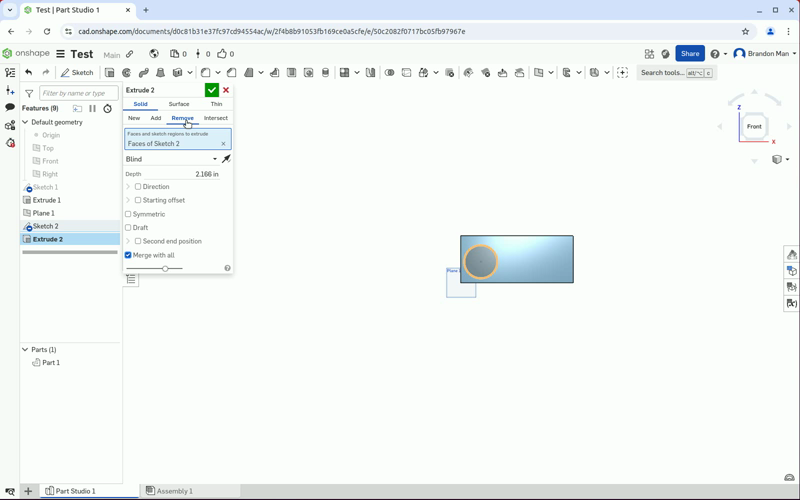
key(enter)
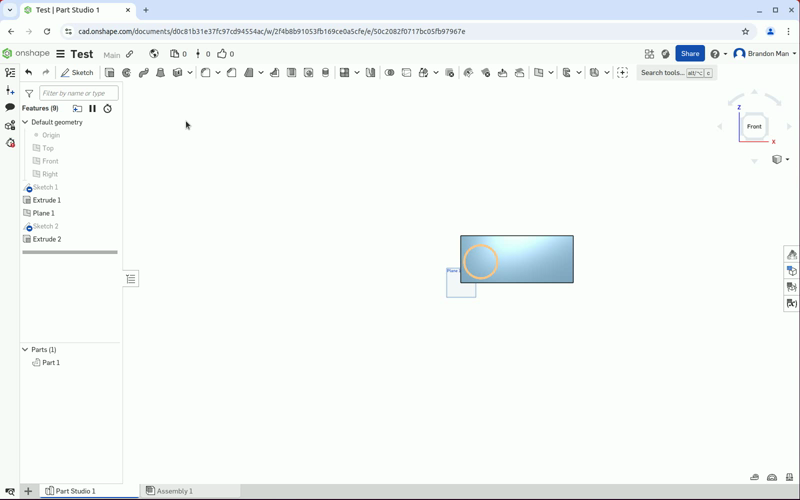
key(shift+h)
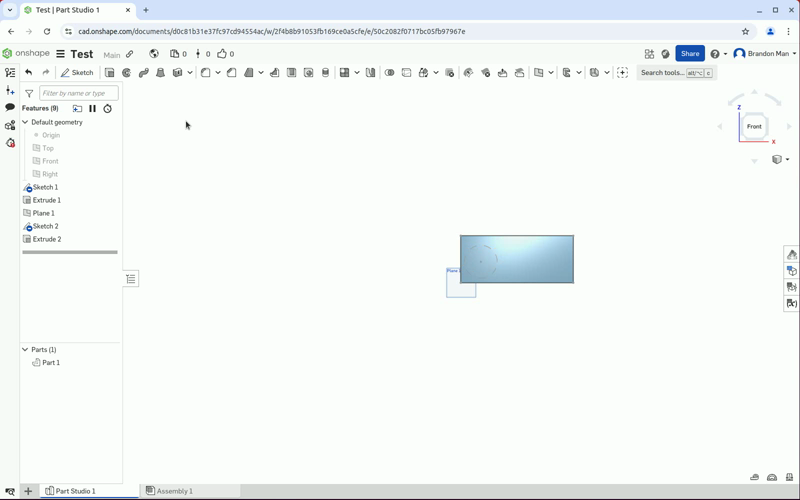
key(shift+h)
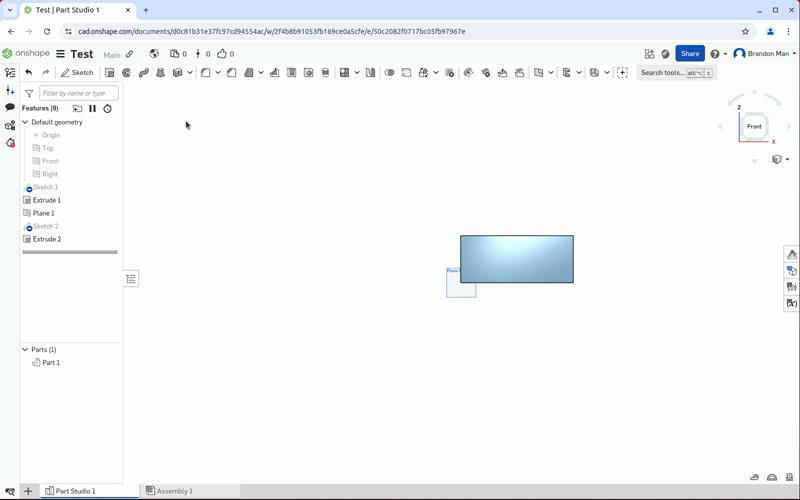
mouse_move(73, 189)
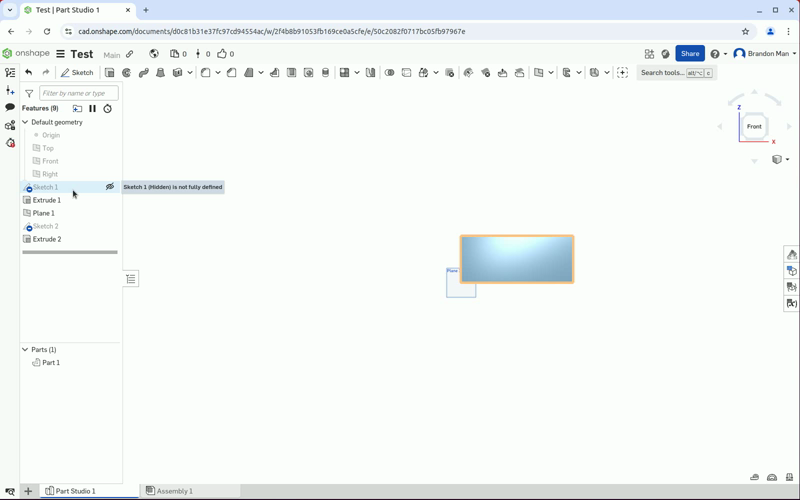
click(73, 189)
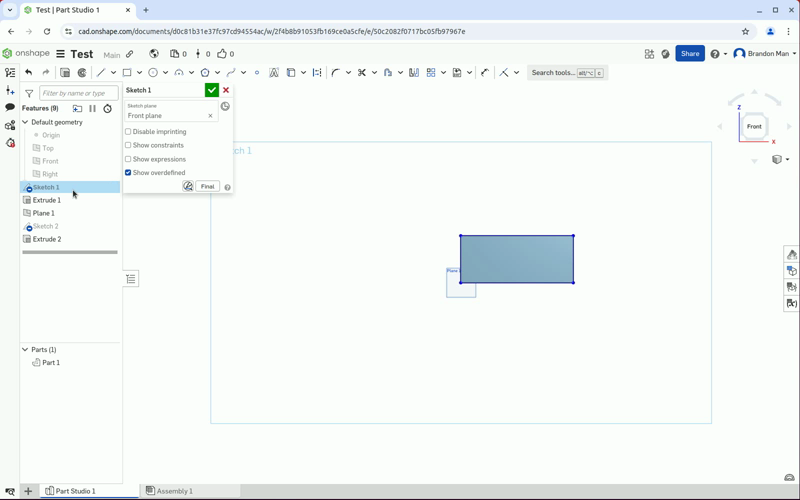
mouse_move(229, 92)
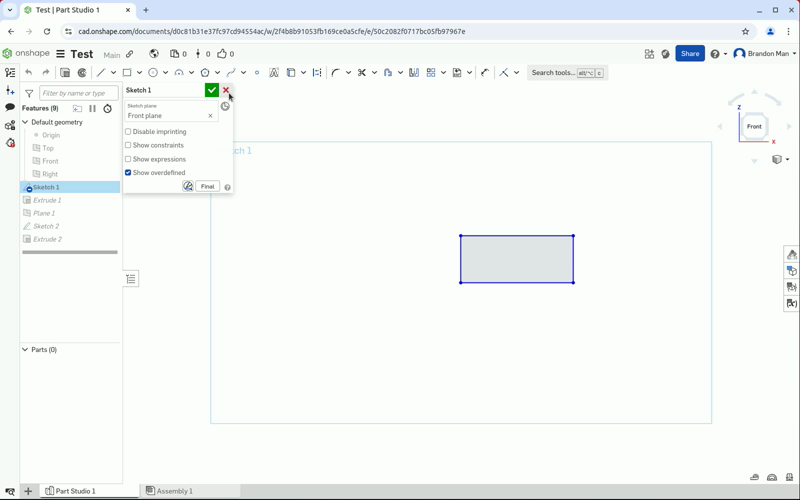
click(229, 92)
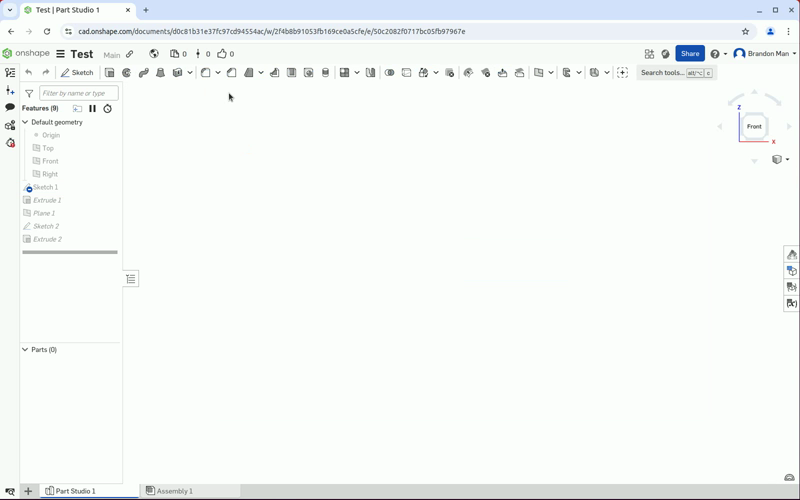
key(shift+s)
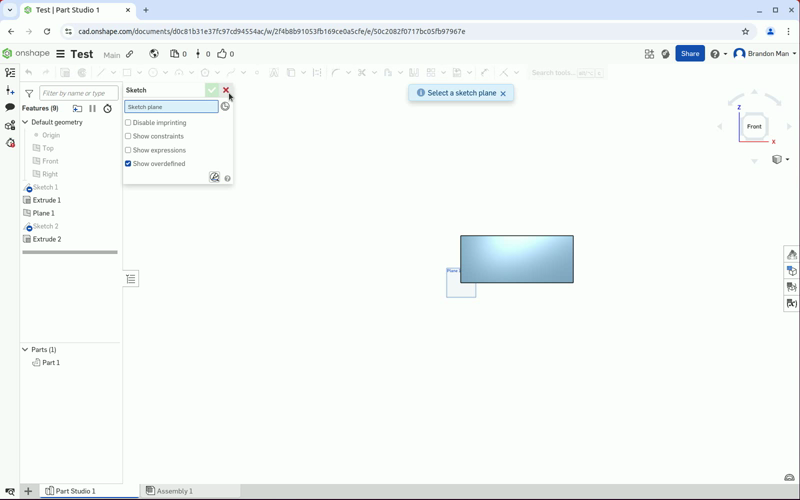
mouse_move(73, 215)
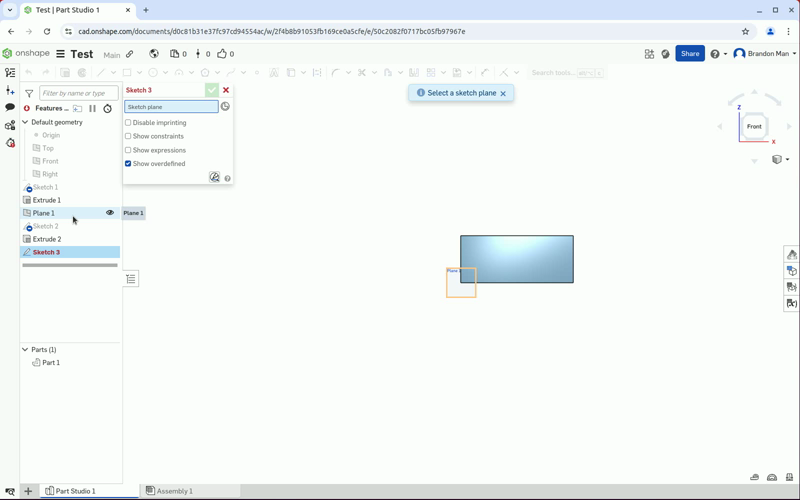
click(73, 215)
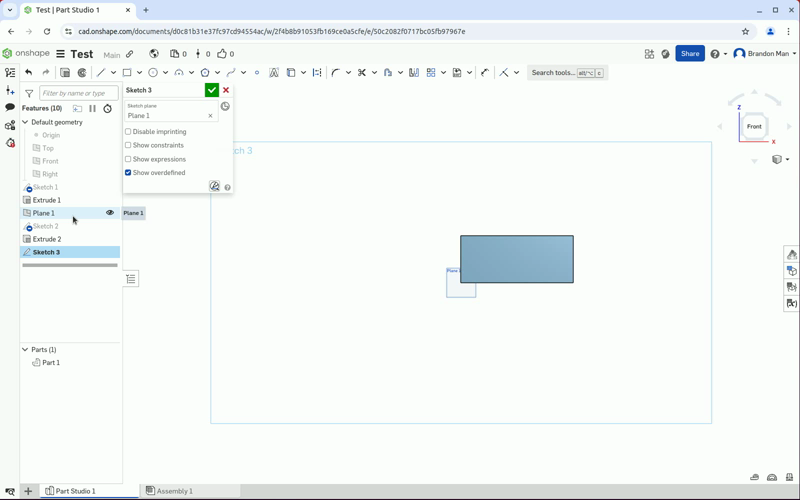
mouse_move(73, 352)
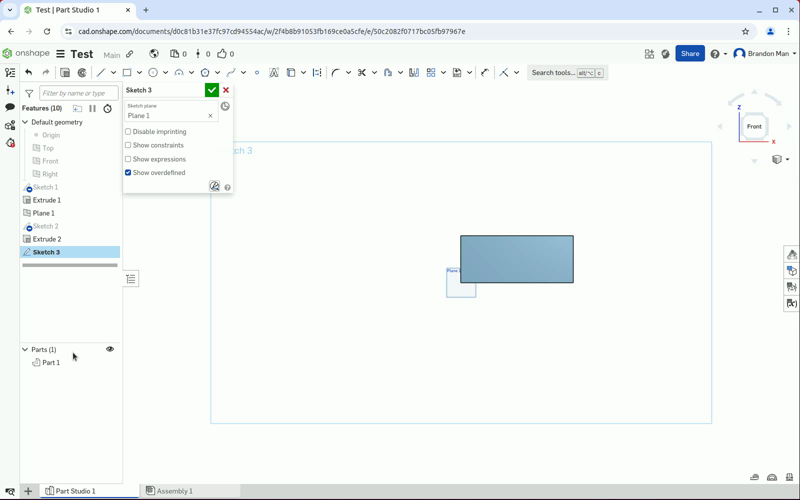
key(y)
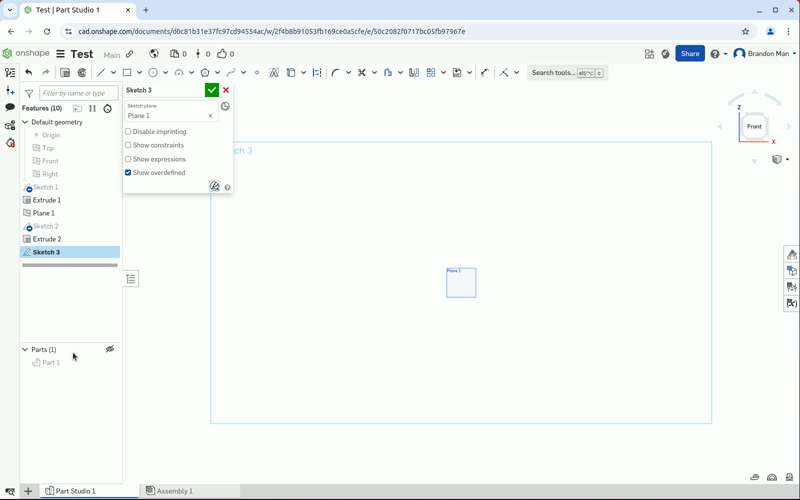
key(c)
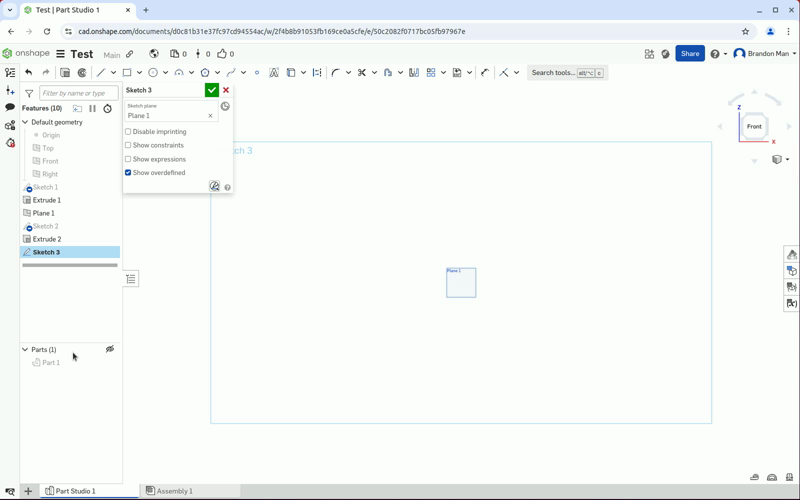
key_down(shift)
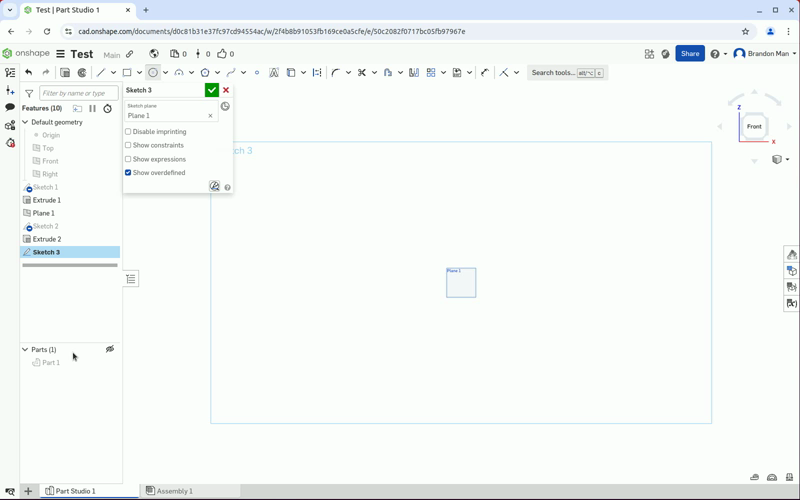
mouse_move(554, 261)
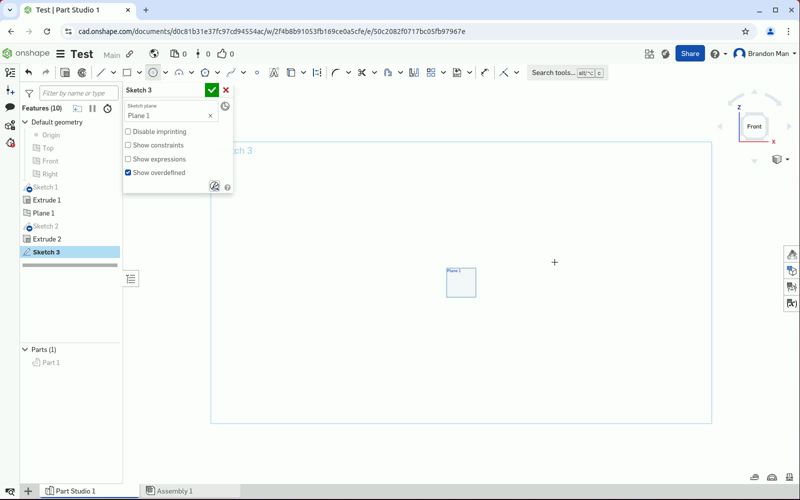
click(554, 261)
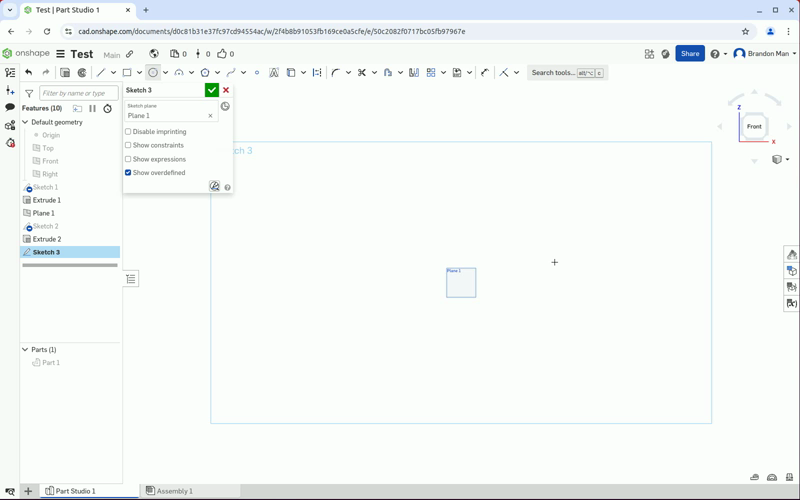
key_up(shift)
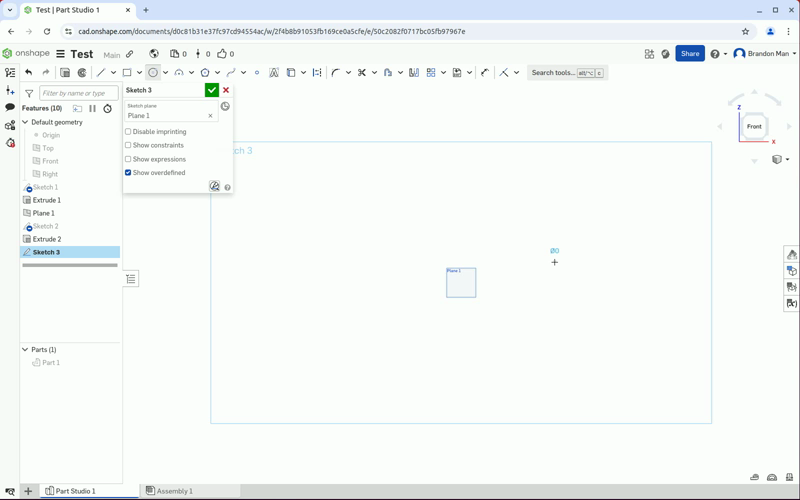
mouse_move(571, 261)
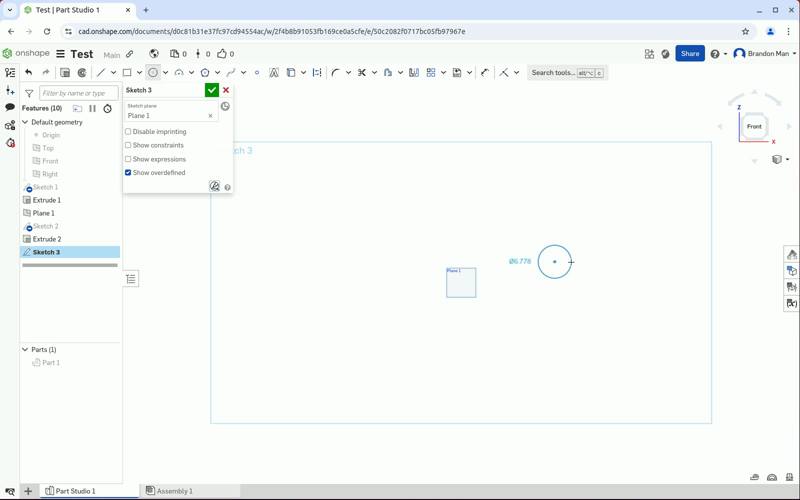
click(571, 261)
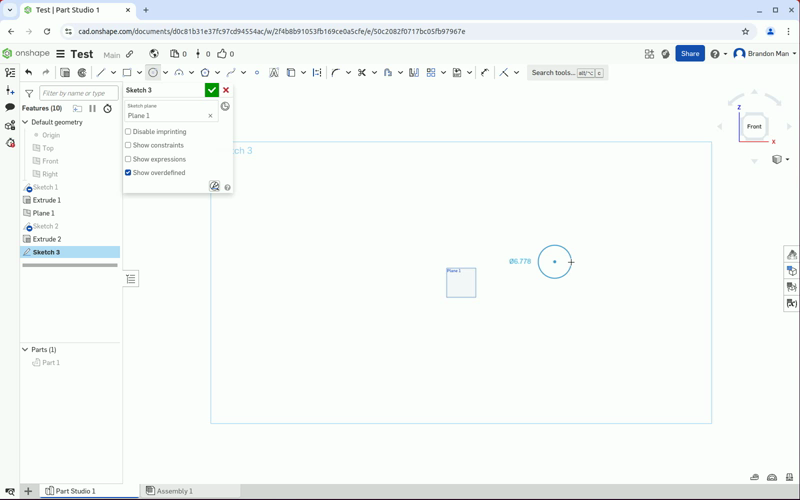
key(esc)
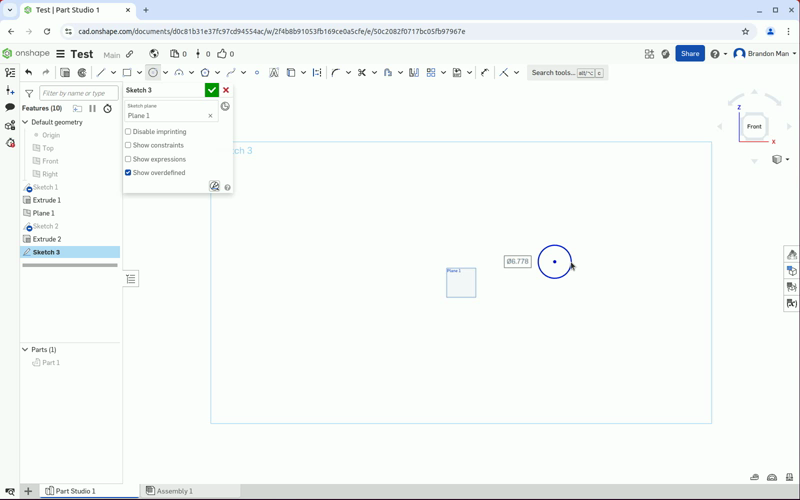
mouse_move(550, 247)
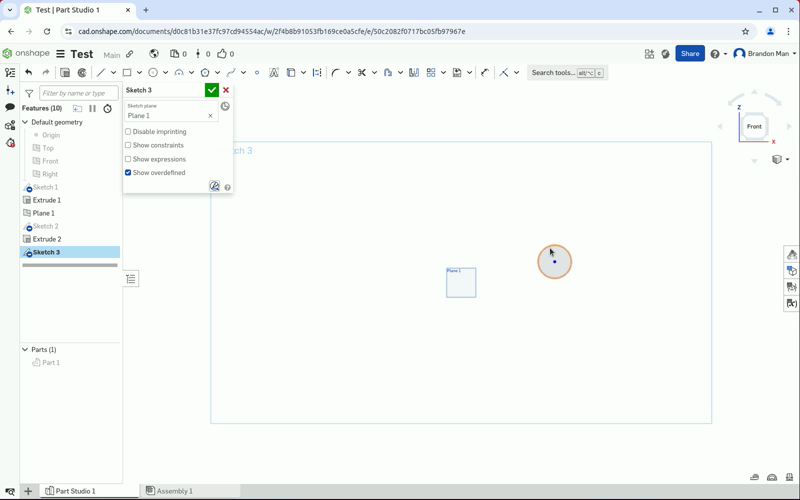
scroll(6)
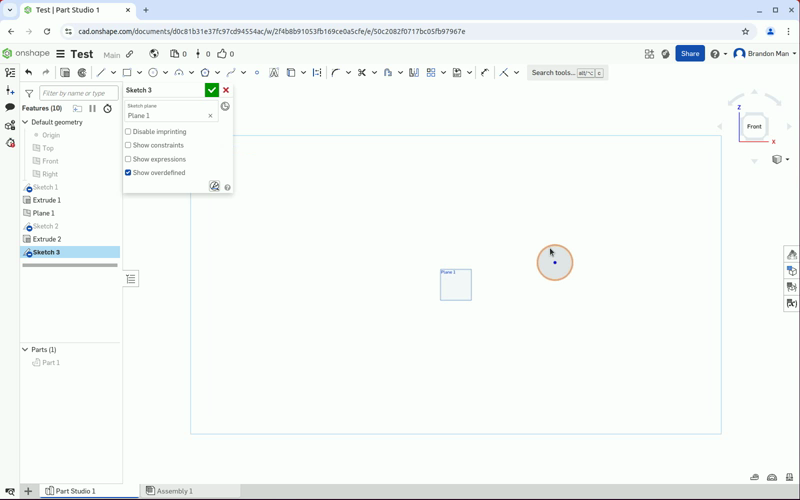
scroll(6)
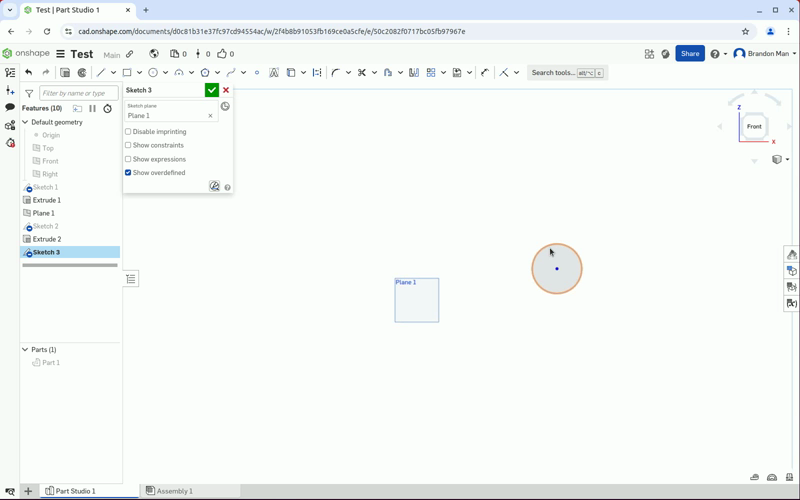
scroll(6)
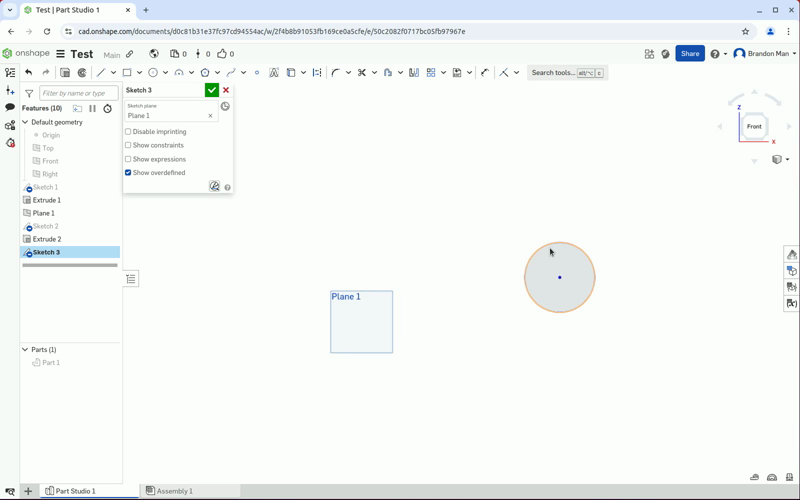
scroll(6)
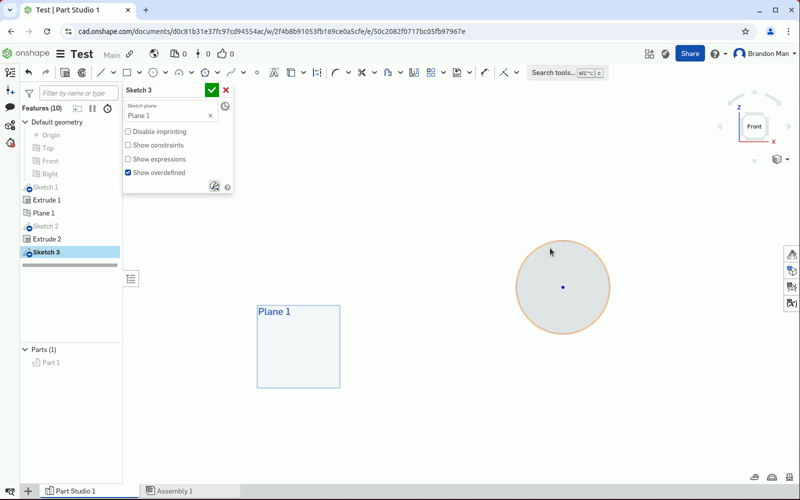
scroll(6)
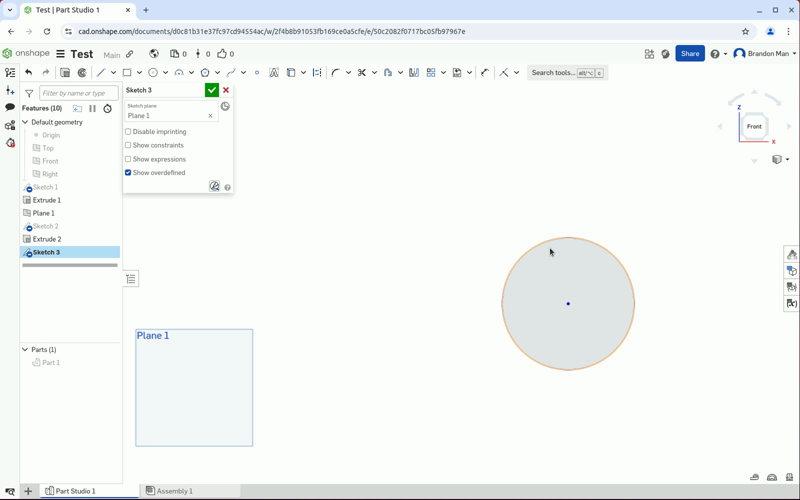
scroll(6)
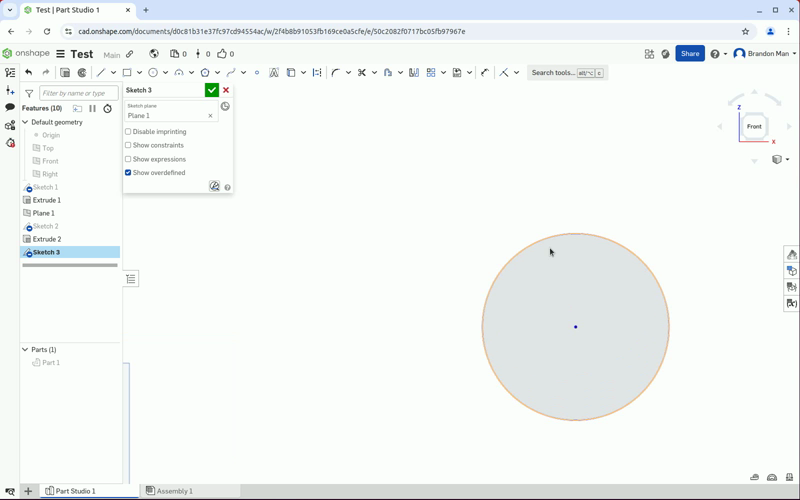
scroll(6)
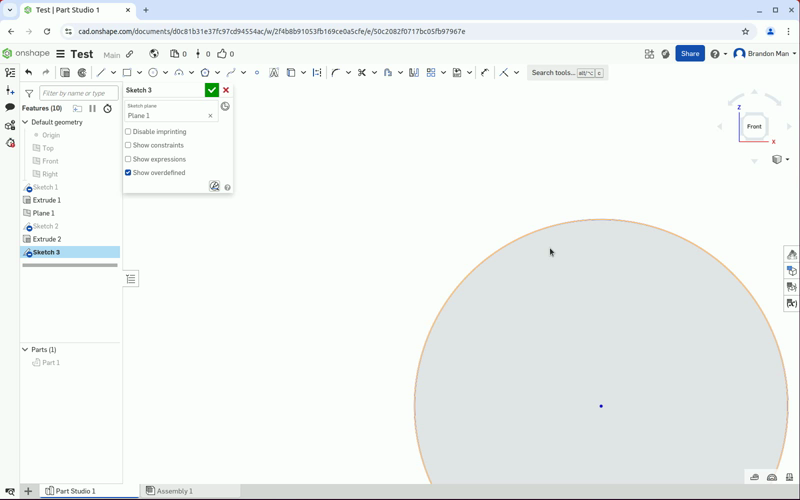
click(550, 247)
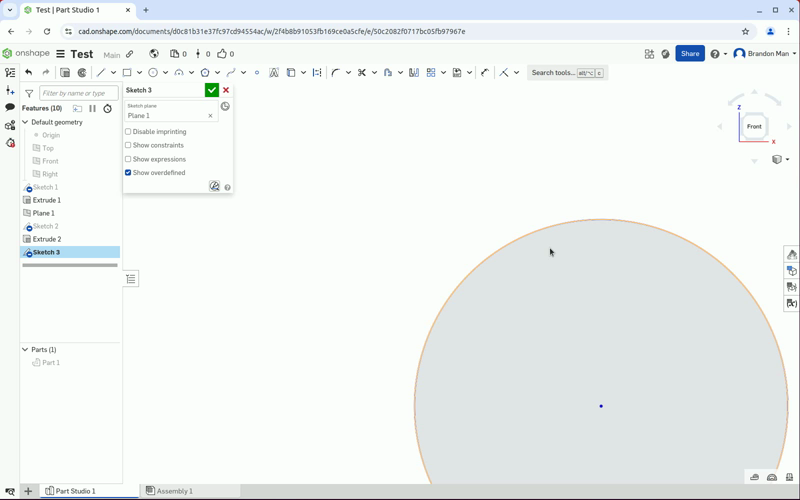
scroll(-6)
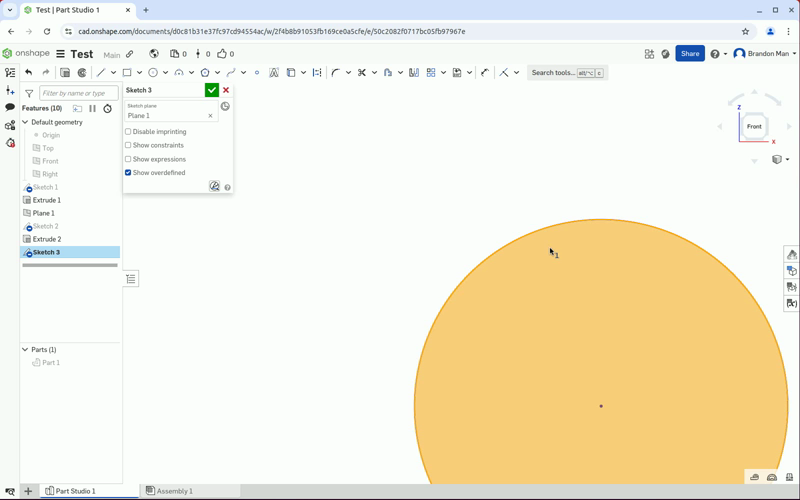
scroll(-6)
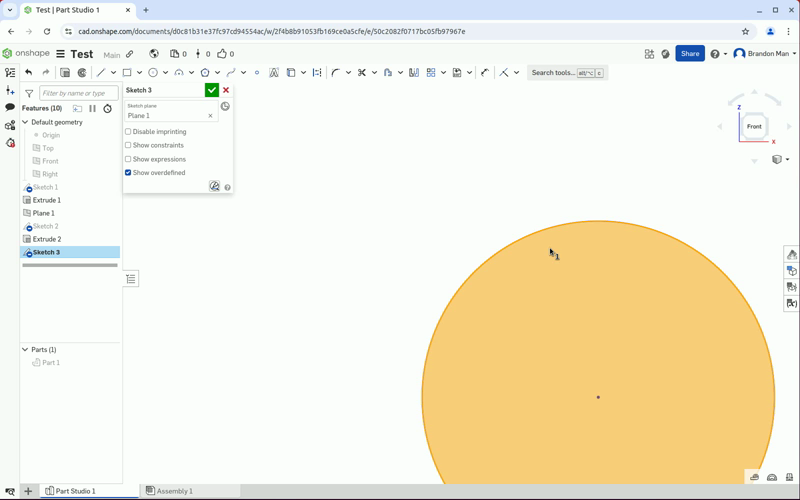
scroll(-6)
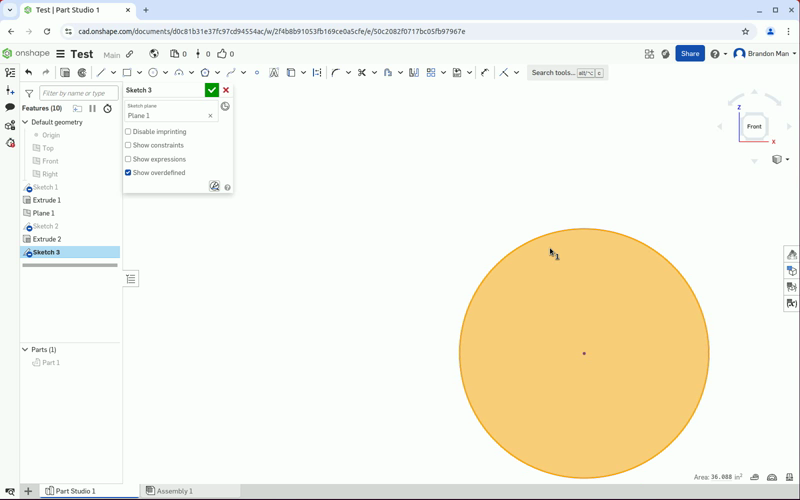
scroll(-6)
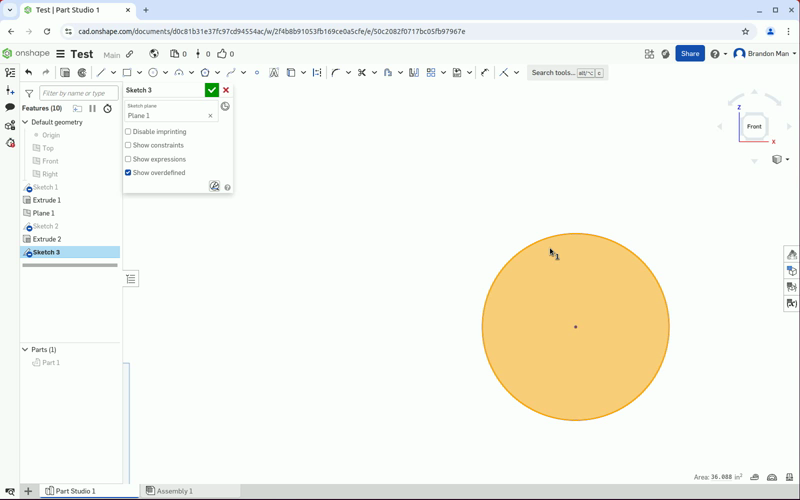
scroll(-6)
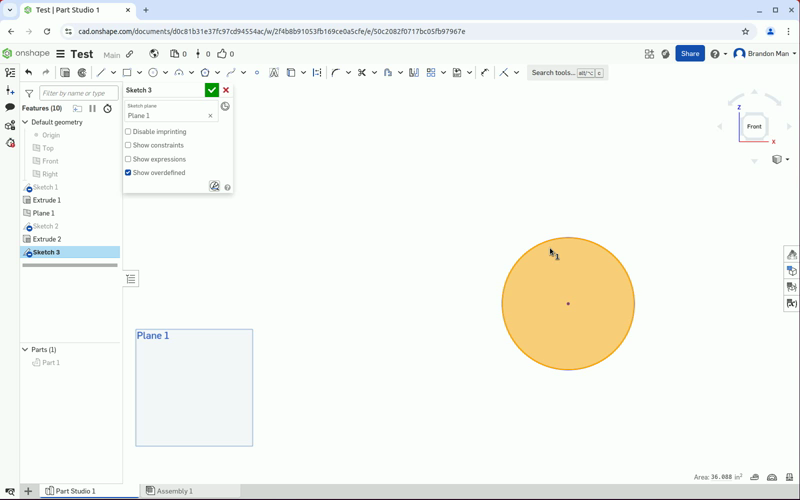
scroll(-6)
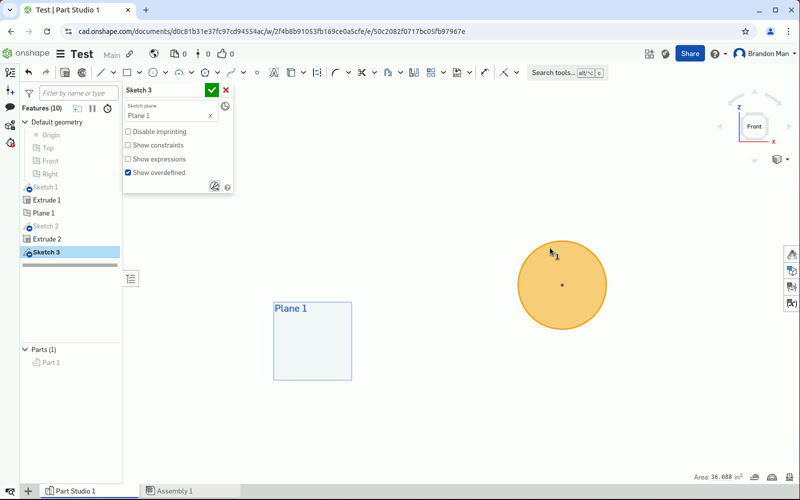
scroll(-6)
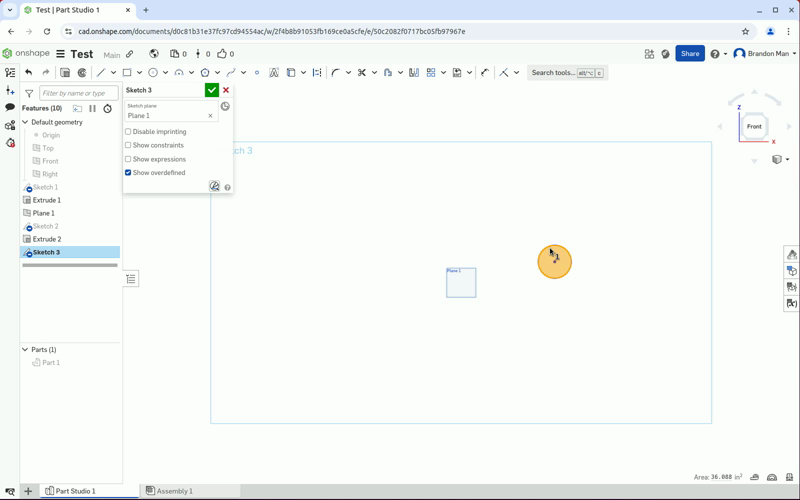
mouse_move(73, 352)
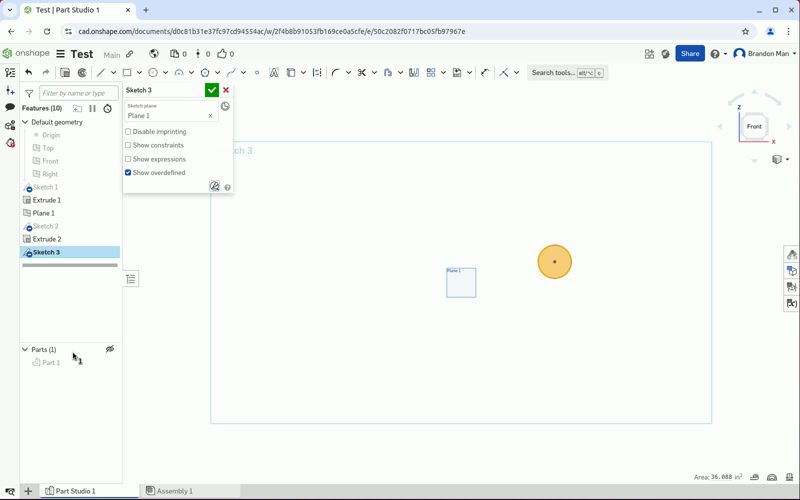
key(shift+y)
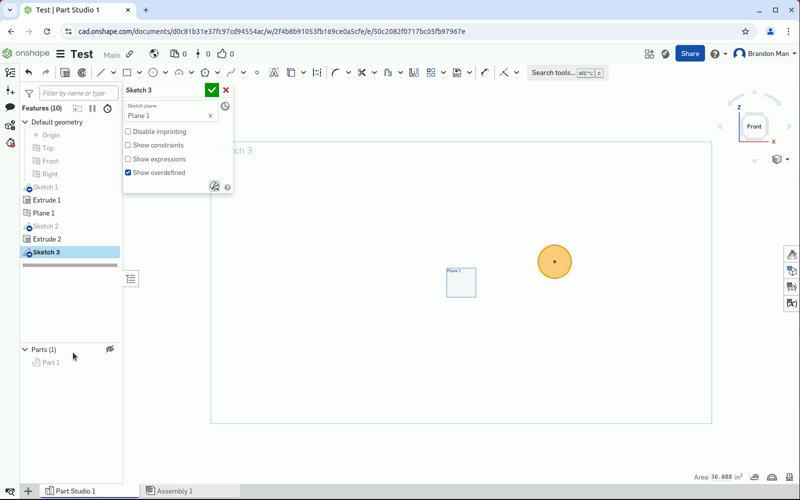
key(shift+e)
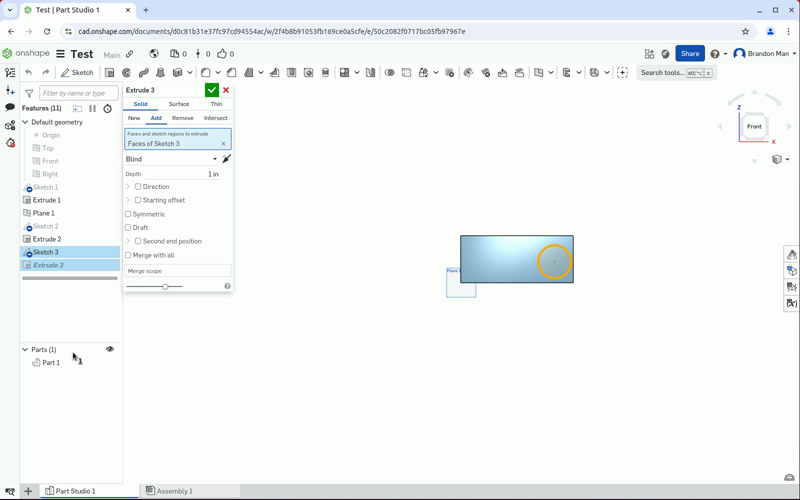
mouse_move(143, 106)
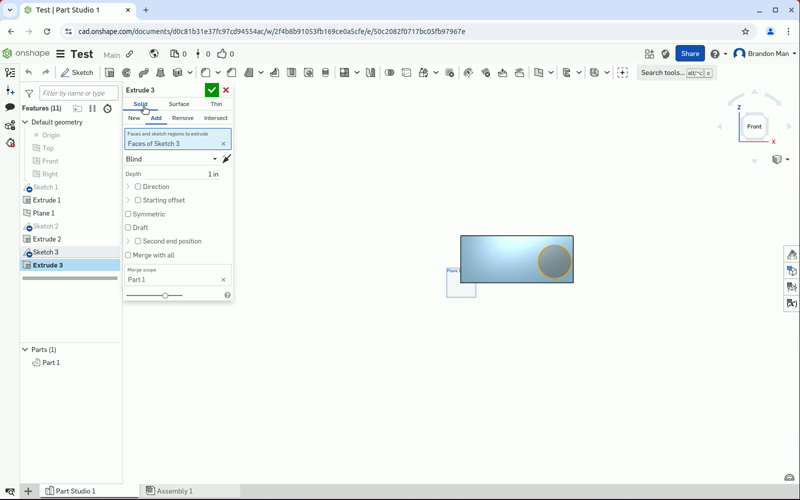
click(143, 106)
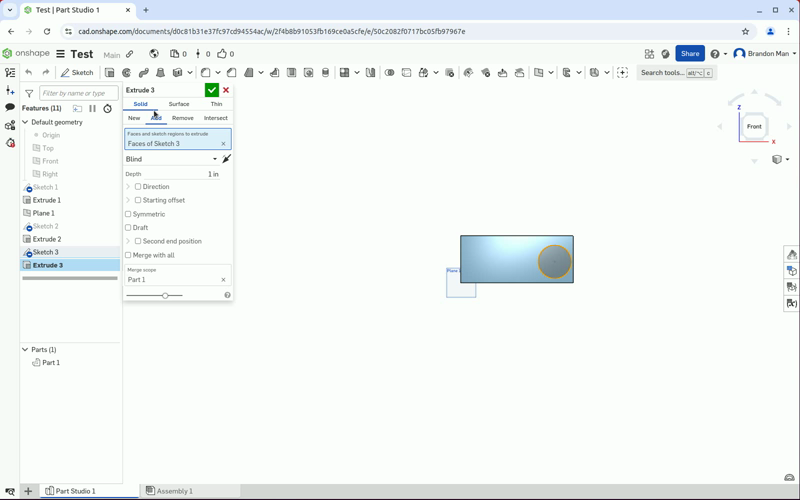
mouse_move(186, 120)
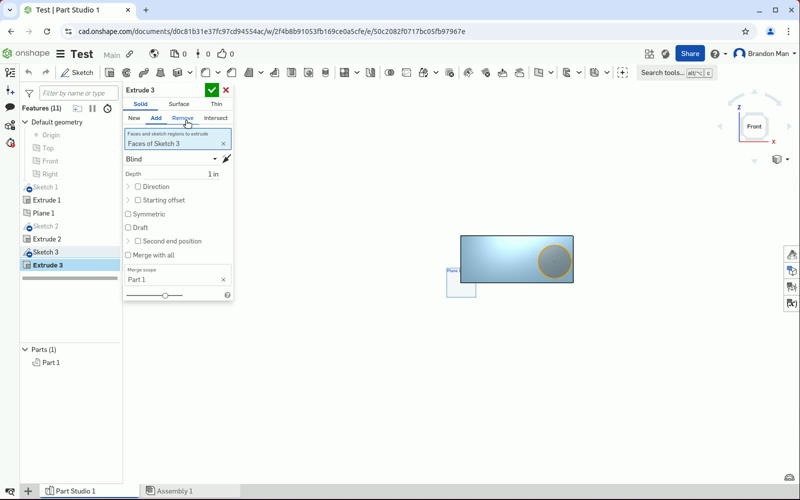
click(186, 120)
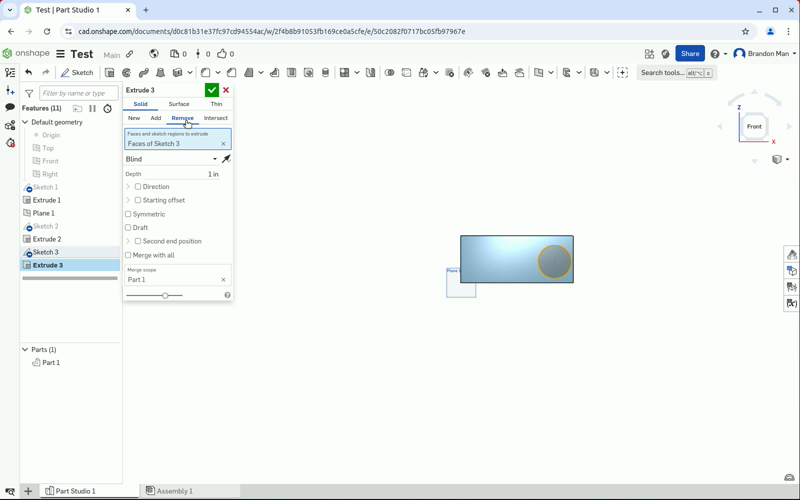
key(tab, 4)
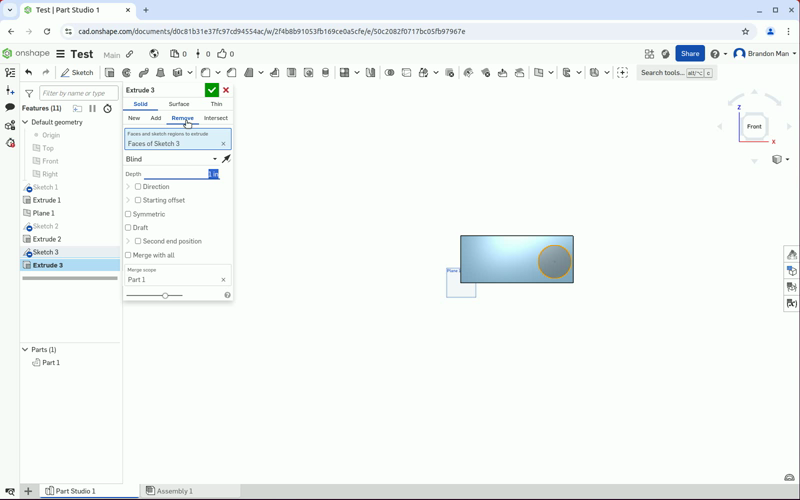
text(2.166)
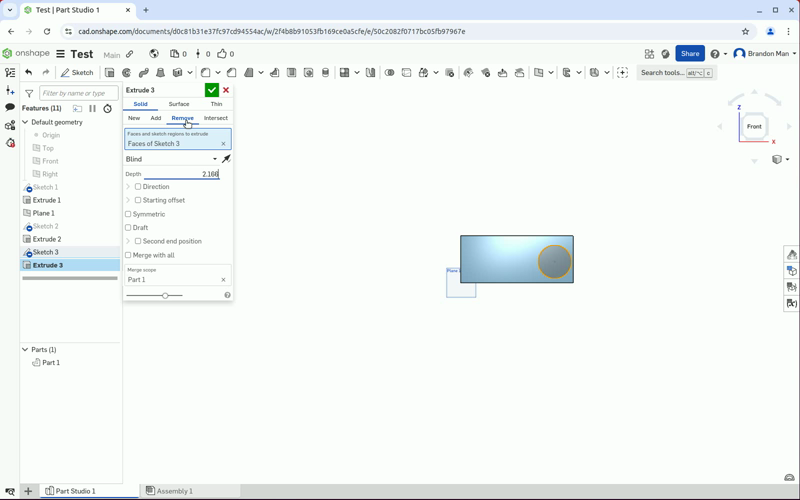
key(tab, 6)
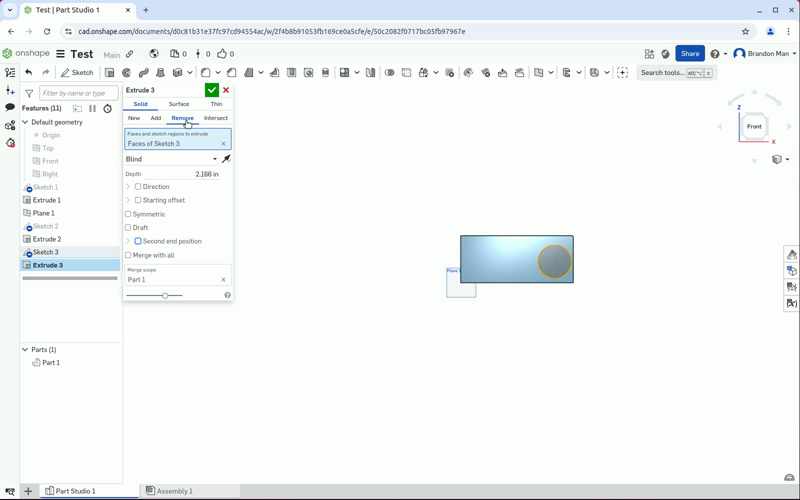
key(space)
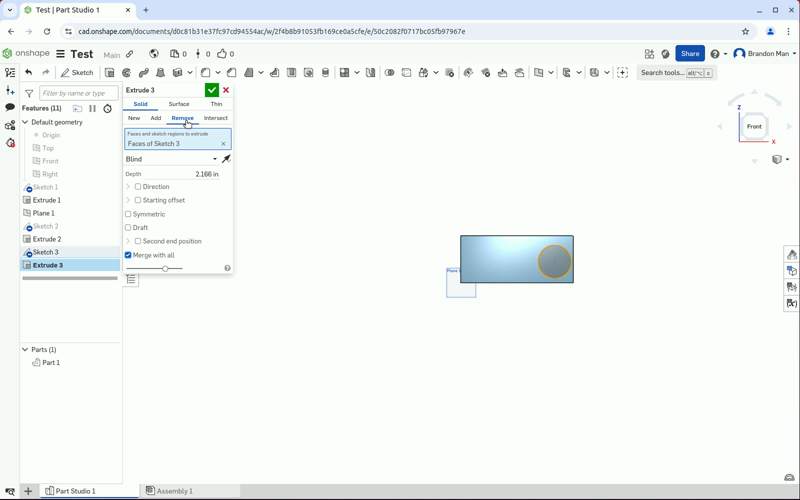
key(enter)
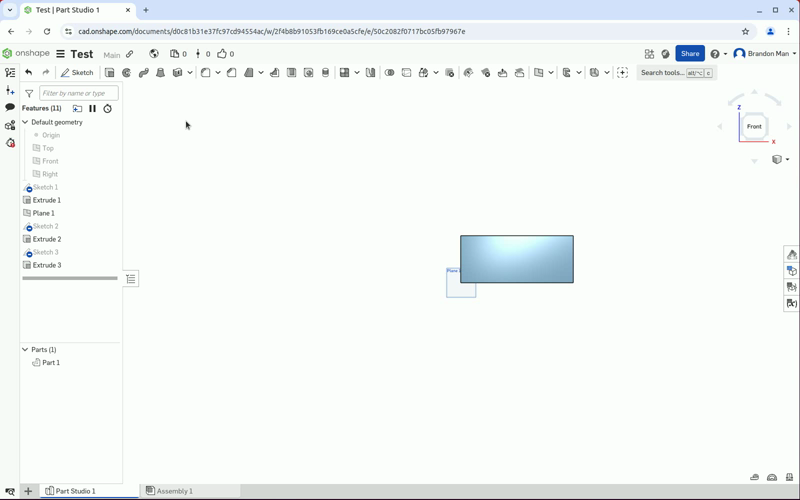
key(shift+h)
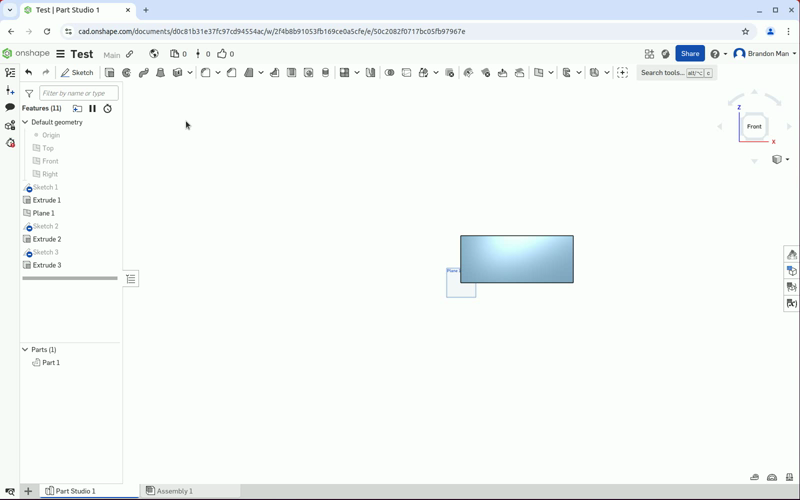
key(shift+h)
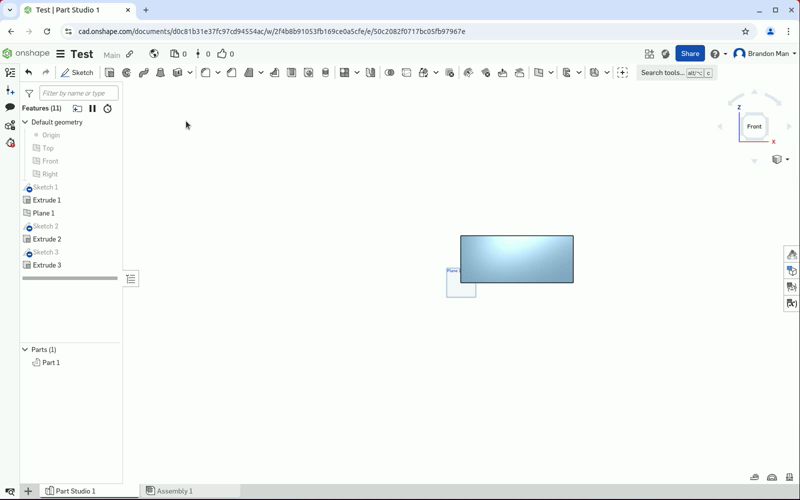
mouse_move(73, 189)
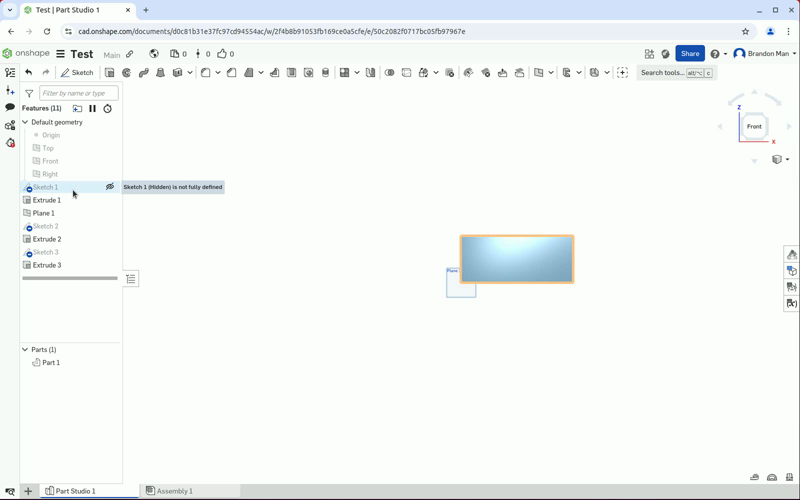
click(73, 189)
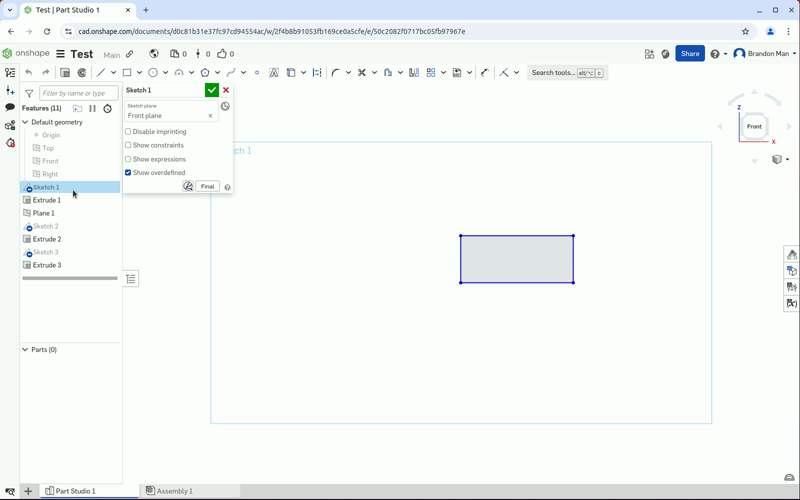
mouse_move(229, 92)
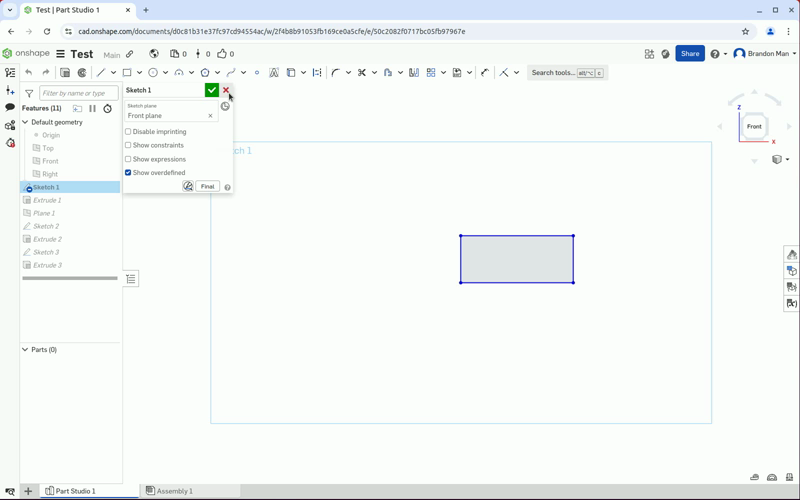
click(229, 92)
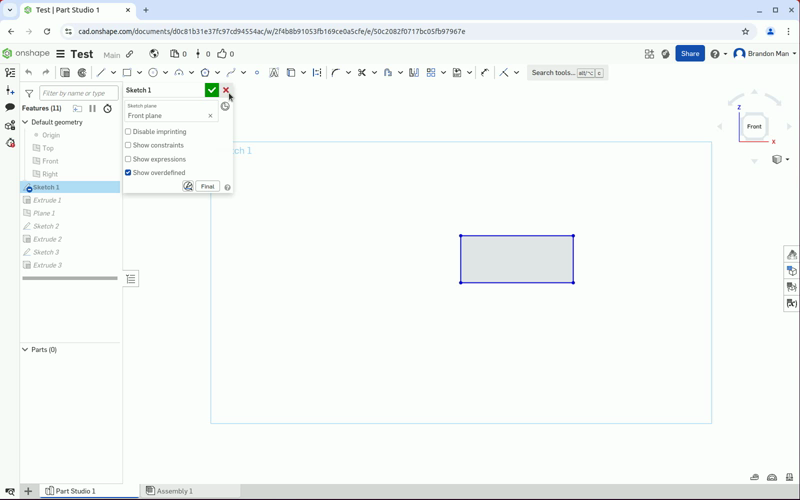
key(shift+s)
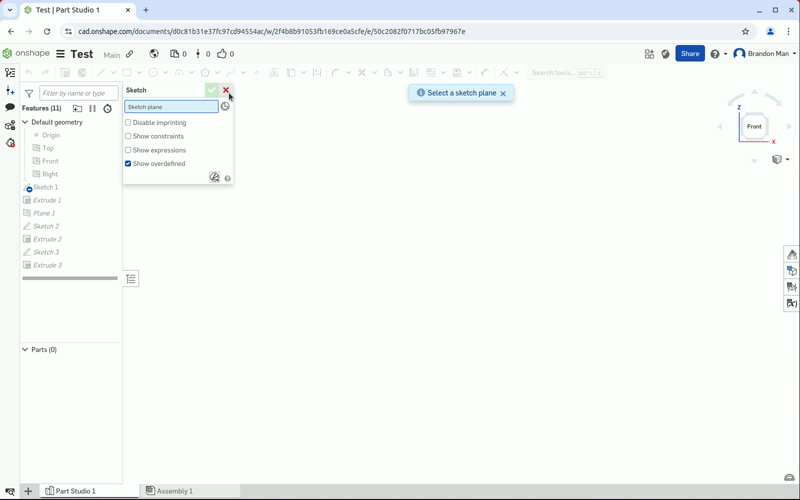
mouse_move(73, 215)
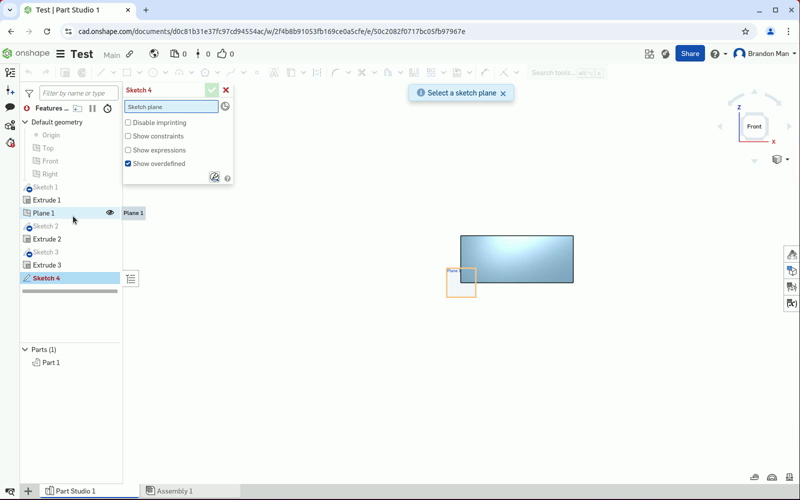
click(73, 215)
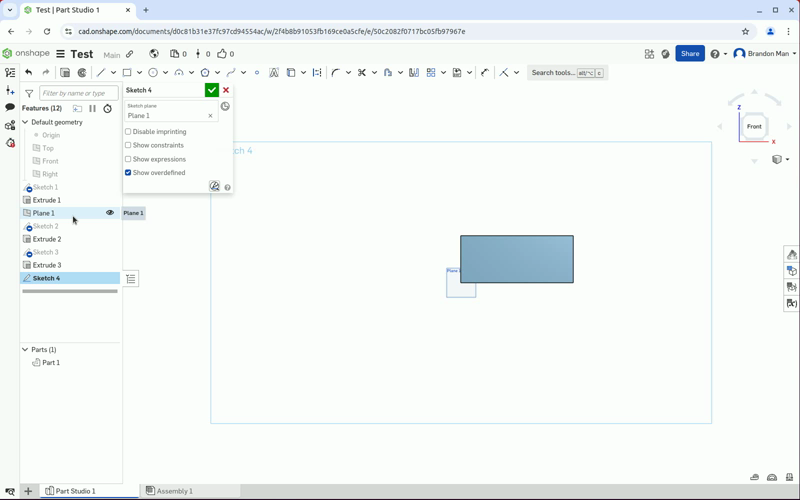
mouse_move(73, 352)
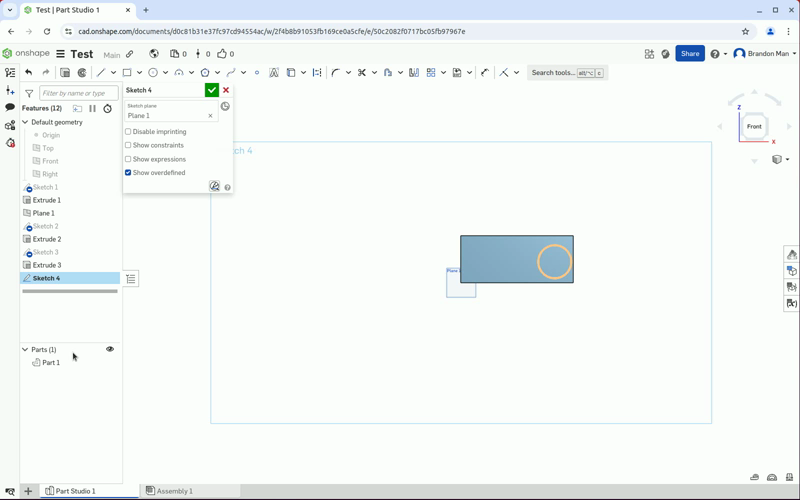
key(y)
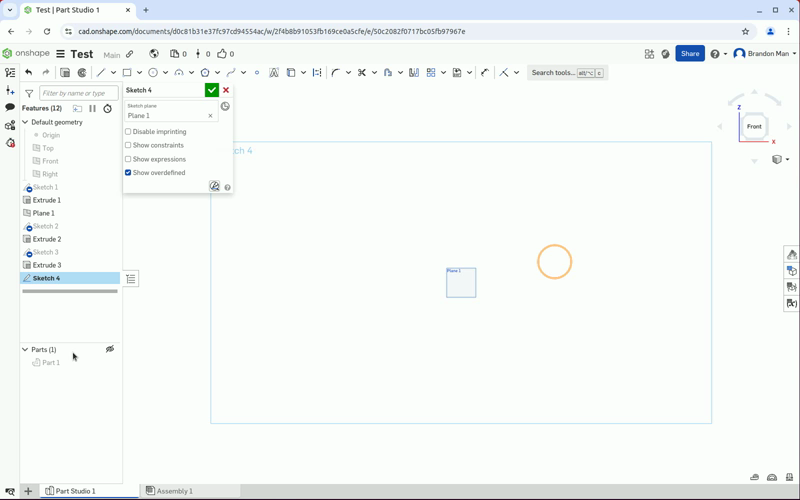
key(a)
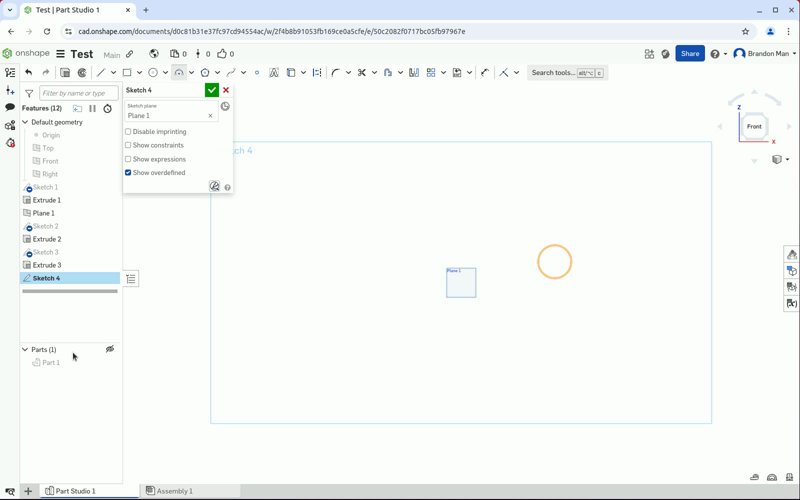
key_down(shift)
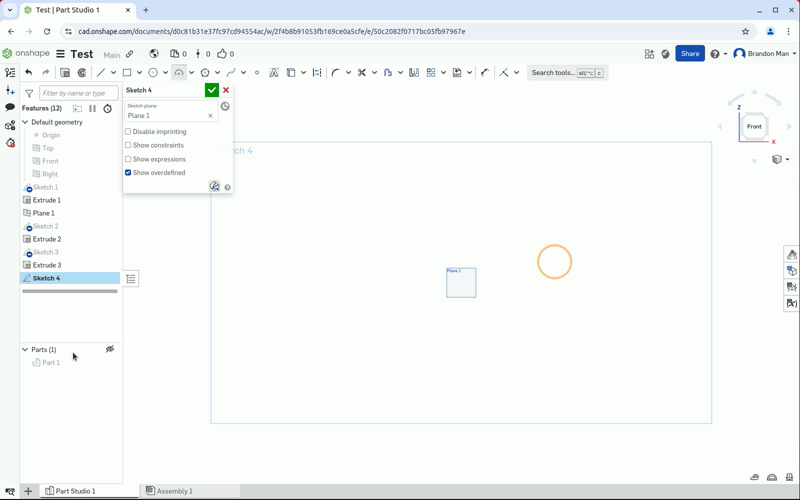
mouse_move(499, 252)
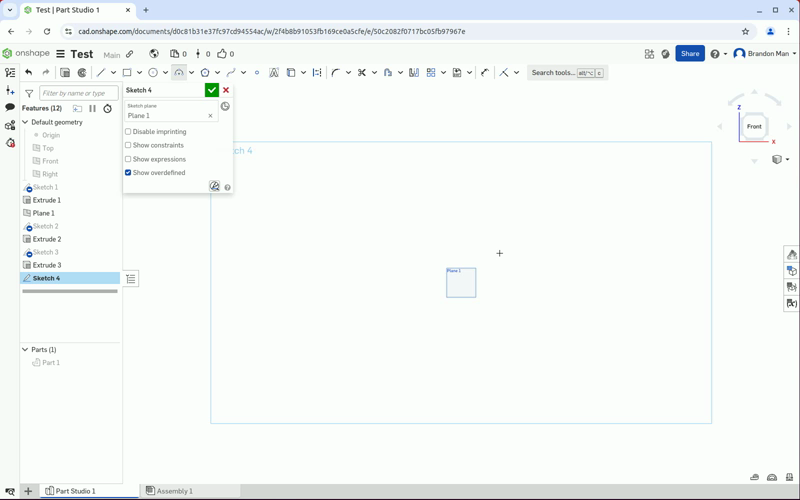
click(499, 252)
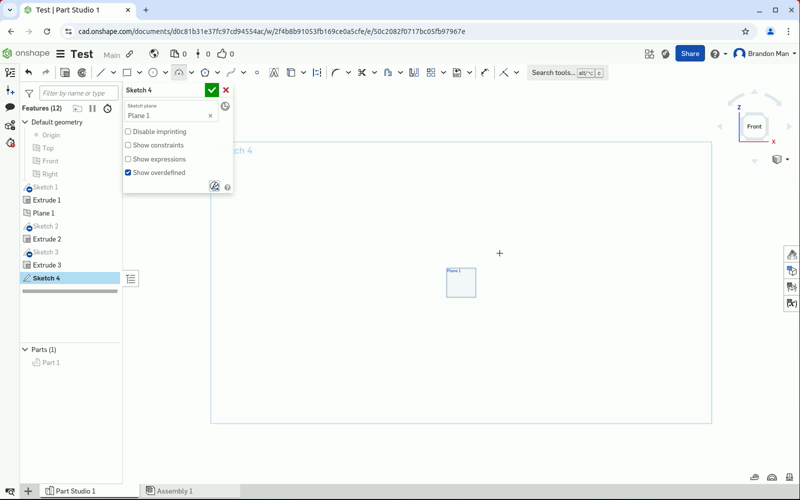
key_up(shift)
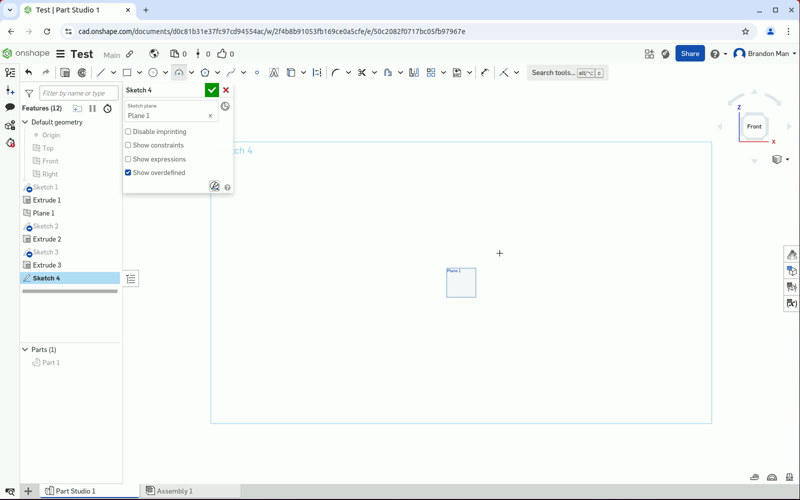
key_down(shift)
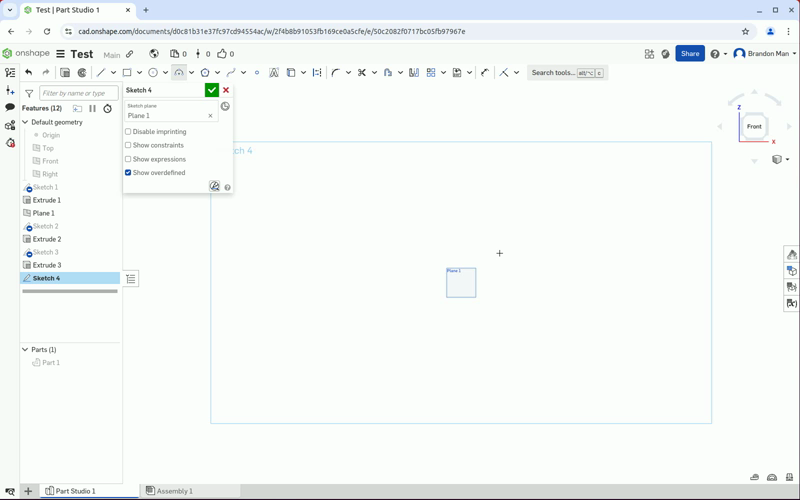
mouse_move(504, 257)
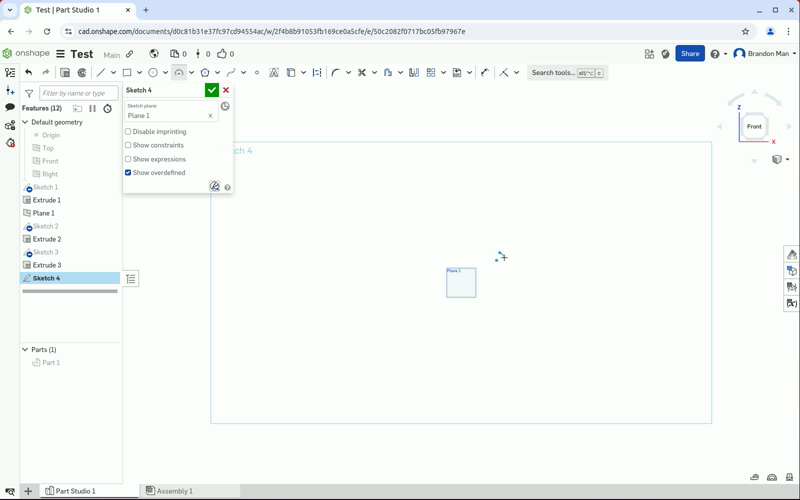
scroll(6)
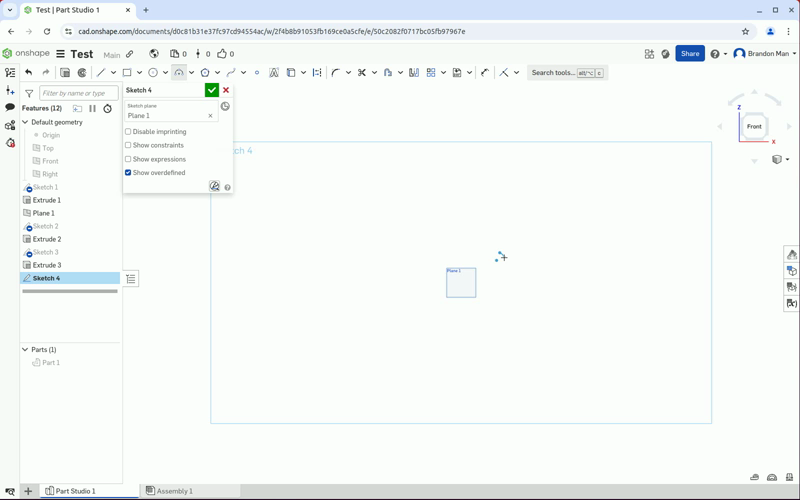
scroll(6)
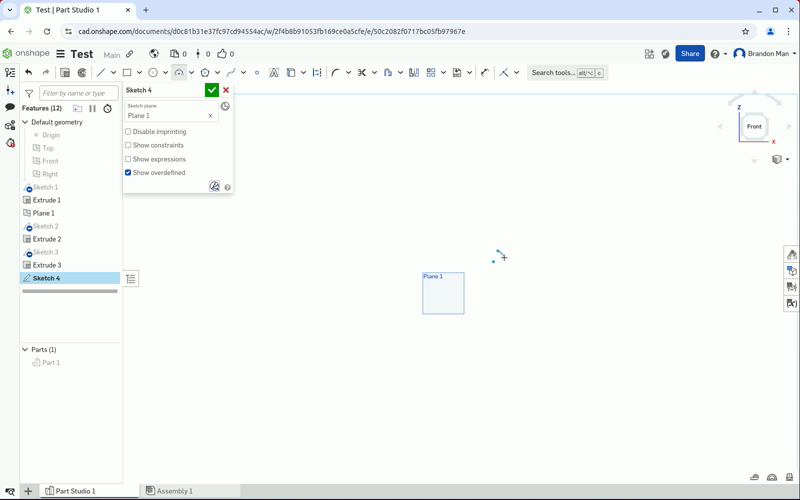
scroll(6)
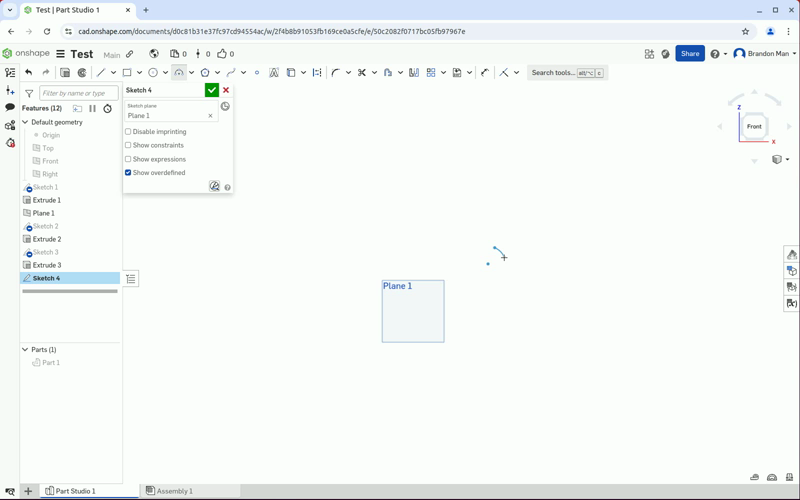
scroll(6)
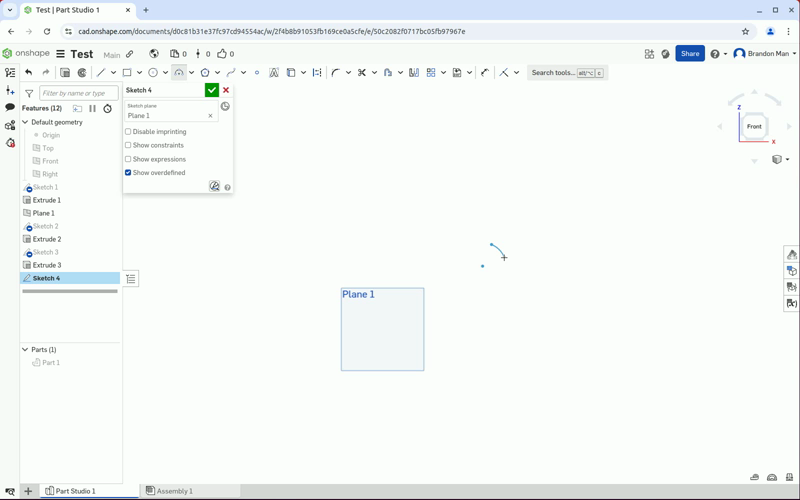
scroll(6)
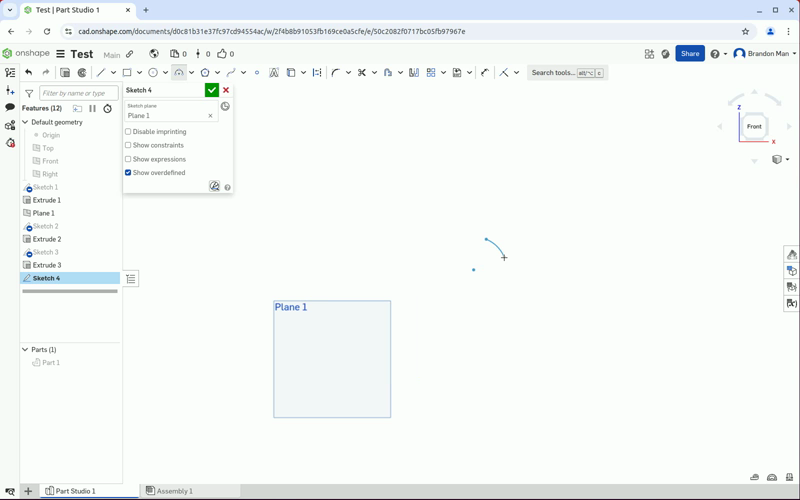
scroll(6)
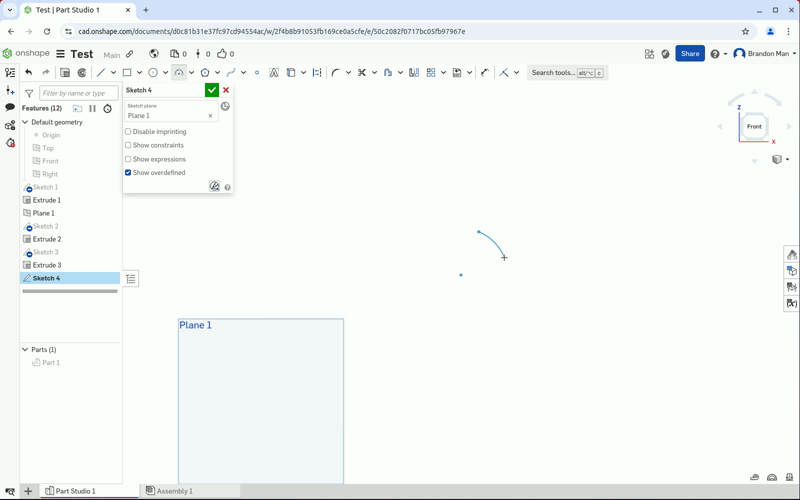
scroll(6)
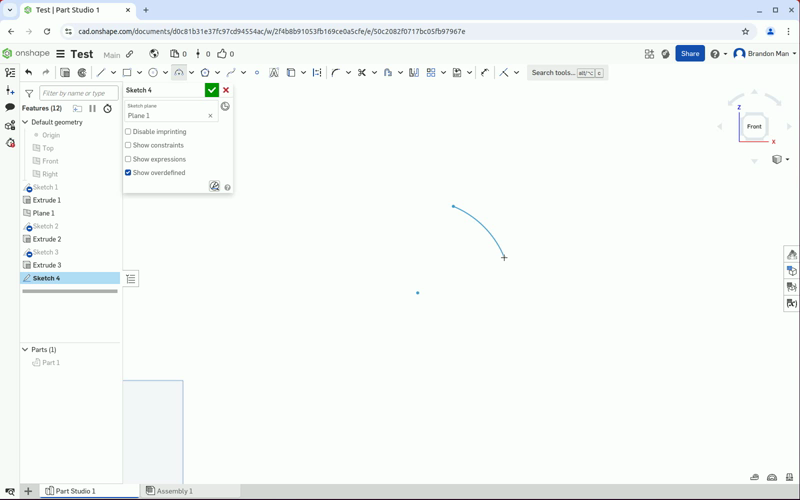
click(504, 257)
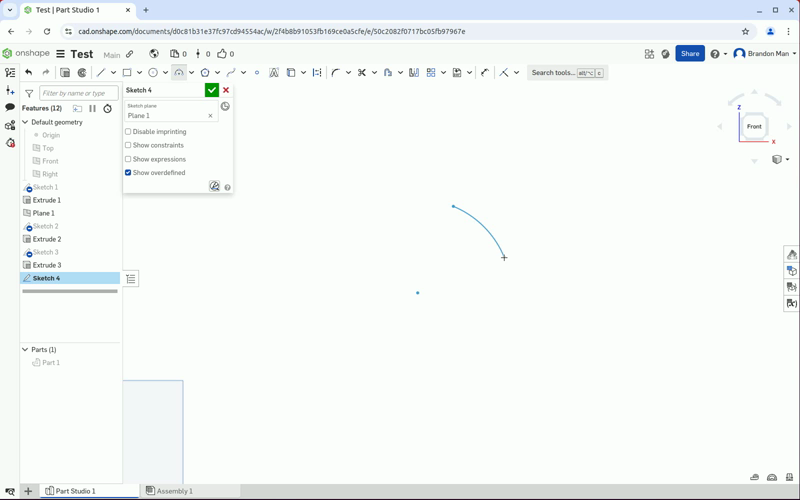
scroll(-6)
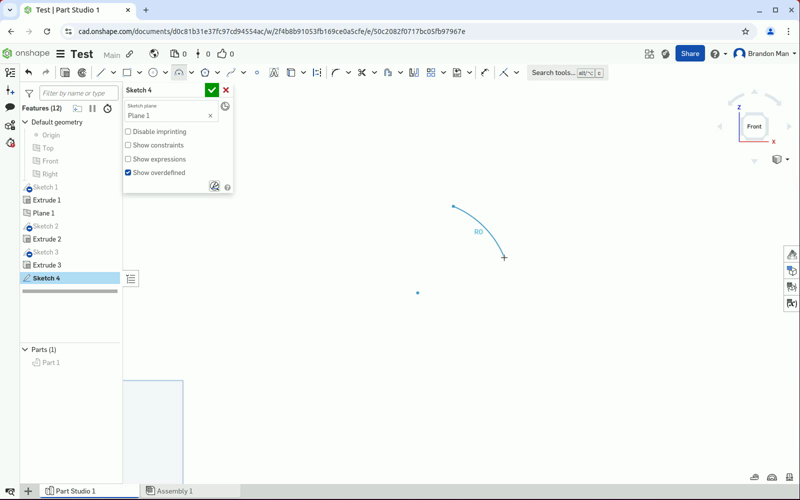
scroll(-6)
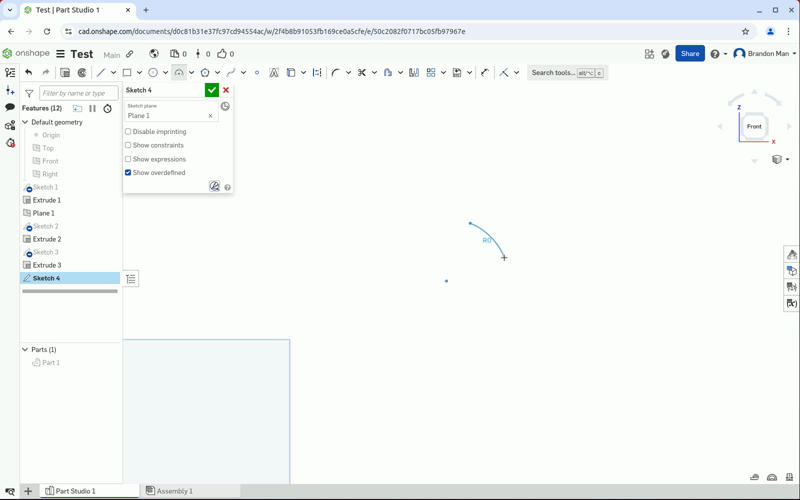
scroll(-6)
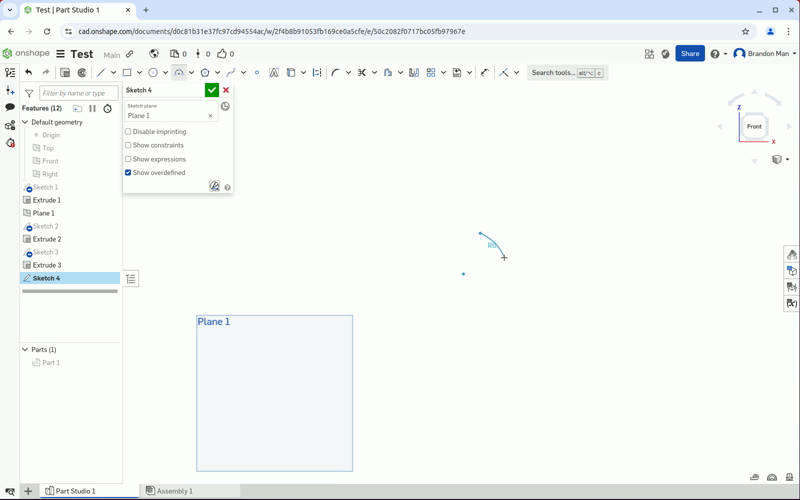
scroll(-6)
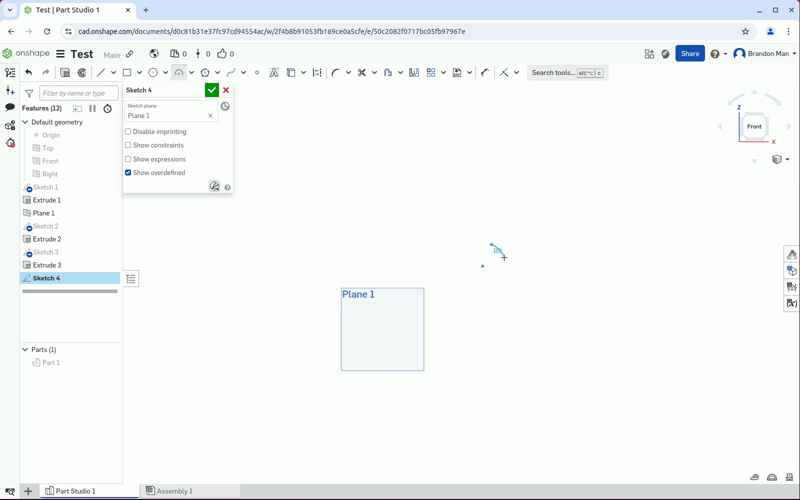
scroll(-6)
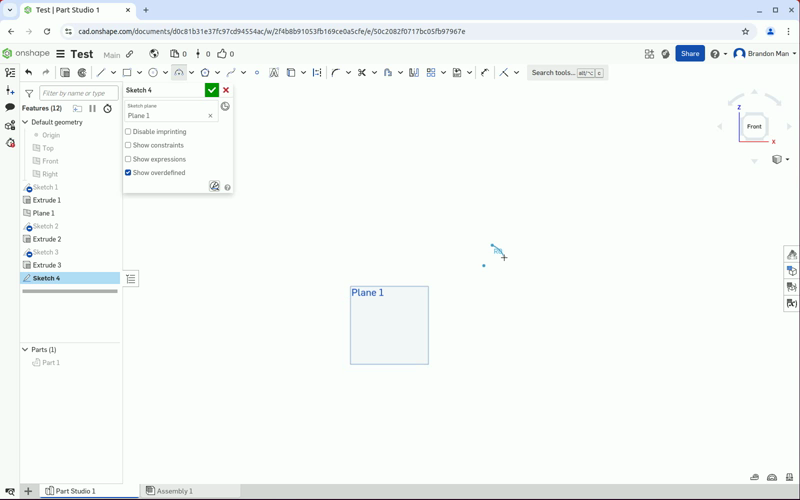
scroll(-6)
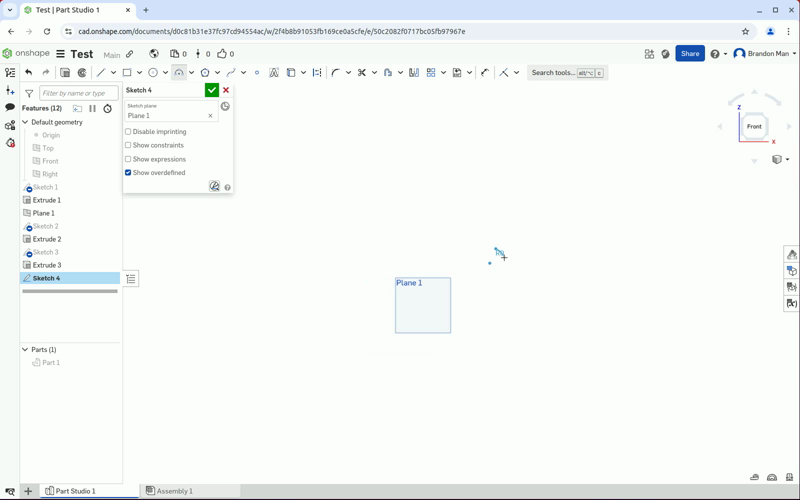
scroll(-6)
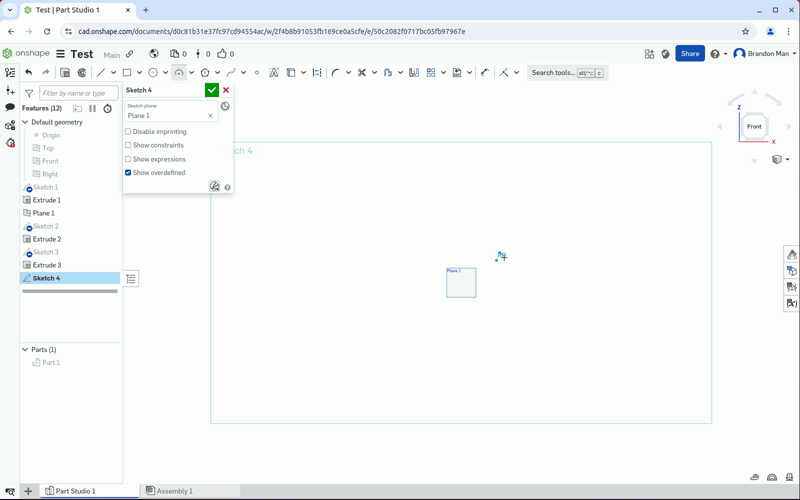
mouse_move(501, 255)
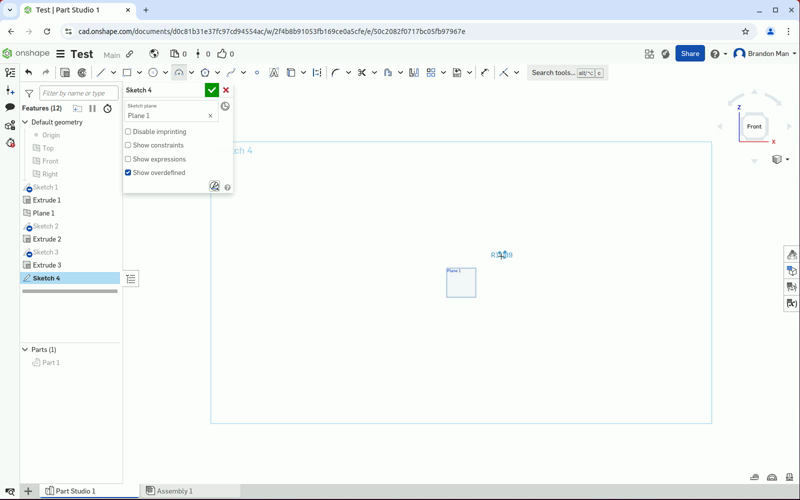
scroll(6)
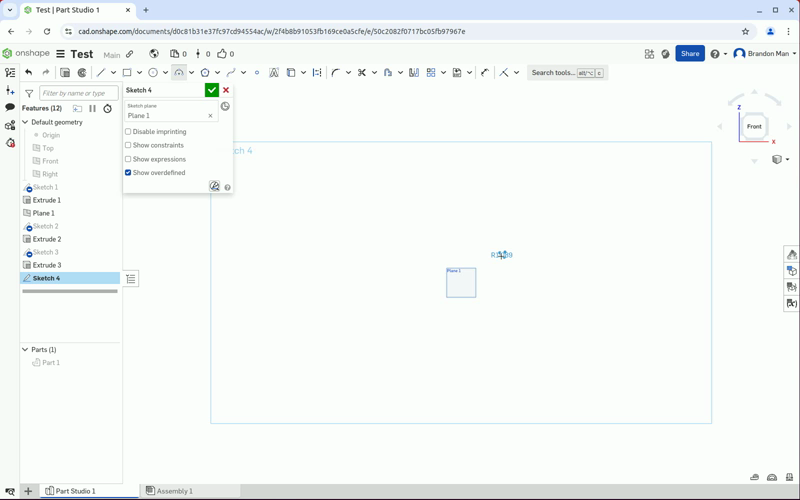
scroll(6)
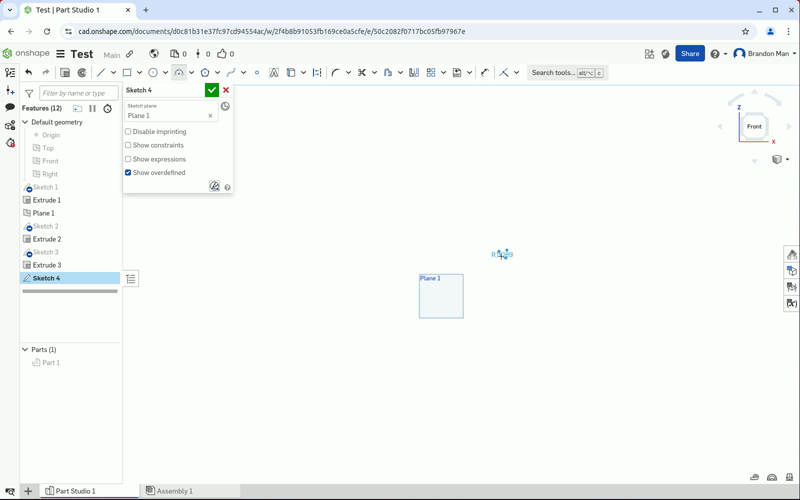
scroll(6)
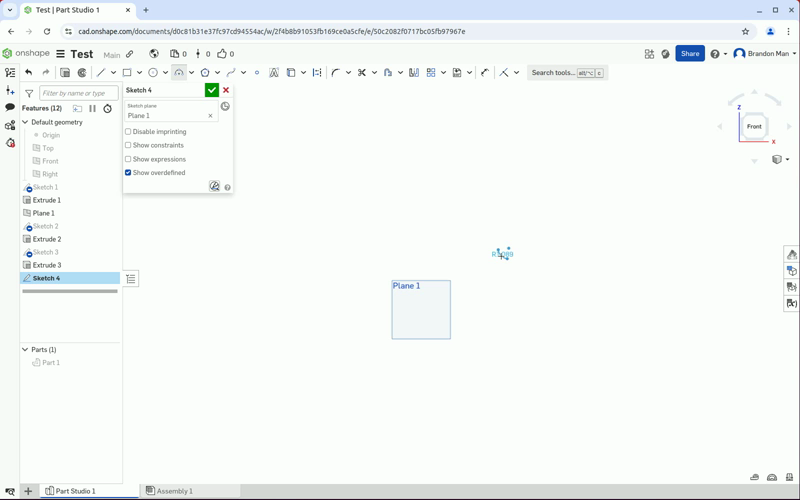
scroll(6)
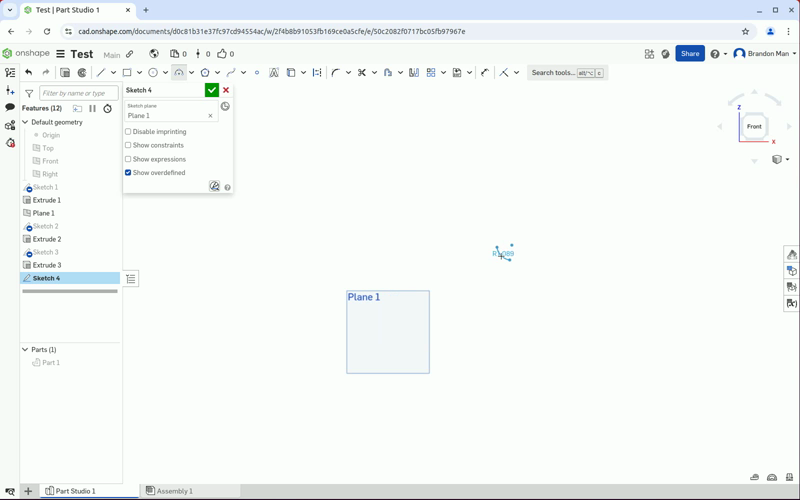
scroll(6)
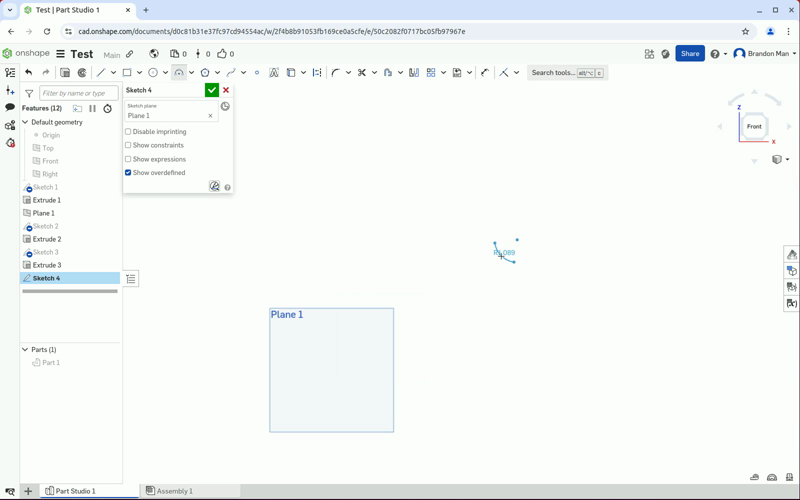
scroll(6)
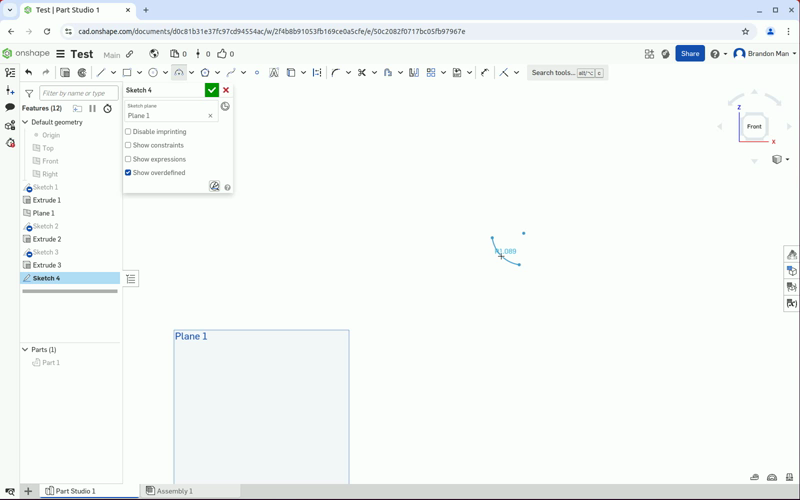
scroll(6)
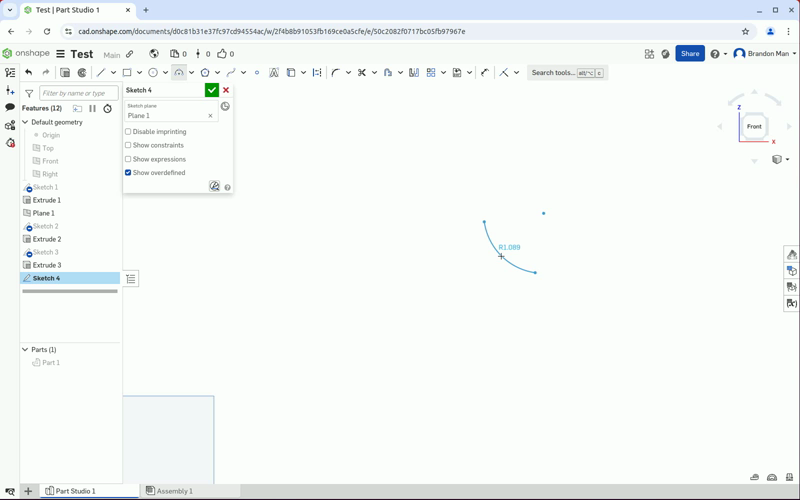
click(501, 255)
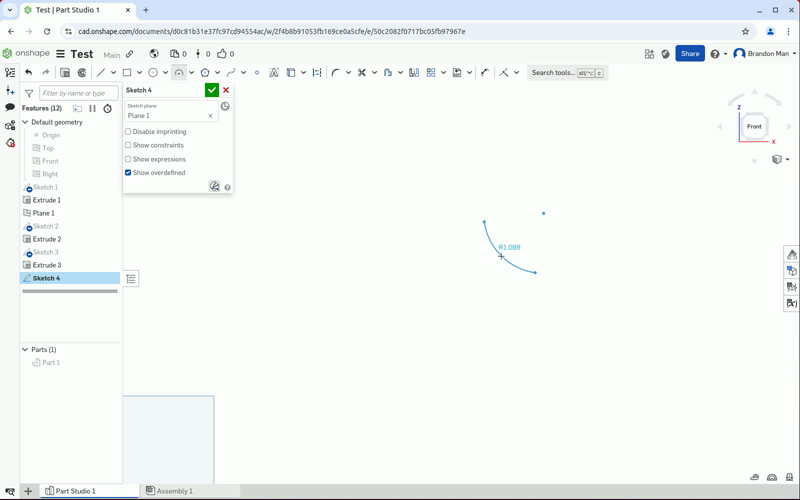
scroll(-6)
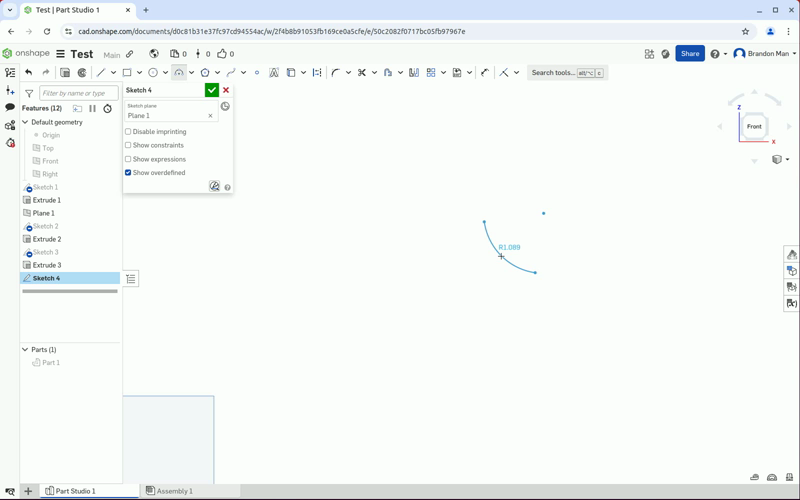
scroll(-6)
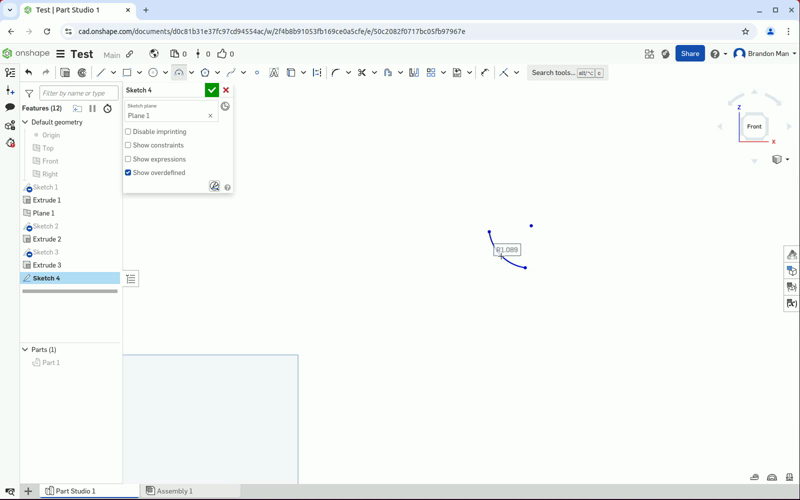
scroll(-6)
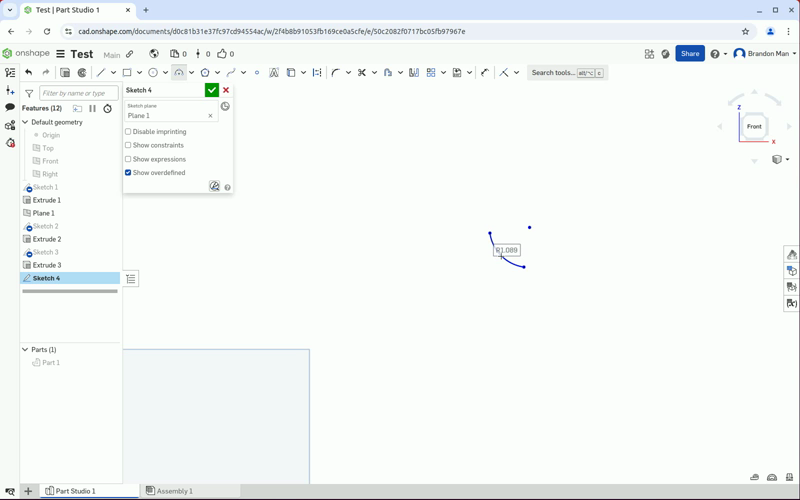
scroll(-6)
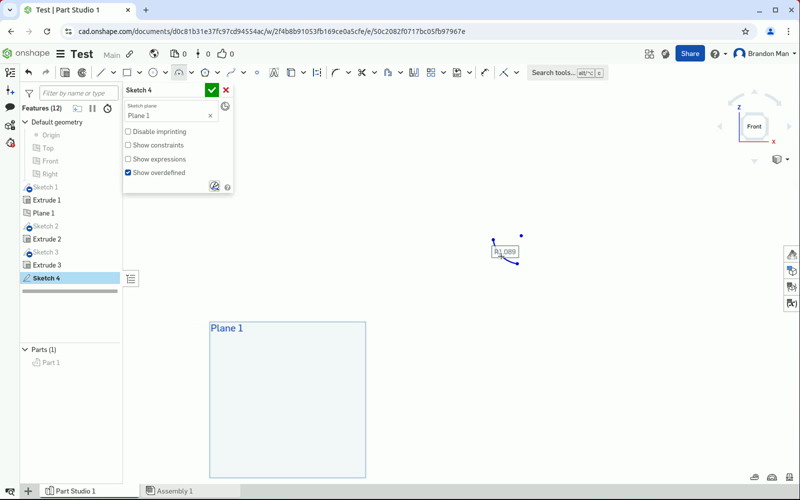
scroll(-6)
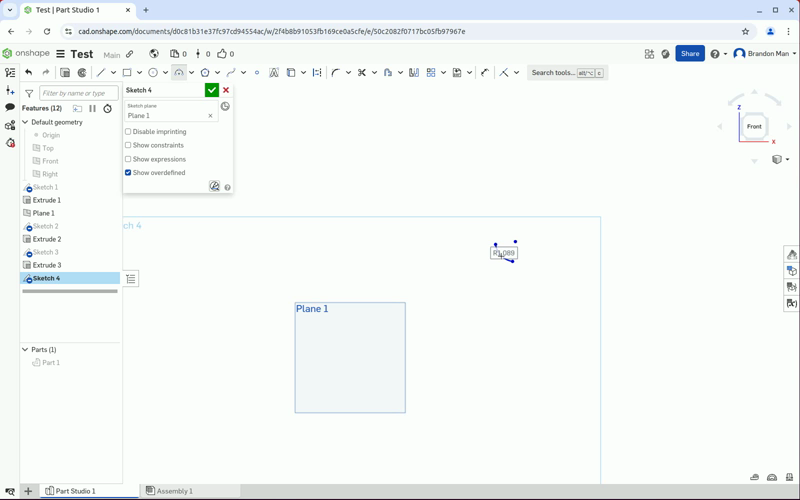
scroll(-6)
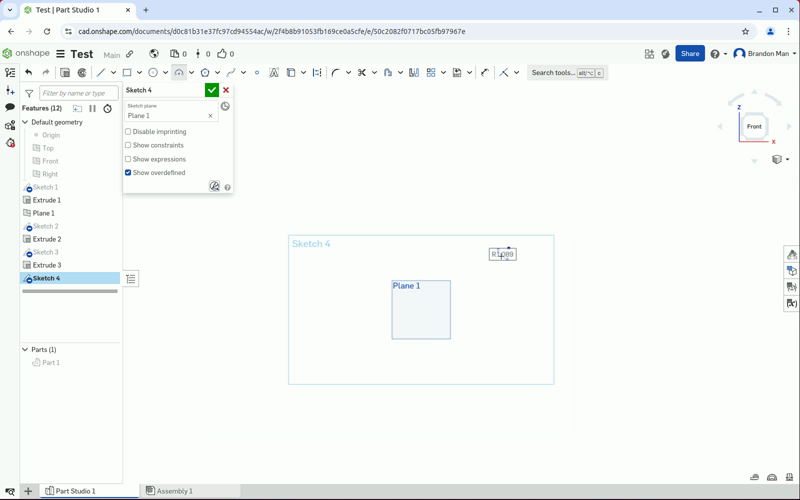
scroll(-6)
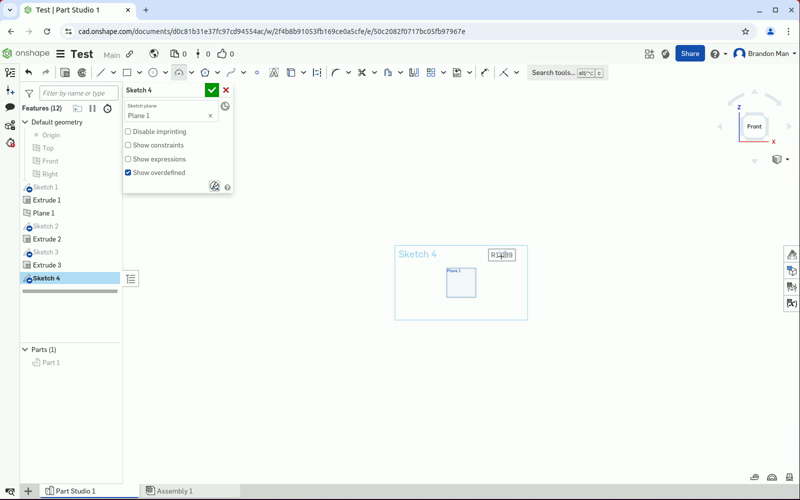
key_up(shift)
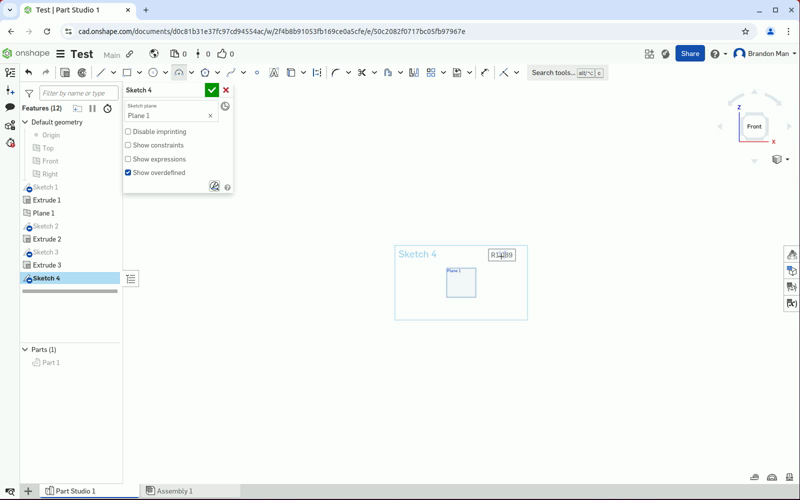
key(esc)
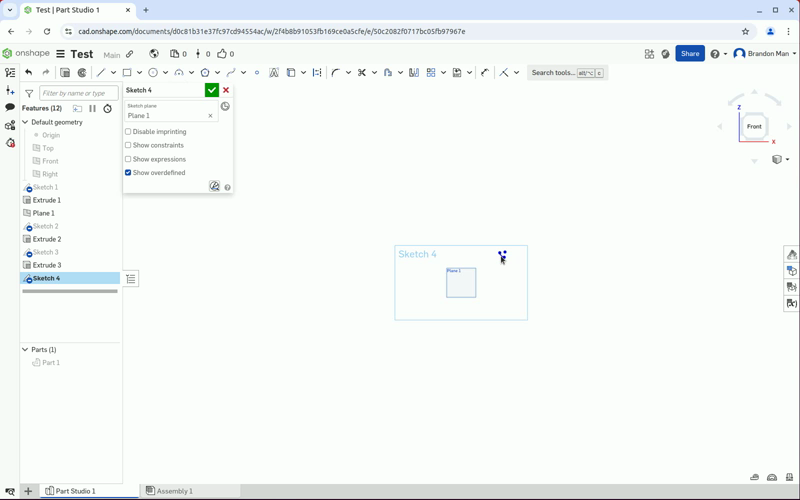
key(l)
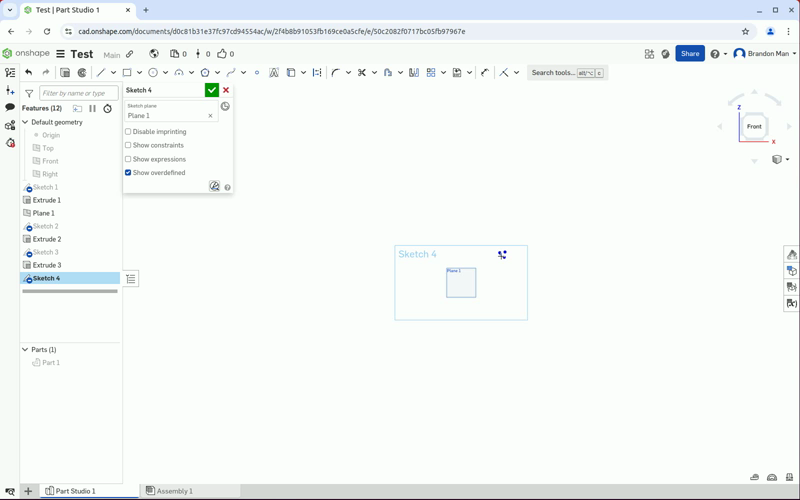
mouse_move(504, 257)
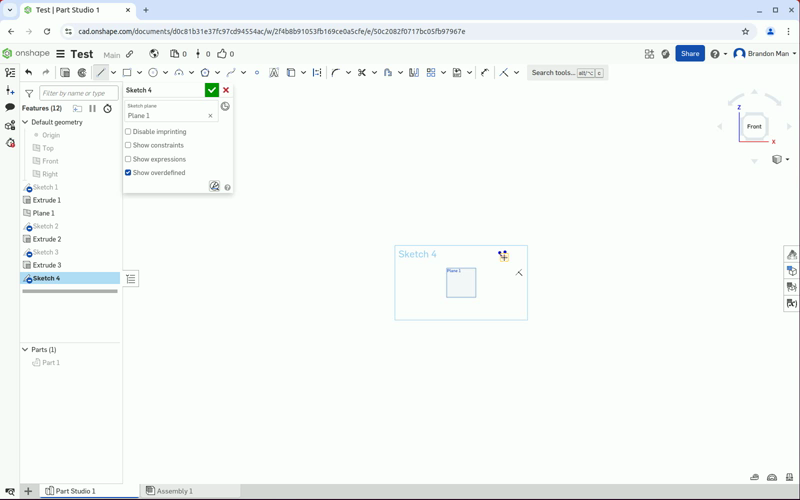
scroll(6)
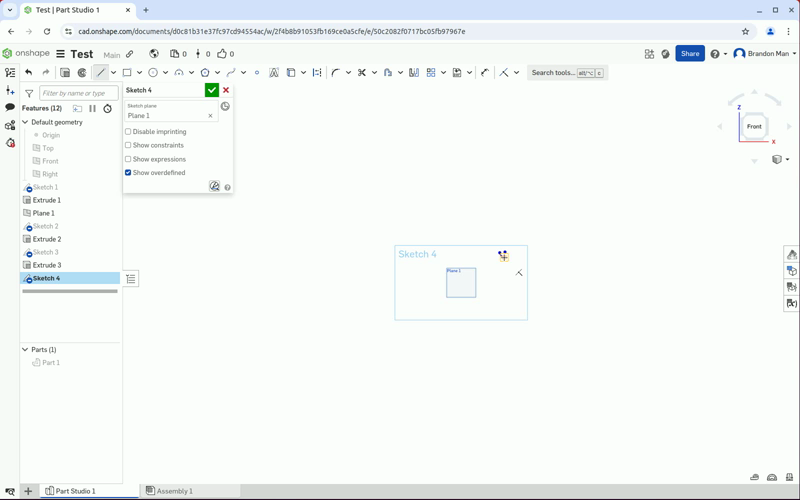
scroll(6)
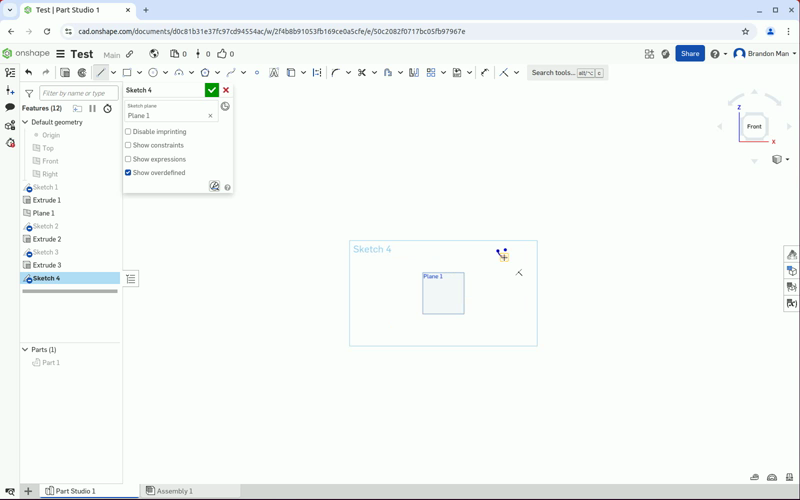
scroll(6)
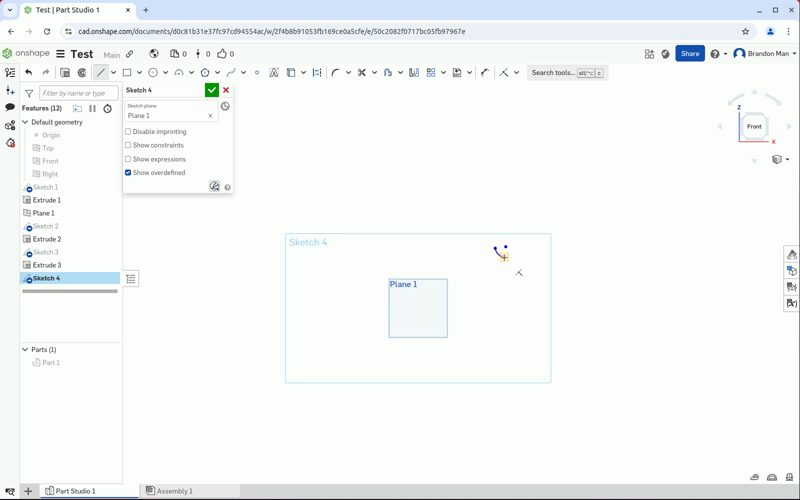
scroll(6)
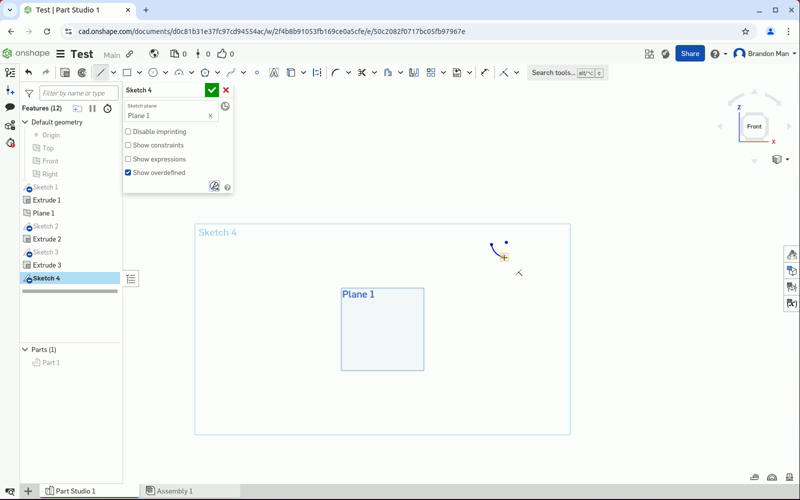
scroll(6)
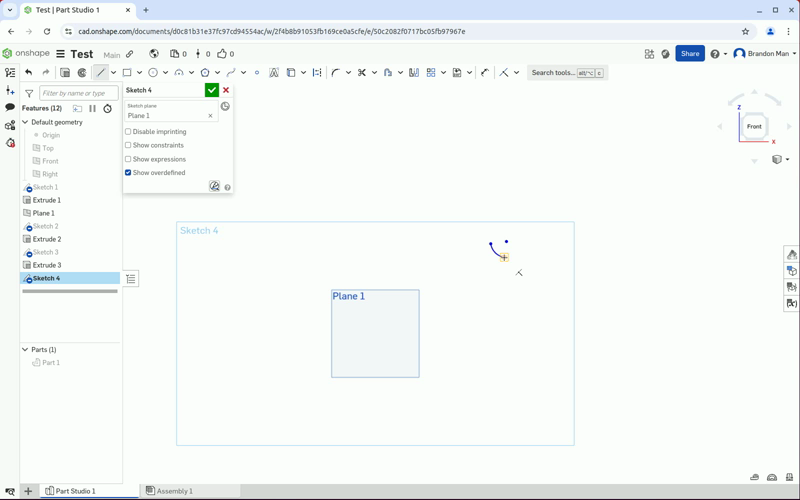
scroll(6)
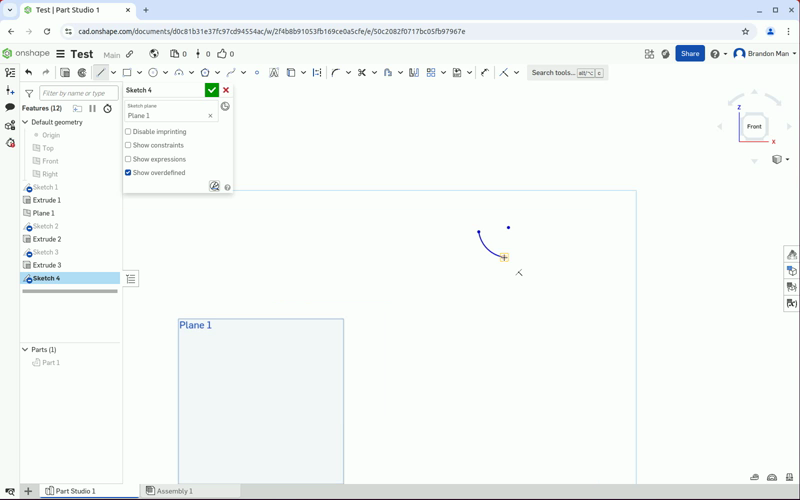
scroll(6)
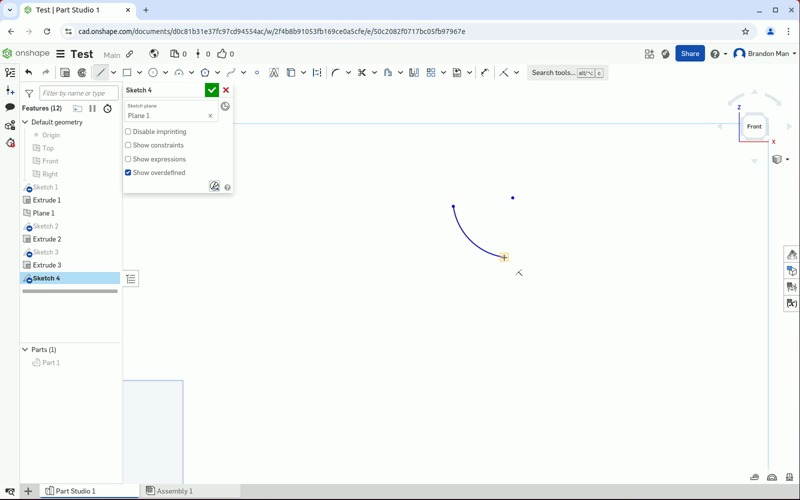
click(504, 257)
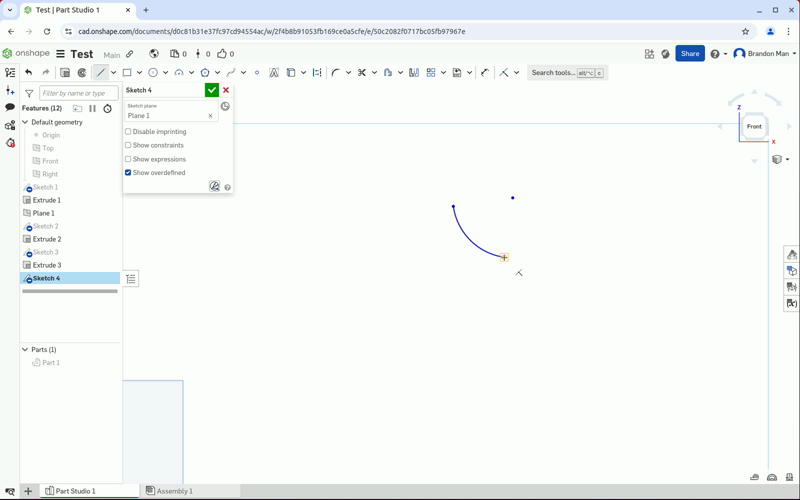
scroll(-6)
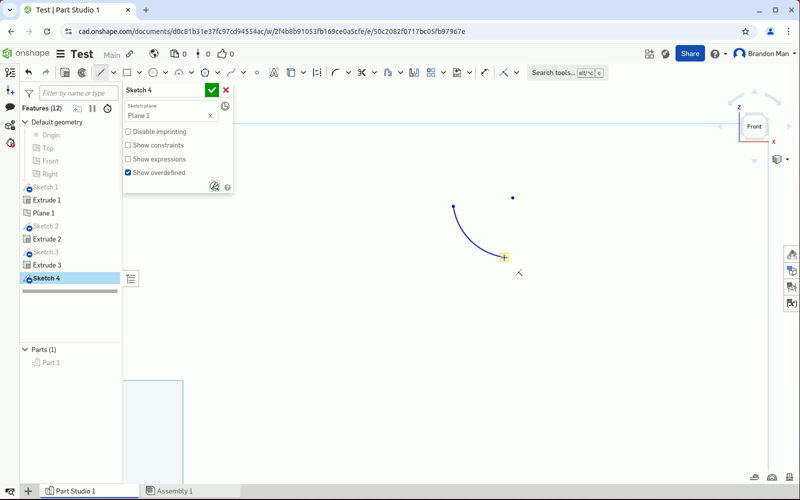
scroll(-6)
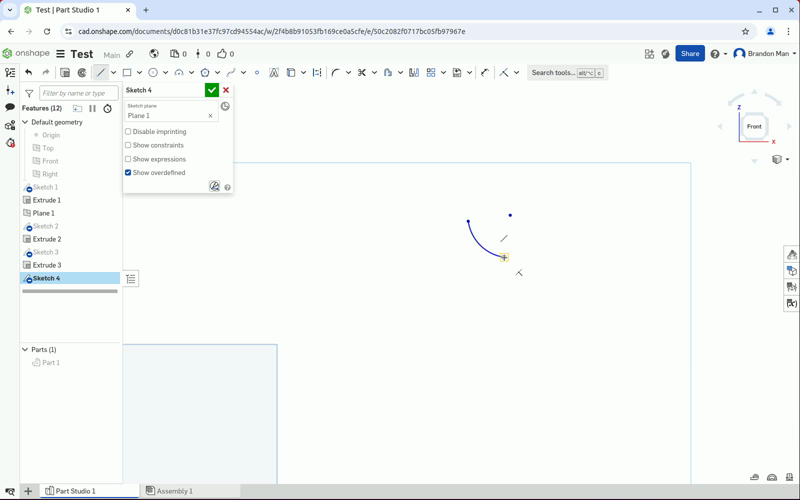
scroll(-6)
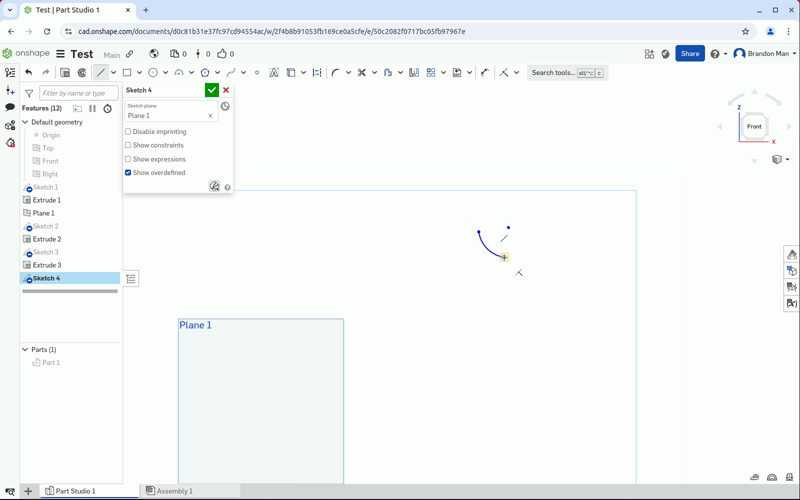
scroll(-6)
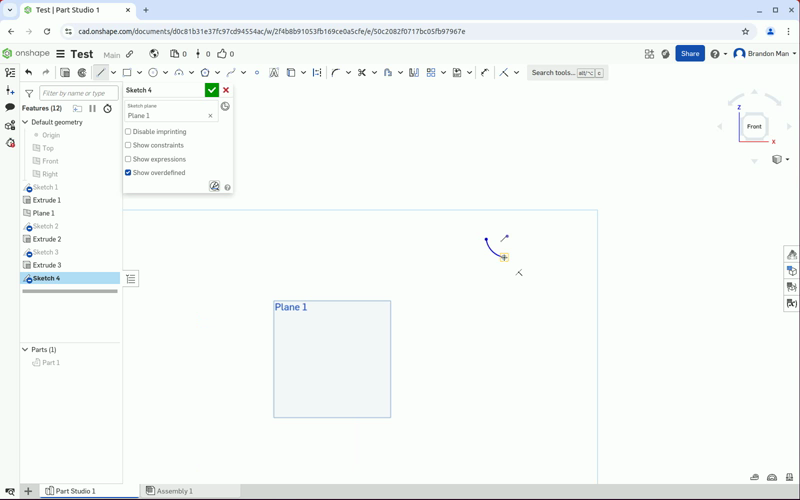
scroll(-6)
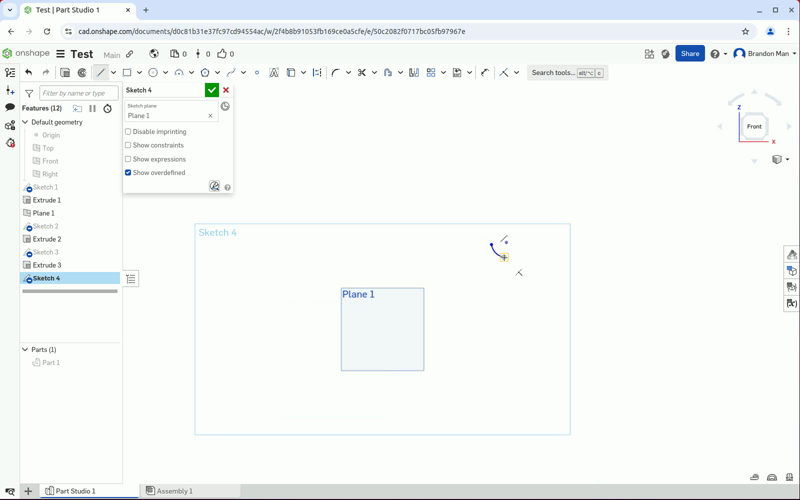
scroll(-6)
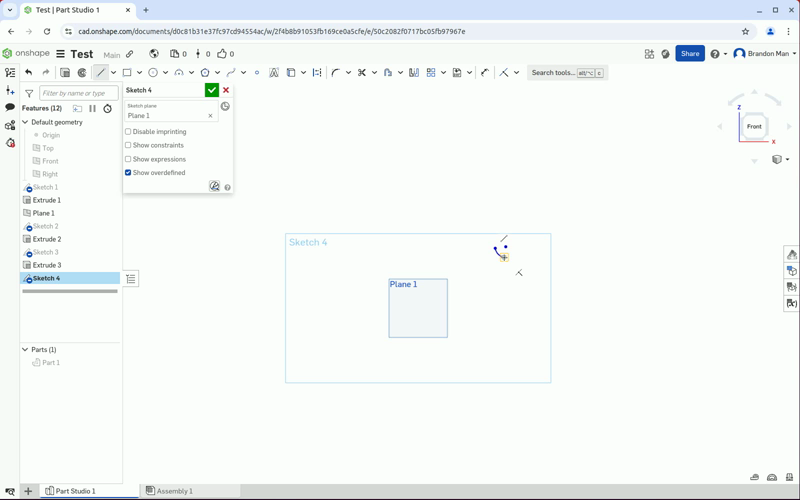
scroll(-6)
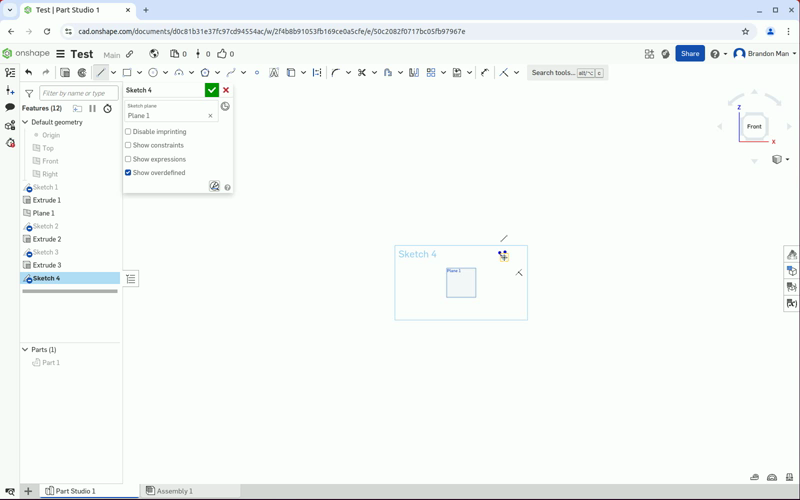
key_down(shift)
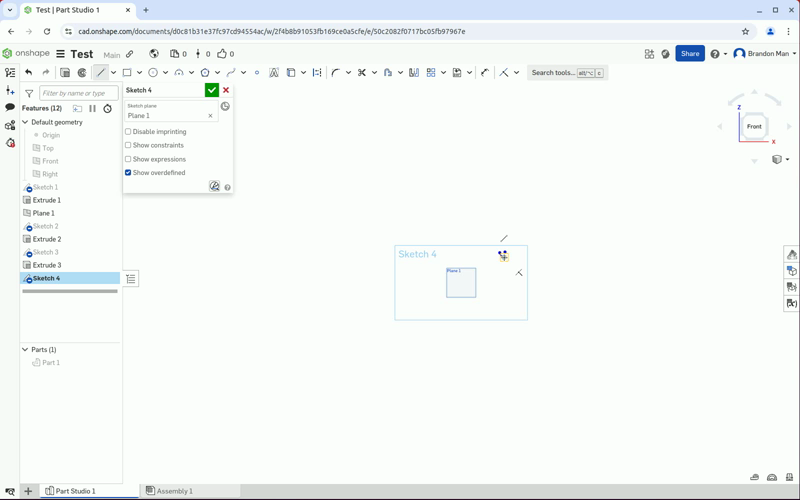
mouse_move(534, 257)
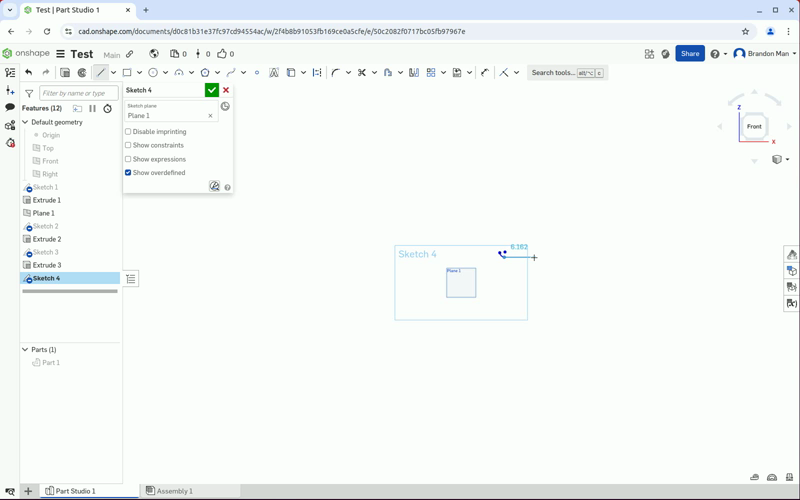
mouse_move(529, 257)
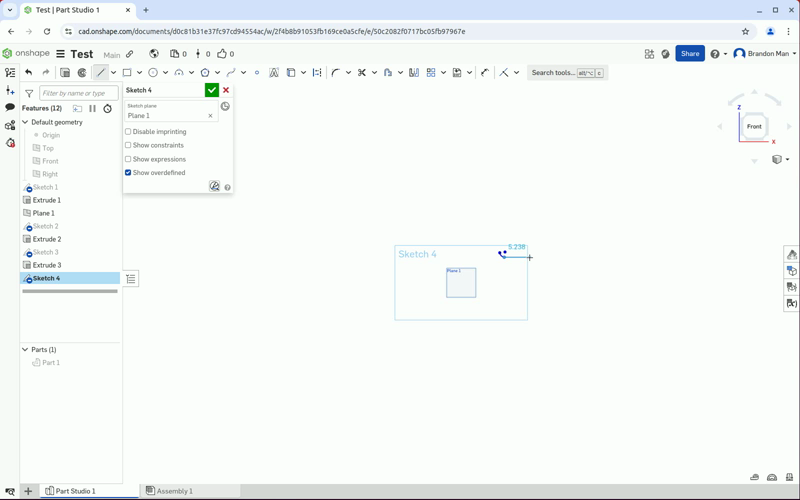
click(529, 257)
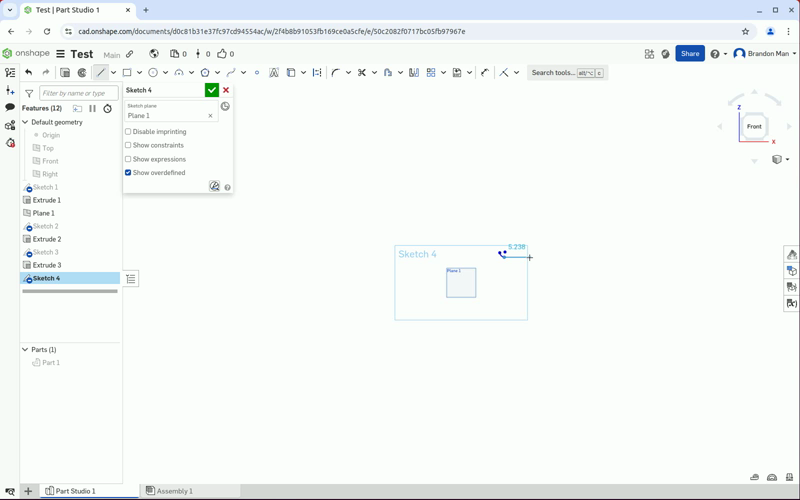
key_up(shift)
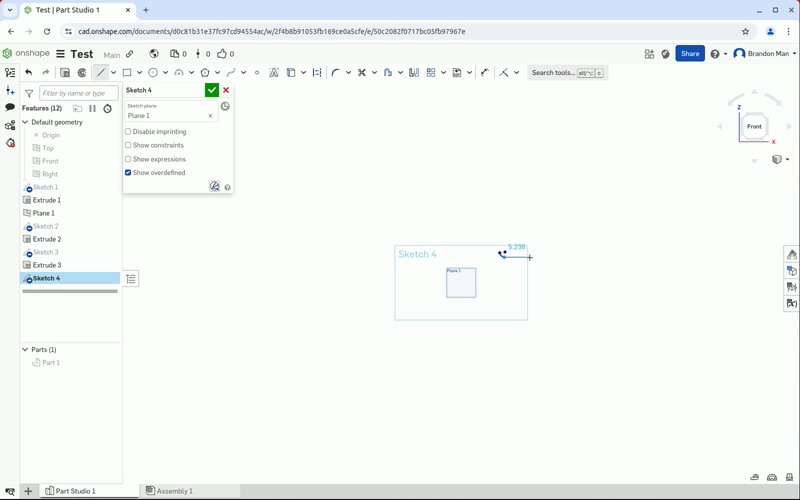
key(esc)
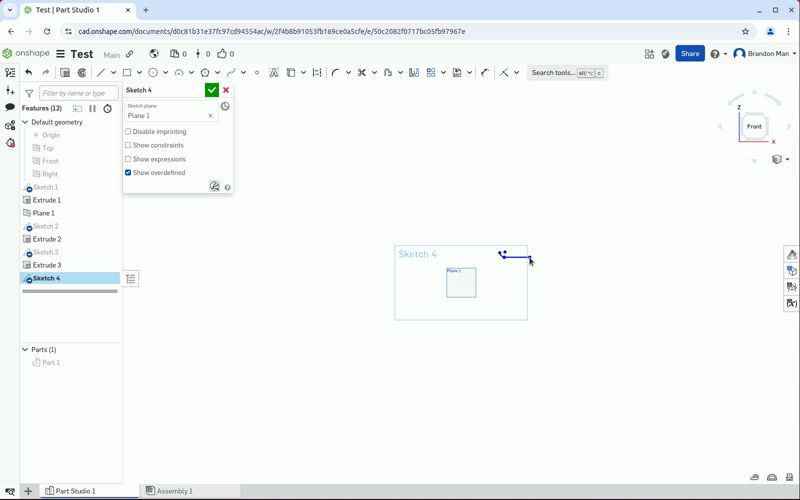
key(a)
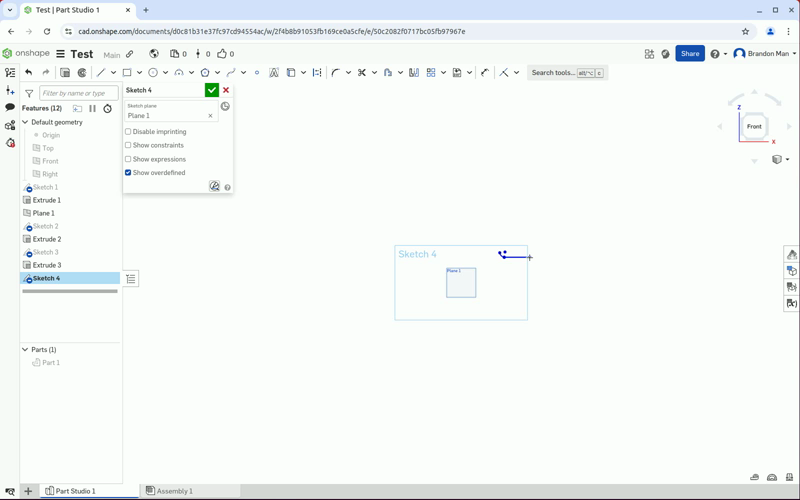
mouse_move(529, 257)
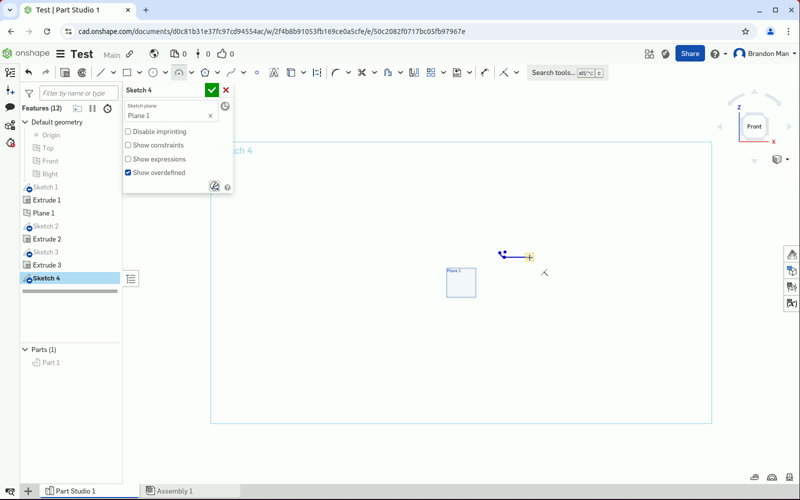
click(529, 257)
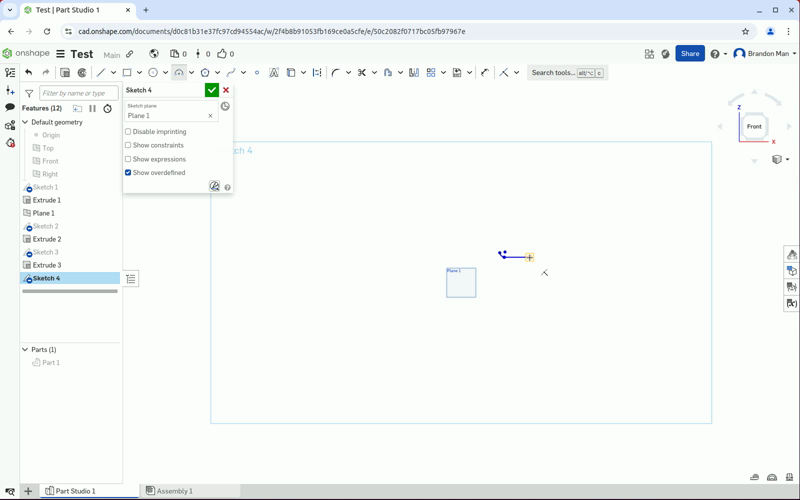
key_down(shift)
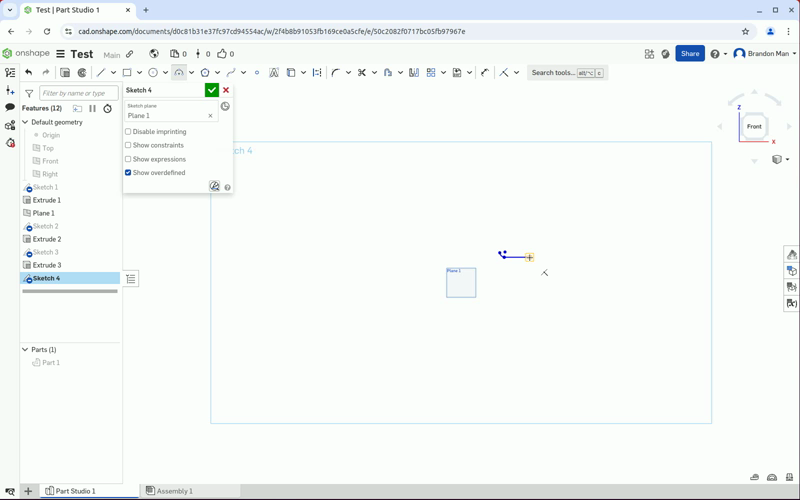
mouse_move(534, 252)
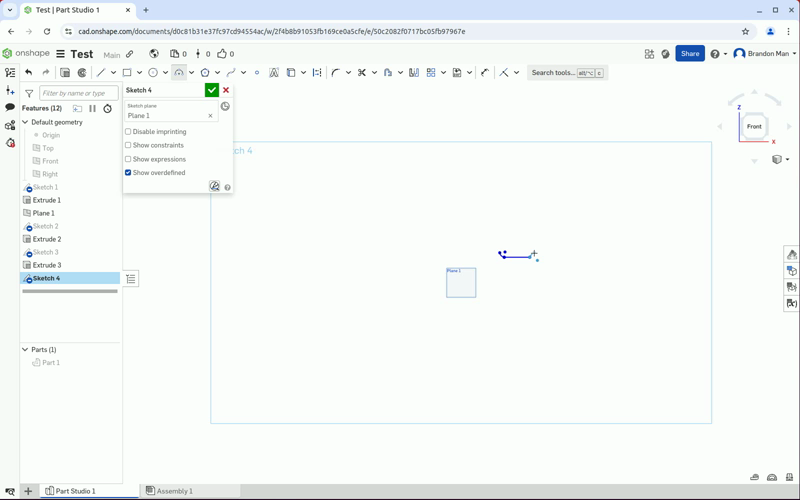
scroll(6)
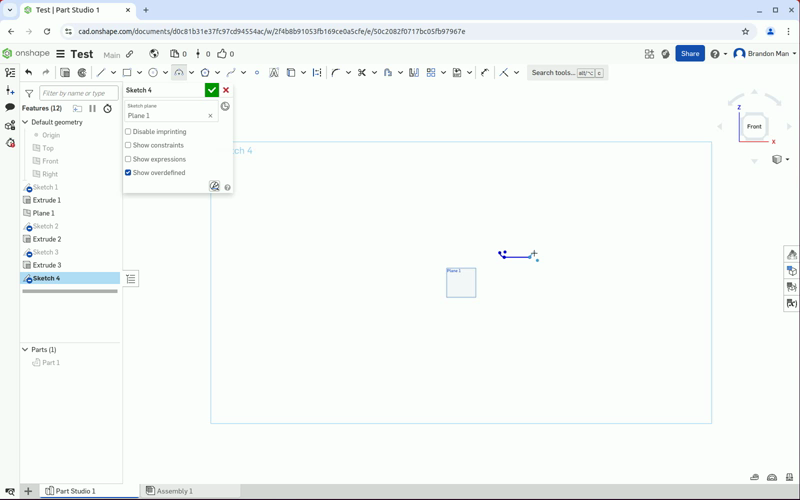
scroll(6)
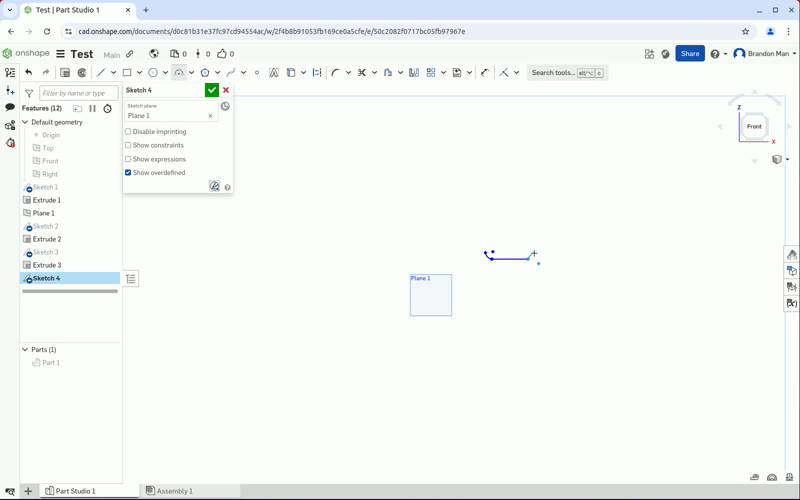
scroll(6)
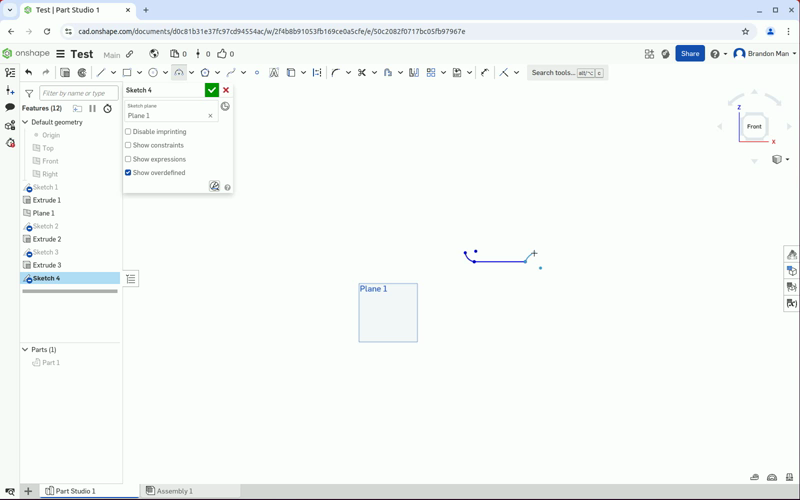
scroll(6)
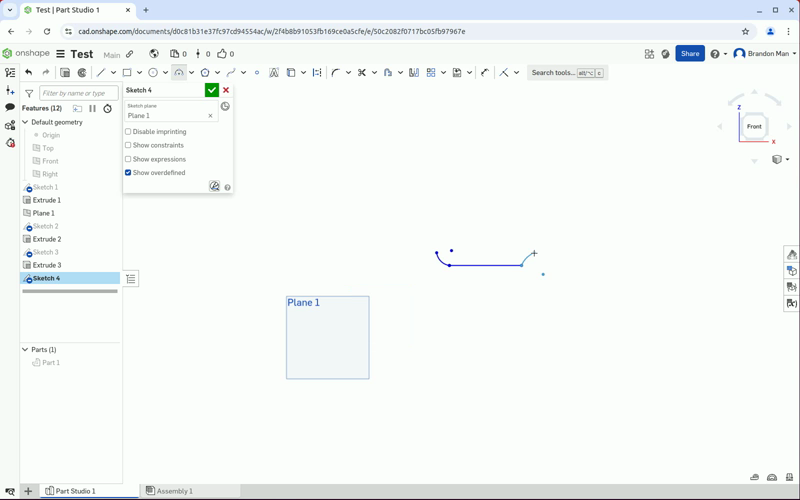
scroll(6)
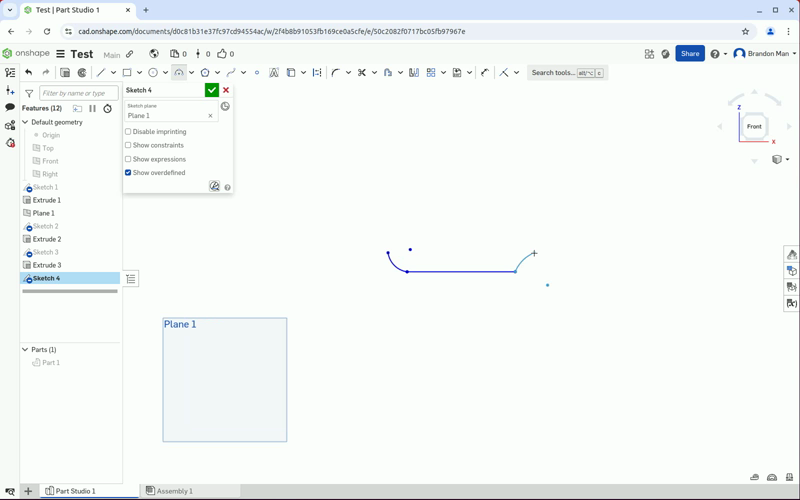
scroll(6)
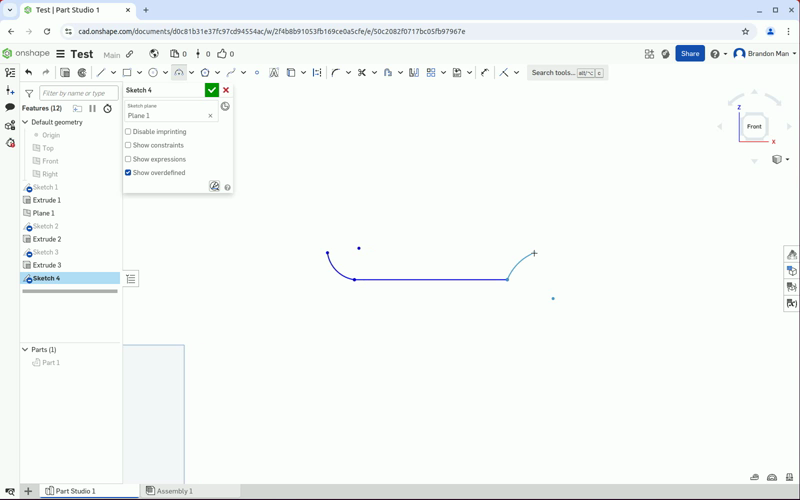
scroll(6)
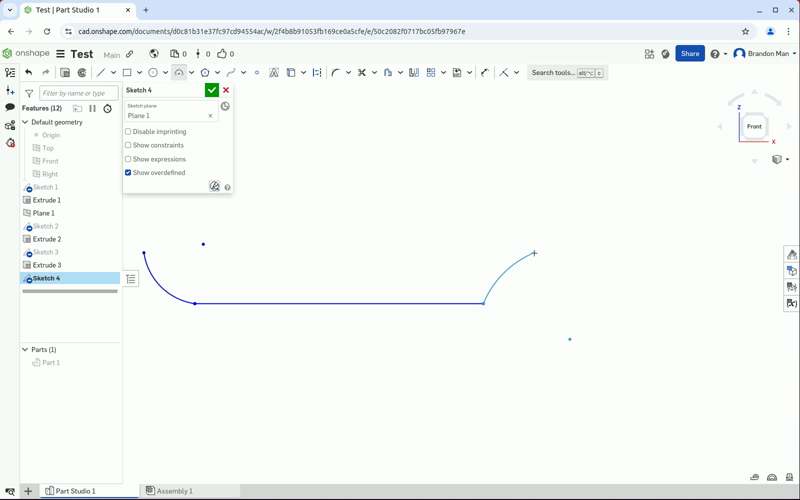
click(534, 252)
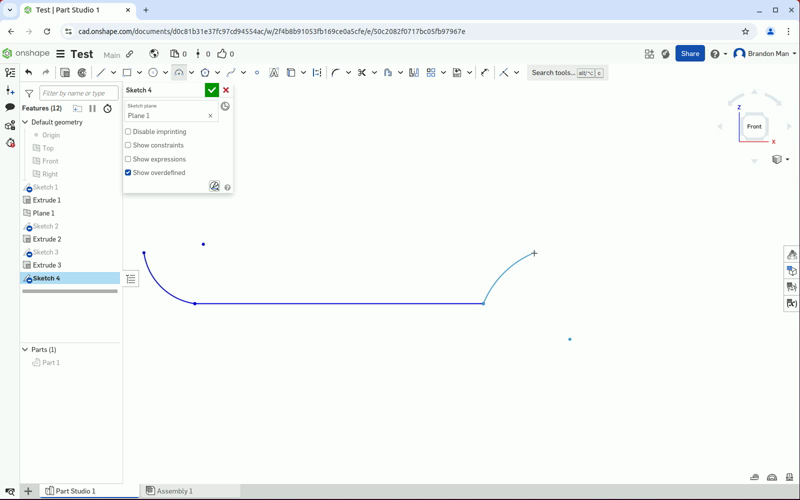
scroll(-6)
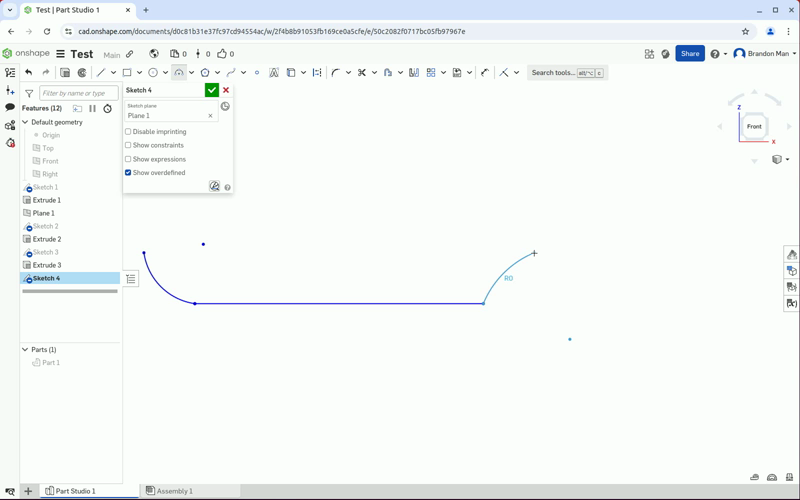
scroll(-6)
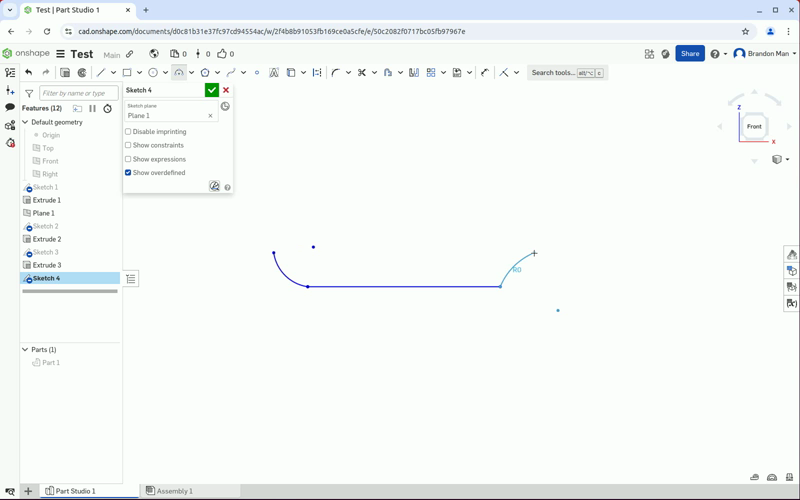
scroll(-6)
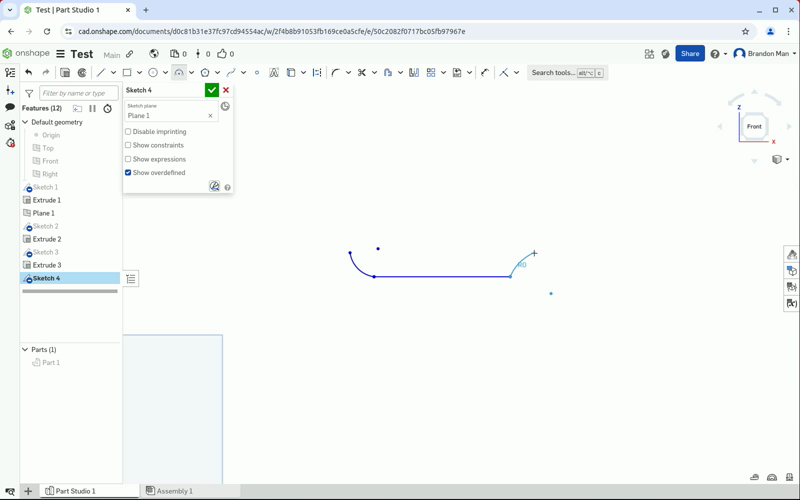
scroll(-6)
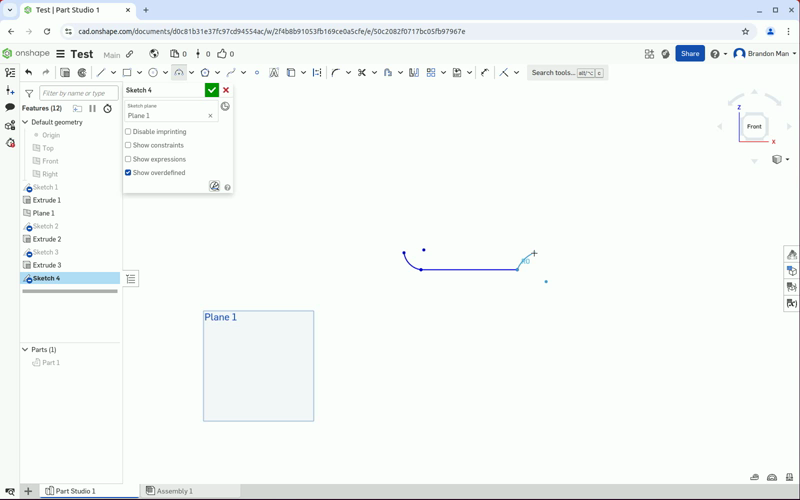
scroll(-6)
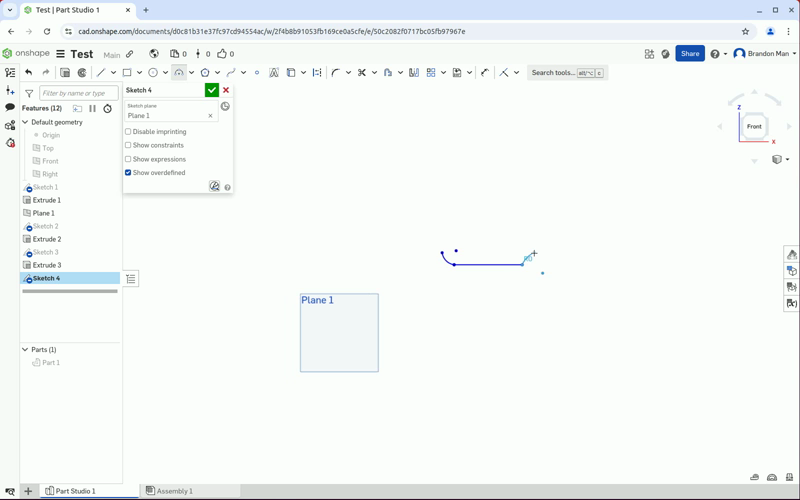
scroll(-6)
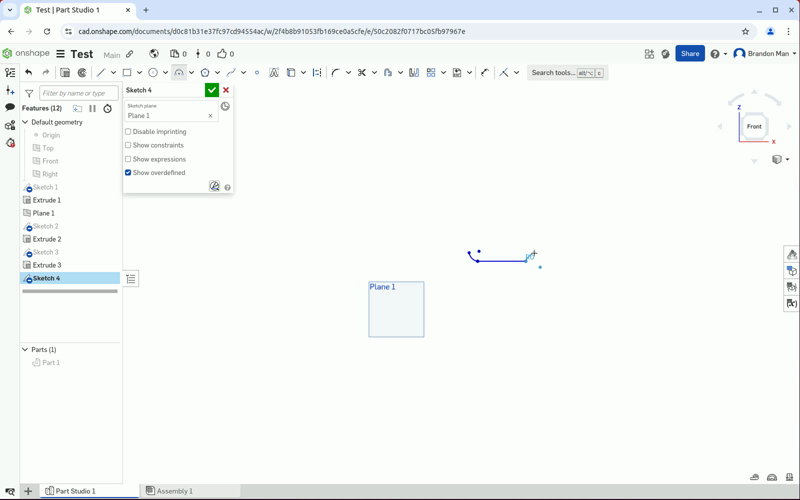
scroll(-6)
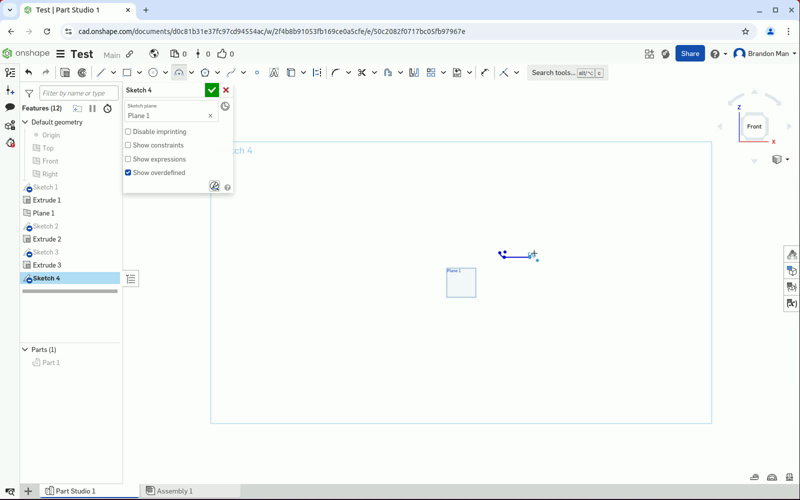
mouse_move(532, 255)
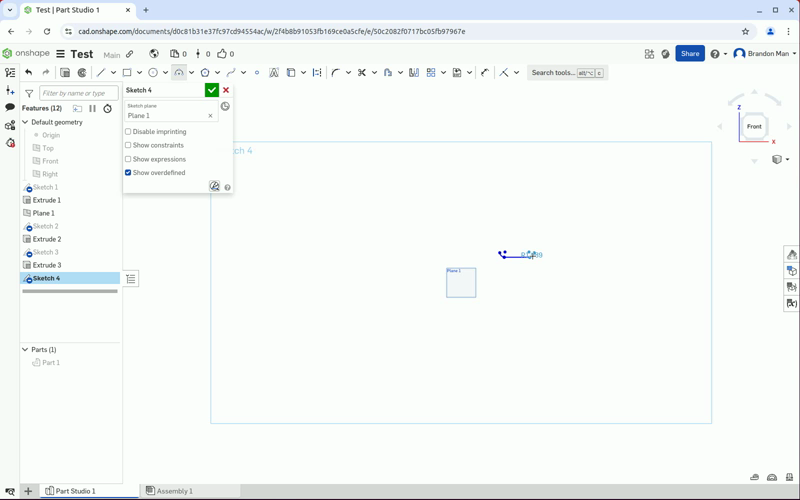
scroll(6)
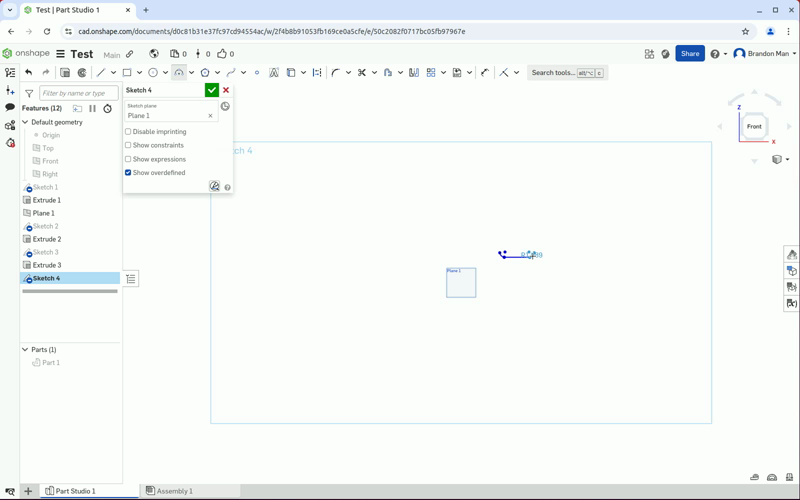
scroll(6)
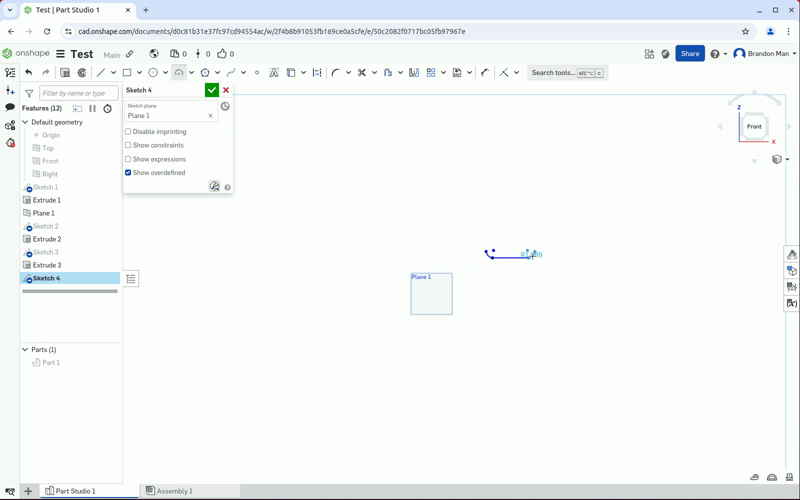
scroll(6)
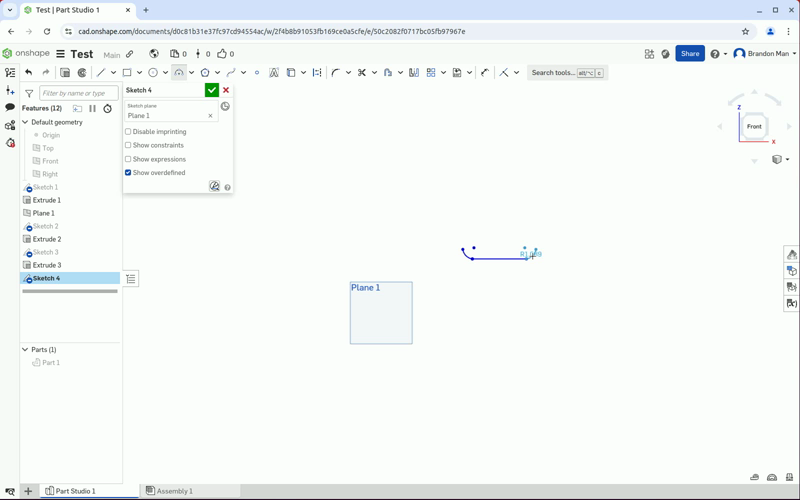
scroll(6)
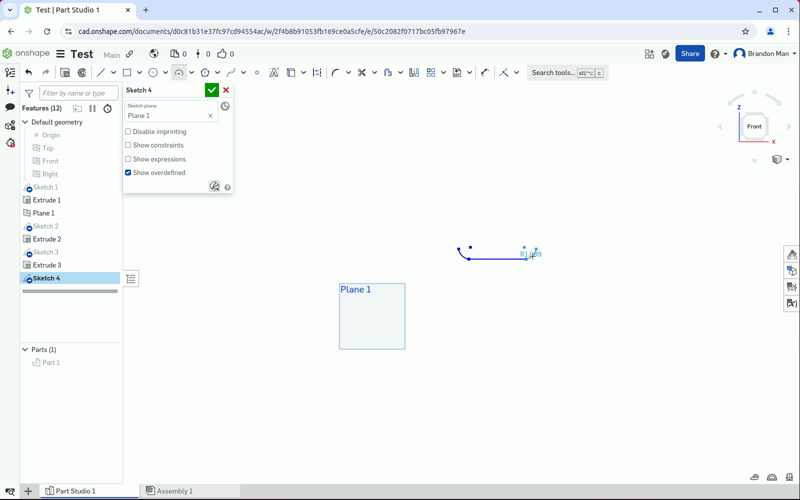
scroll(6)
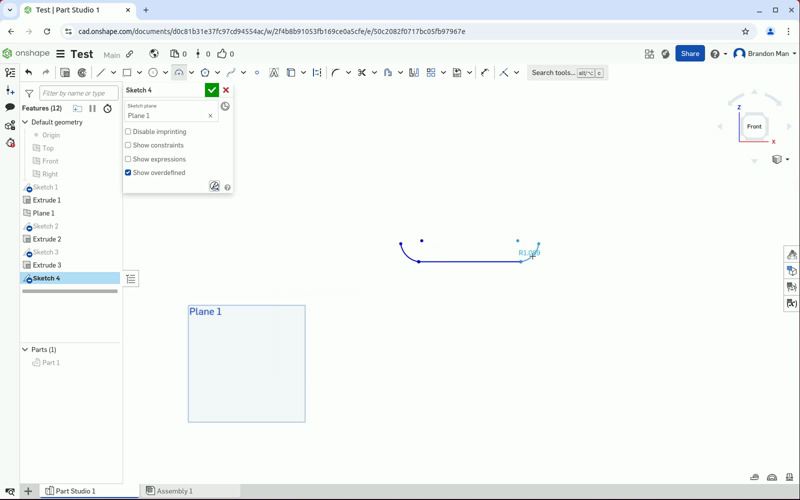
scroll(6)
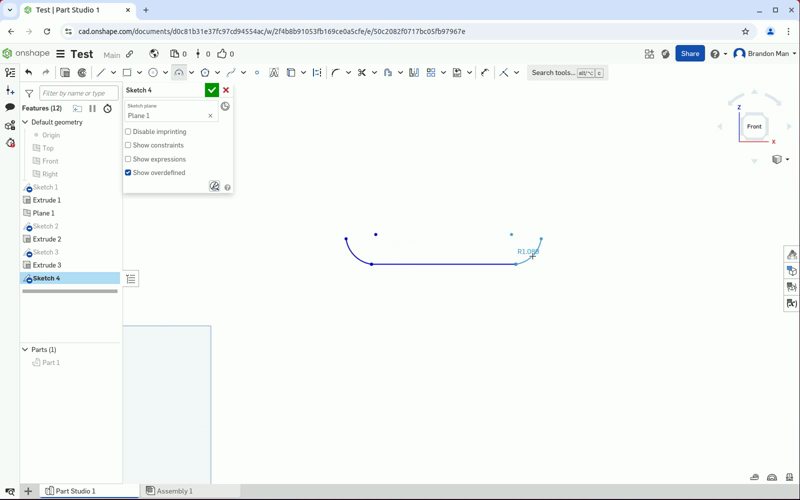
scroll(6)
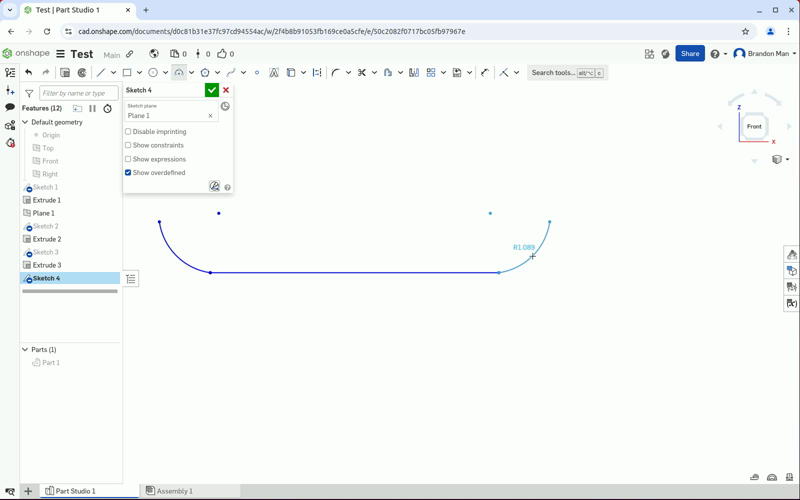
click(532, 255)
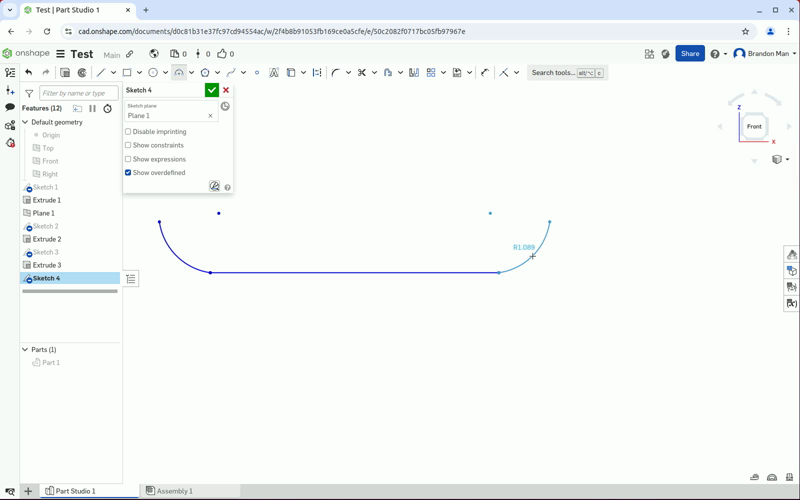
scroll(-6)
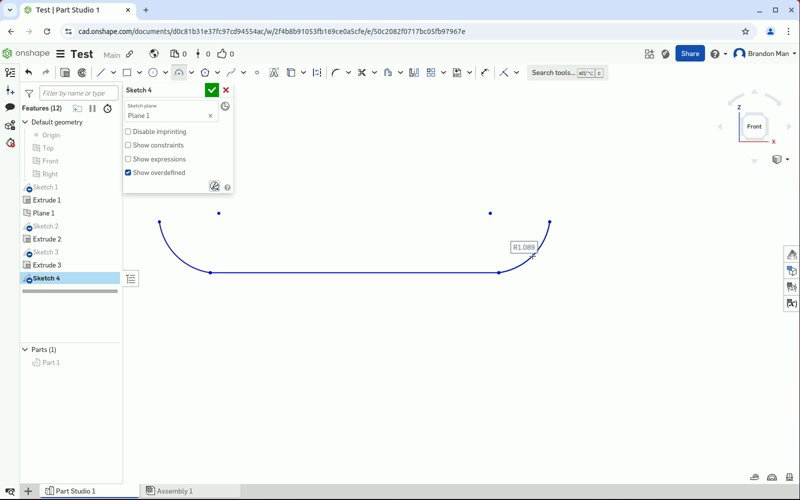
scroll(-6)
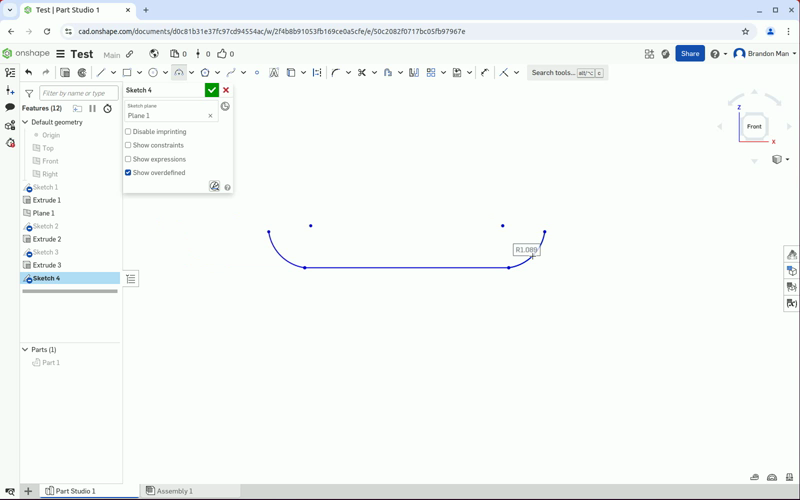
scroll(-6)
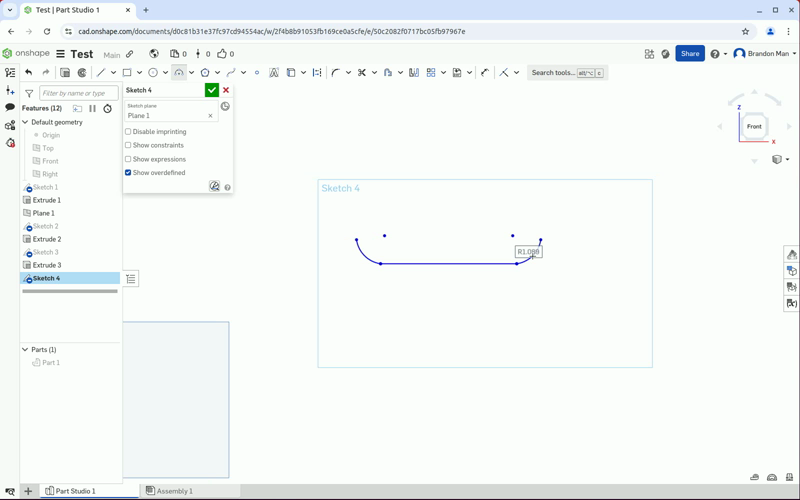
scroll(-6)
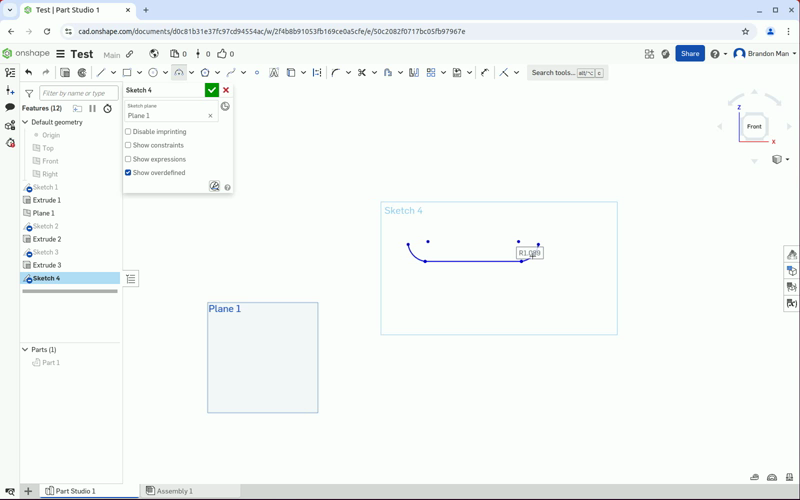
scroll(-6)
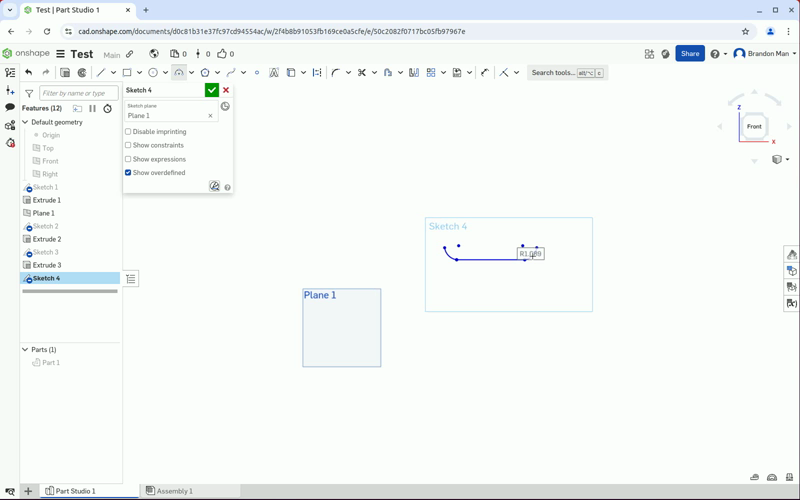
scroll(-6)
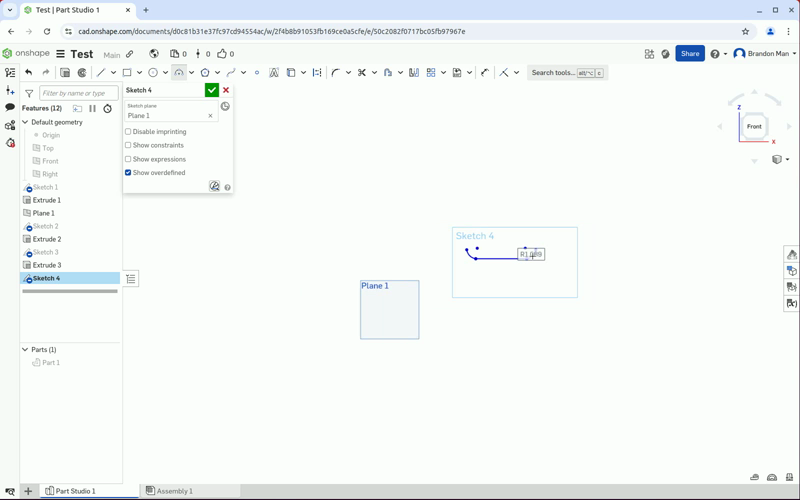
scroll(-6)
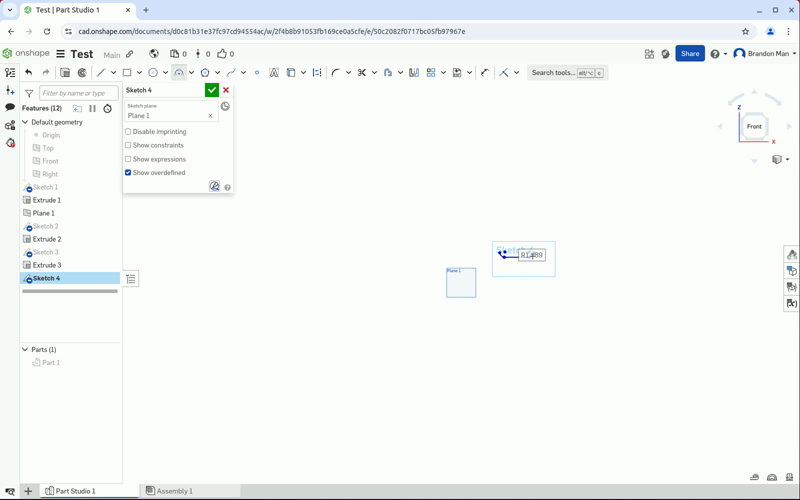
key_up(shift)
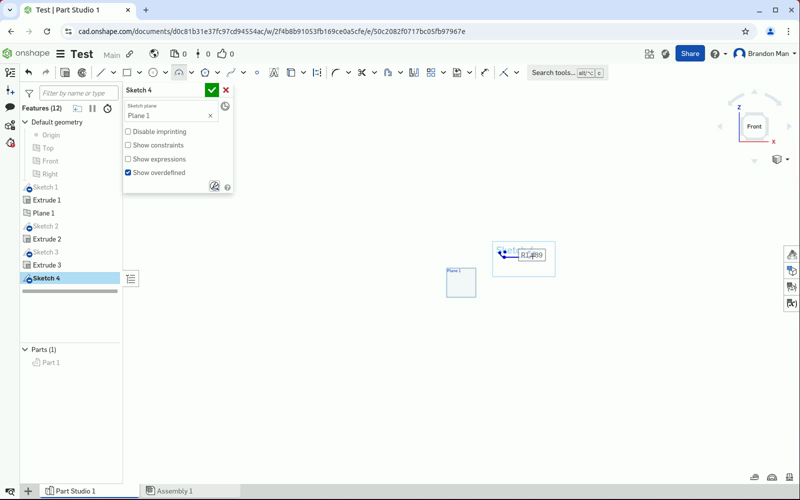
key(esc)
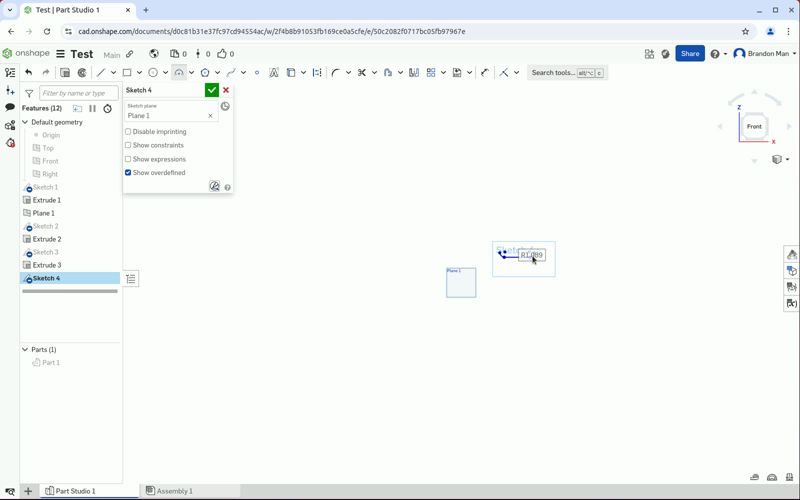
key(l)
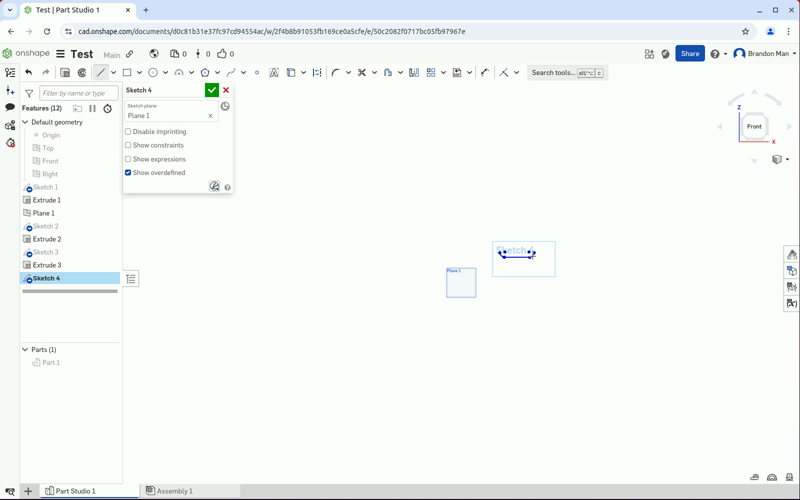
mouse_move(534, 252)
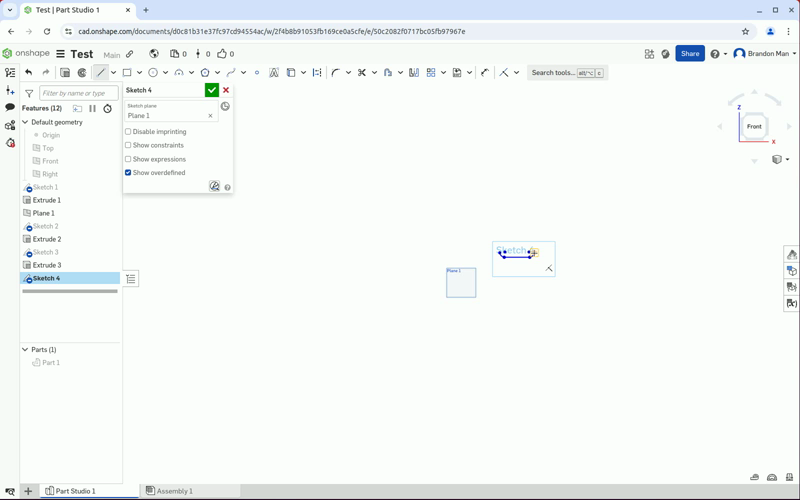
scroll(6)
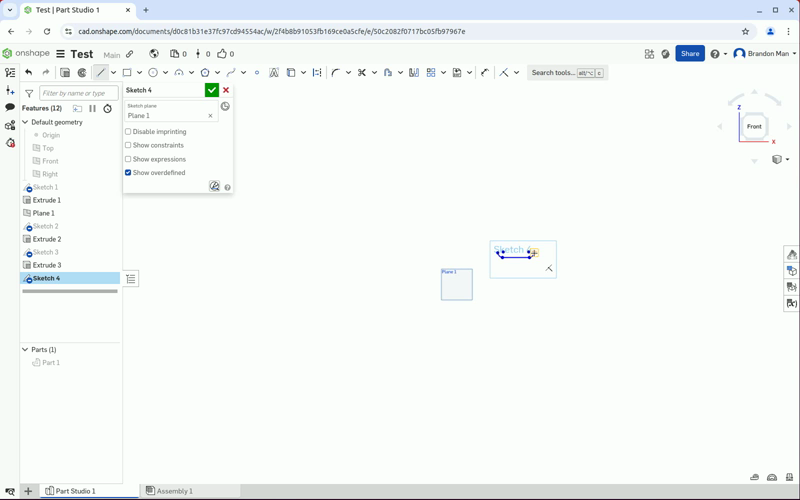
scroll(6)
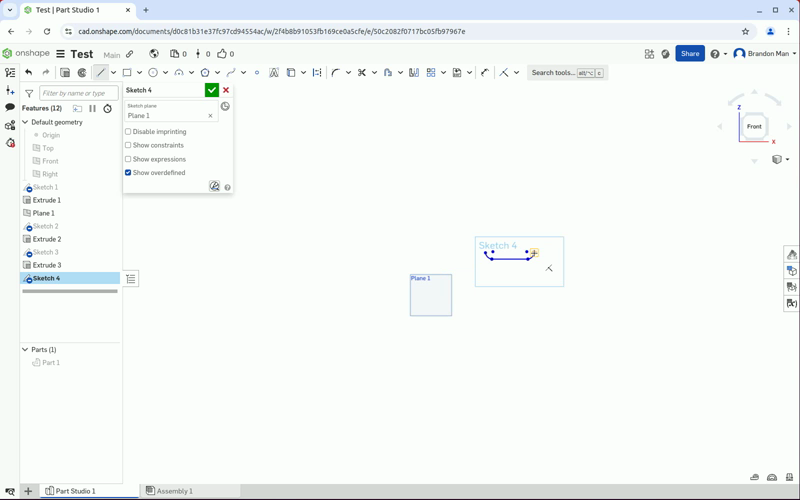
scroll(6)
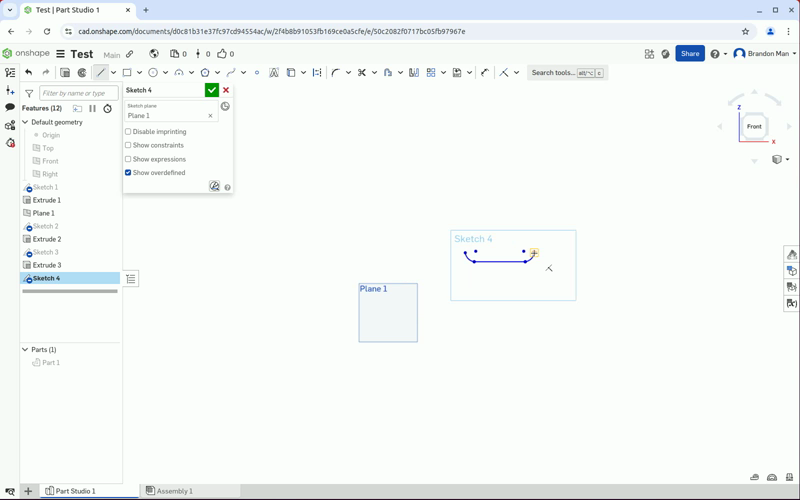
scroll(6)
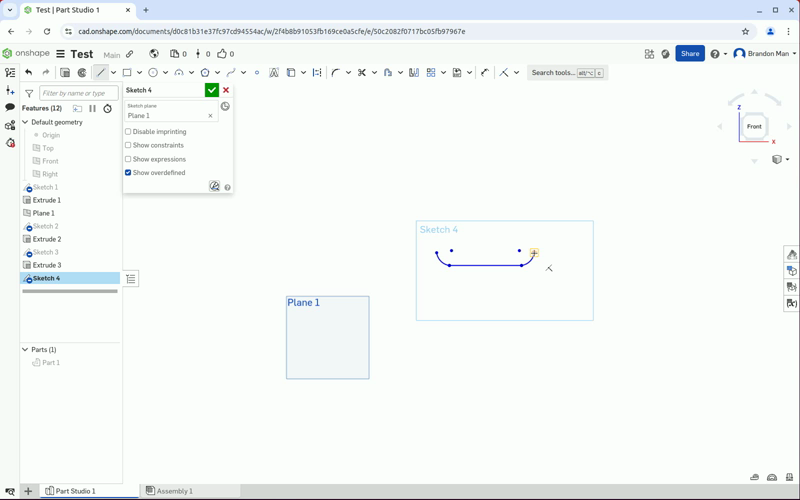
scroll(6)
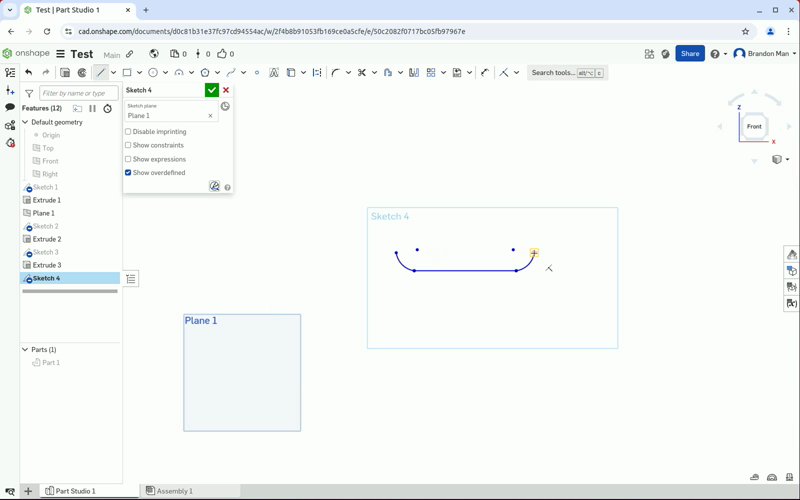
scroll(6)
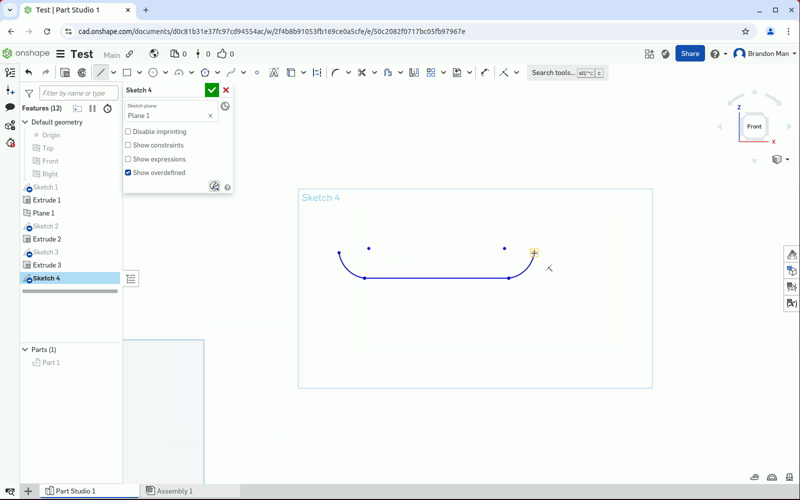
scroll(6)
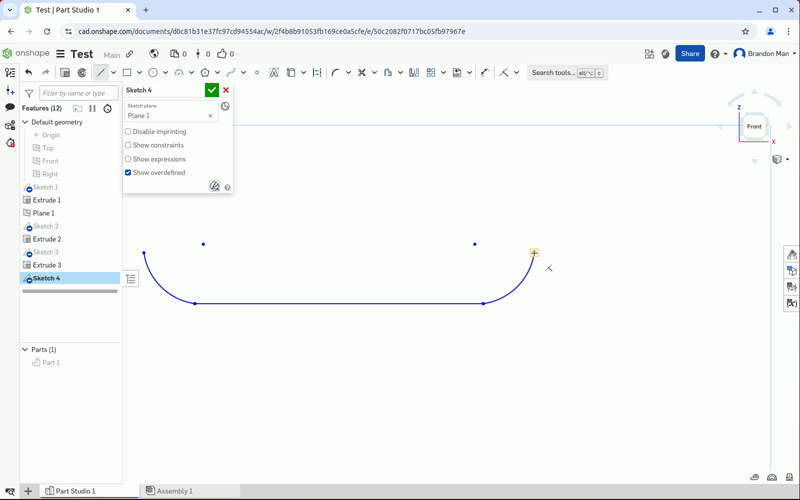
click(534, 252)
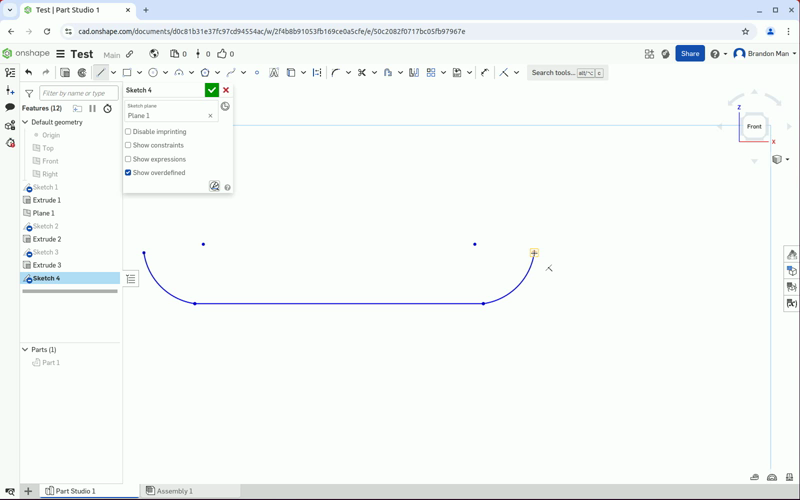
scroll(-6)
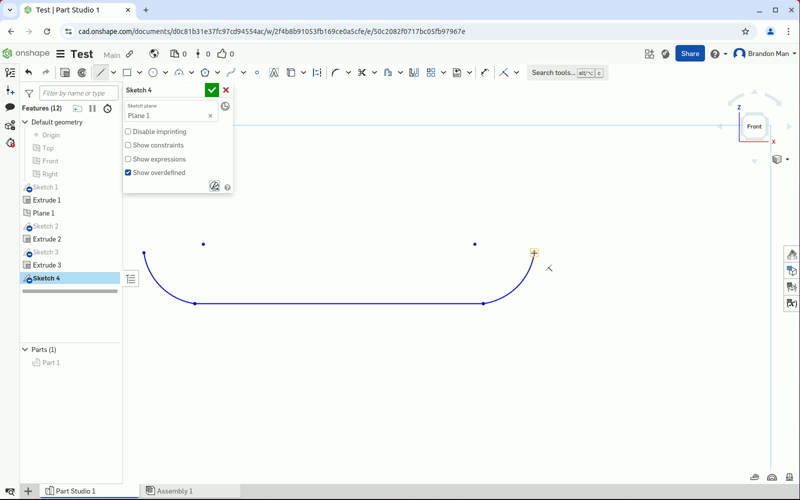
scroll(-6)
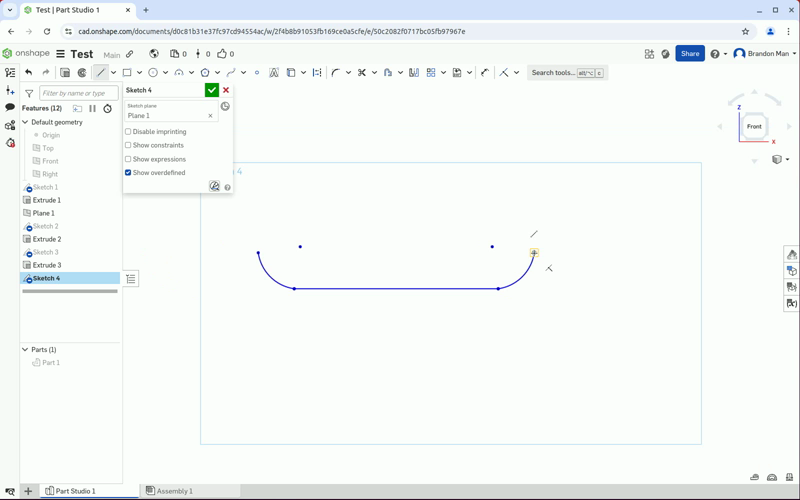
scroll(-6)
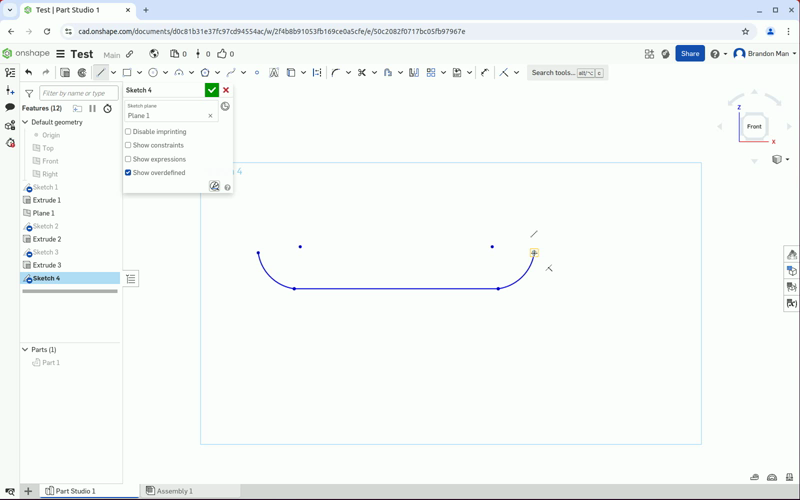
scroll(-6)
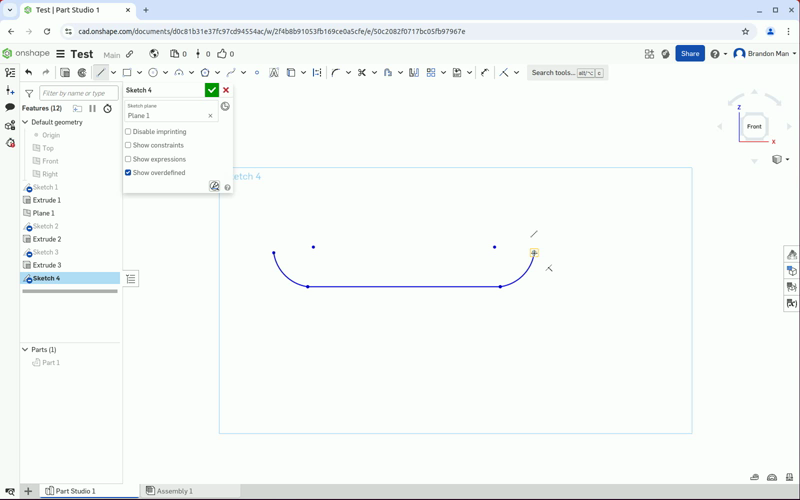
scroll(-6)
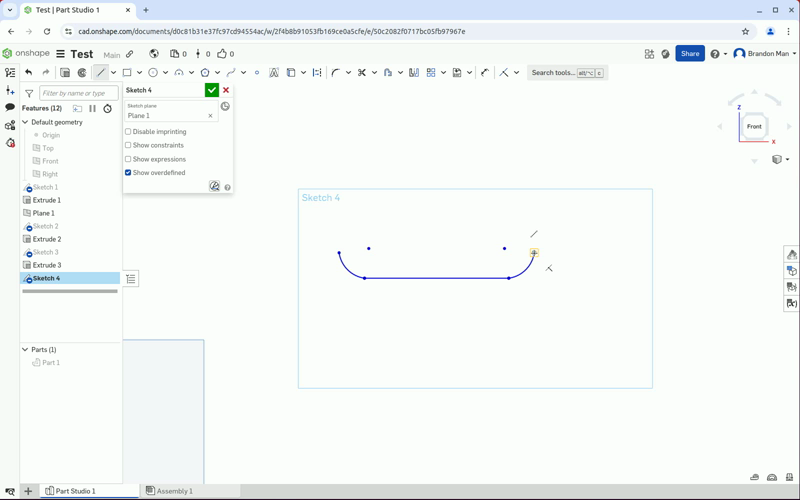
scroll(-6)
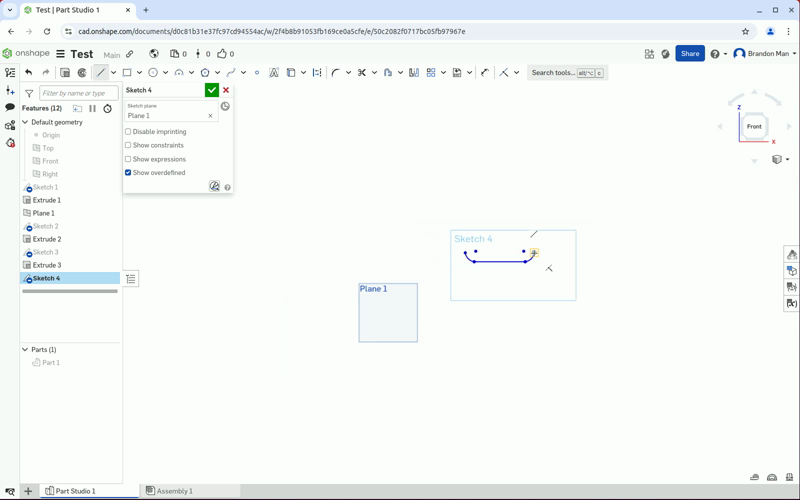
scroll(-6)
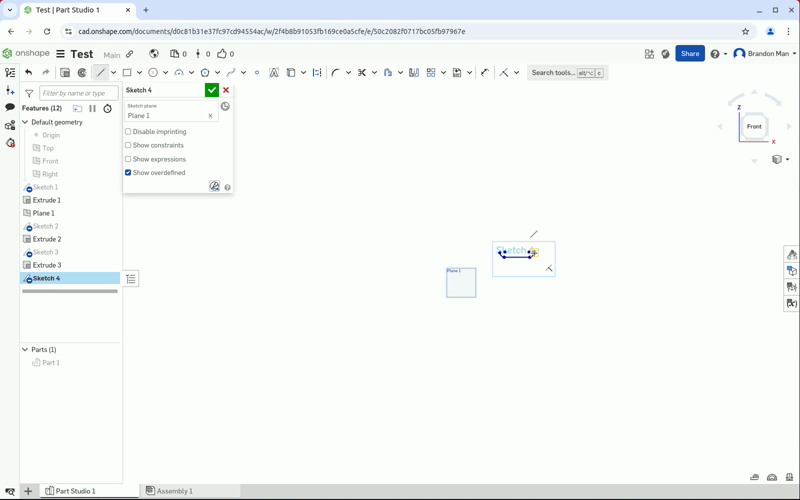
key_down(shift)
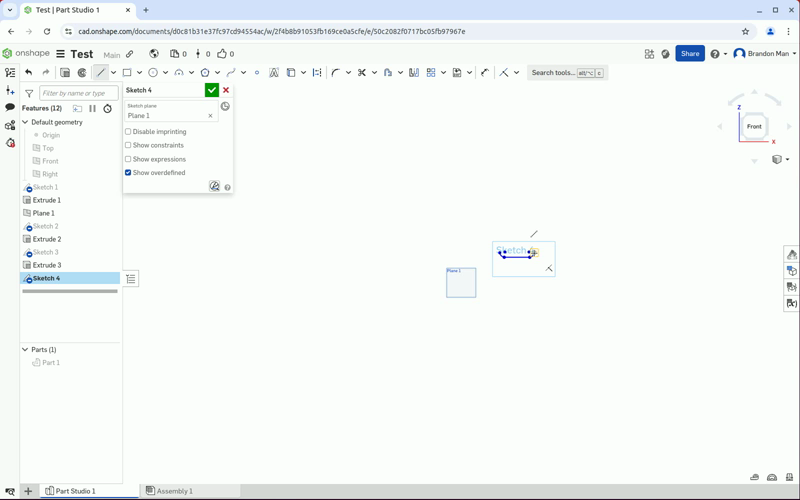
mouse_move(564, 252)
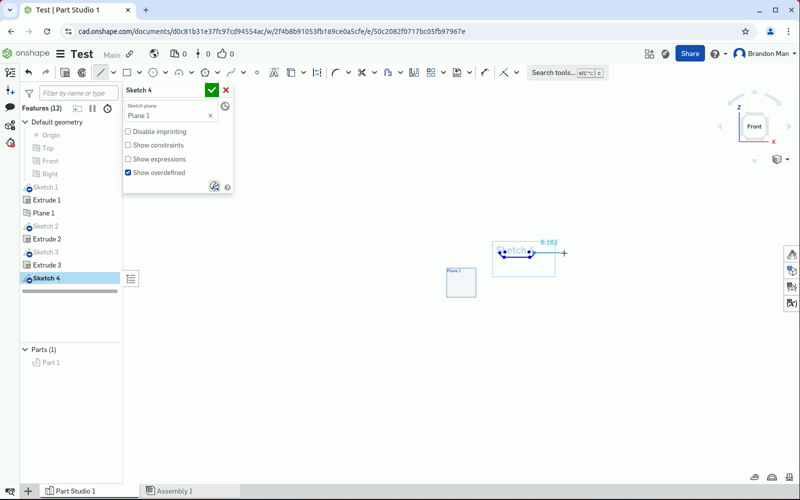
mouse_move(534, 236)
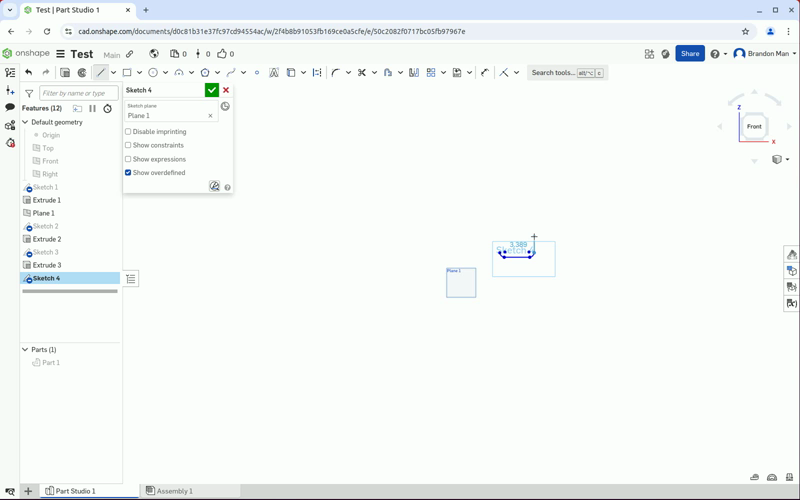
click(534, 236)
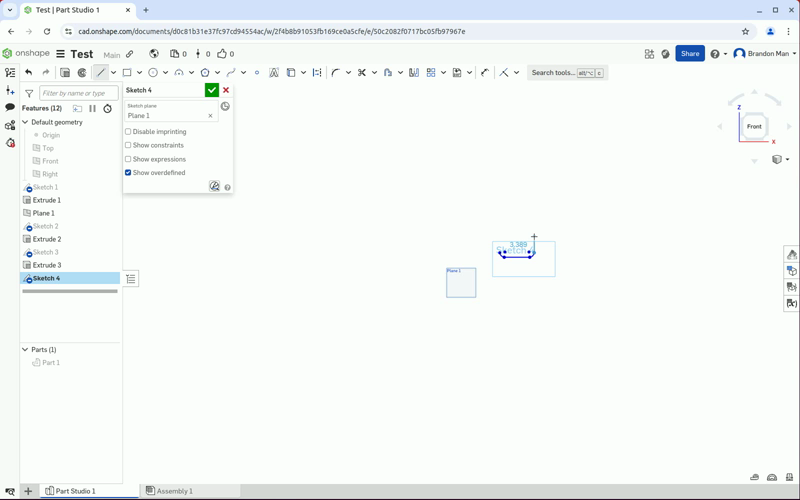
key_up(shift)
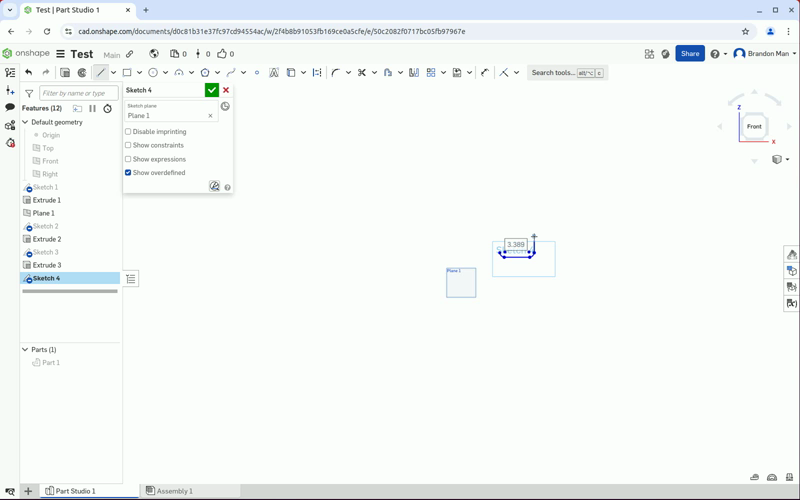
key_down(shift)
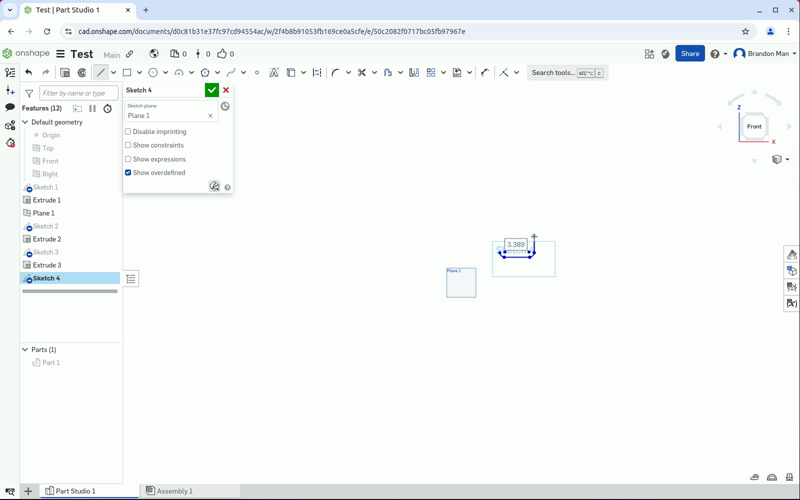
mouse_move(564, 236)
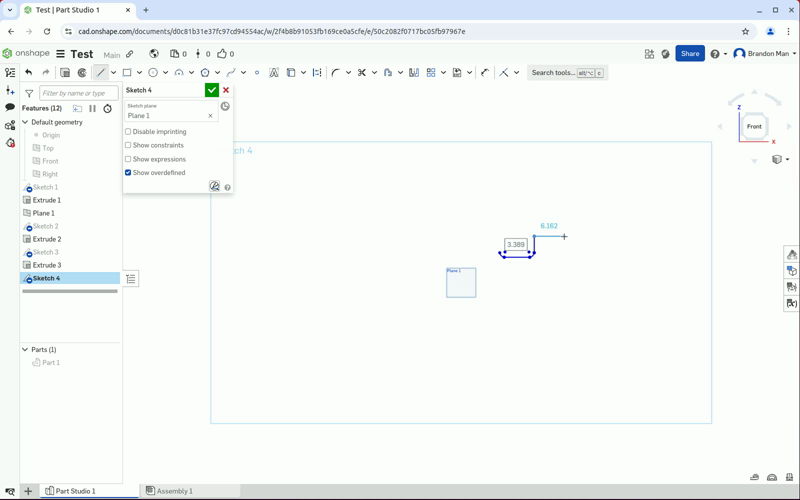
mouse_move(499, 236)
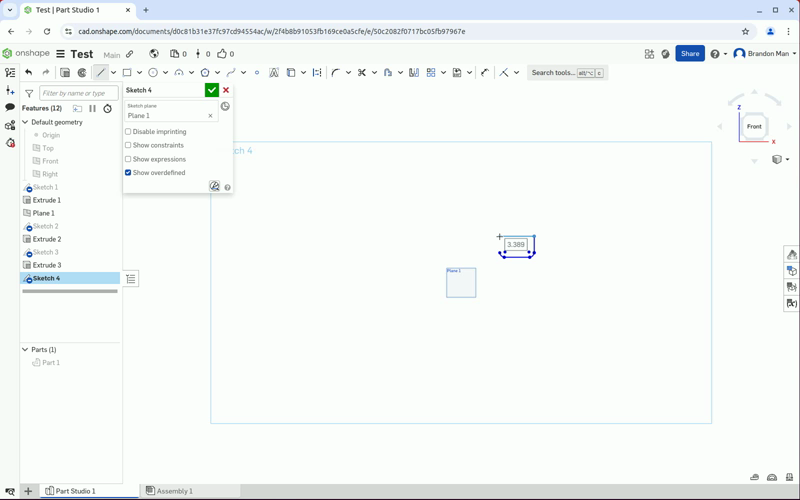
click(499, 236)
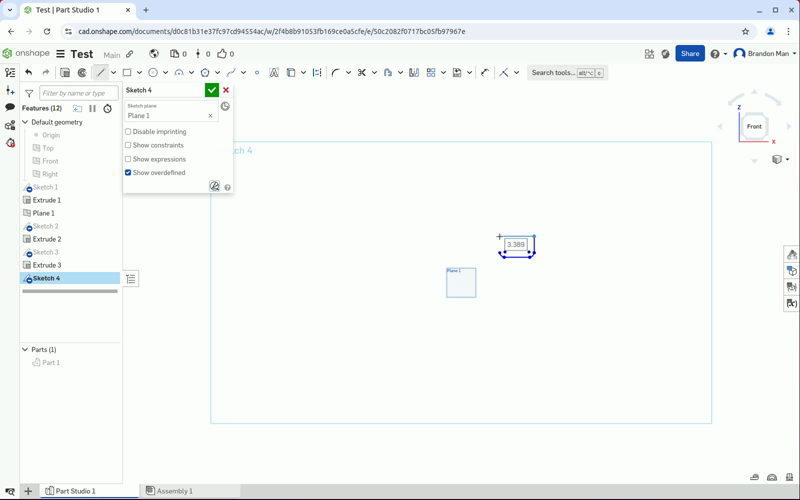
key_up(shift)
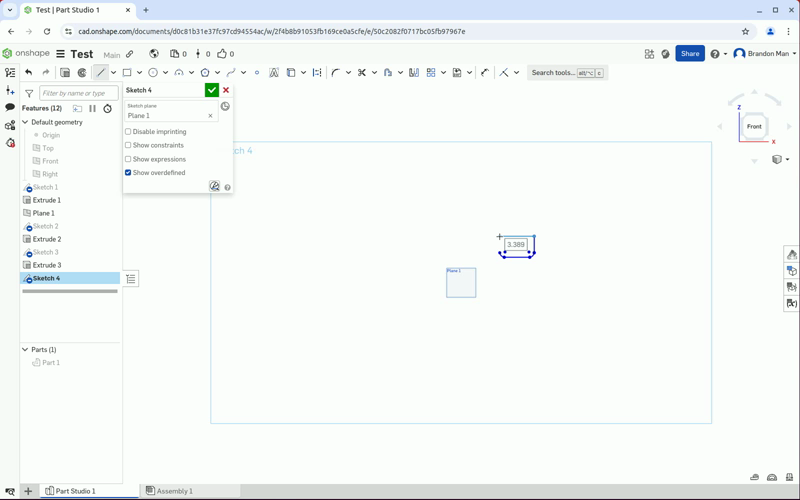
mouse_move(529, 236)
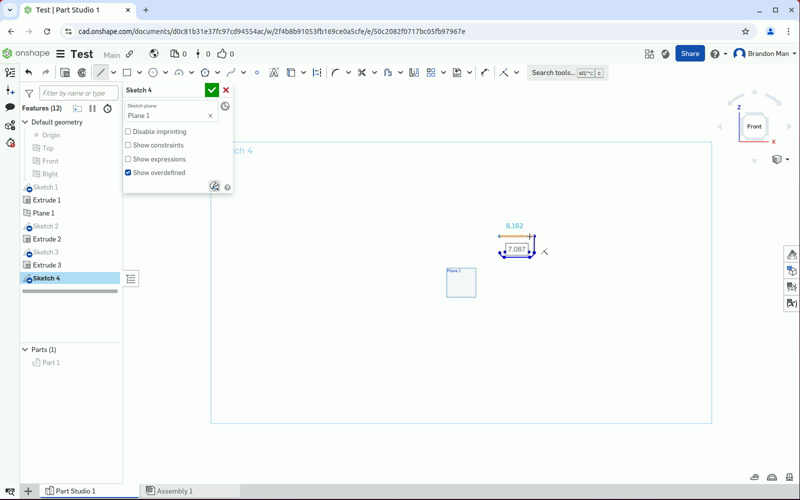
key_down(shift)
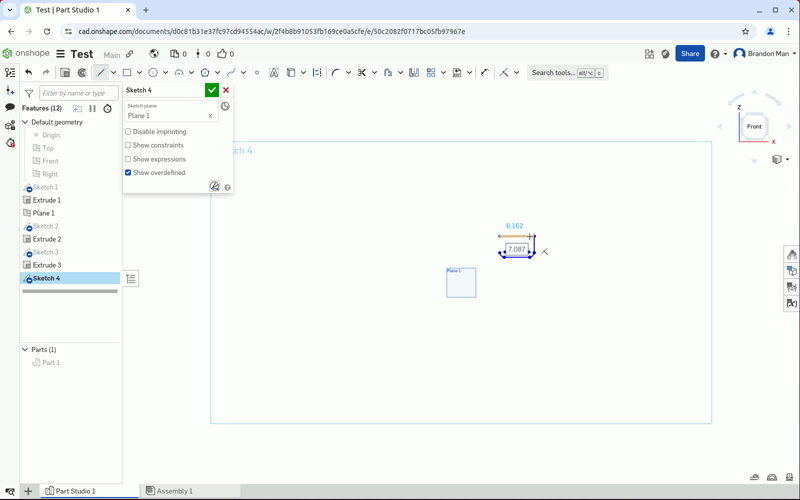
mouse_move(499, 252)
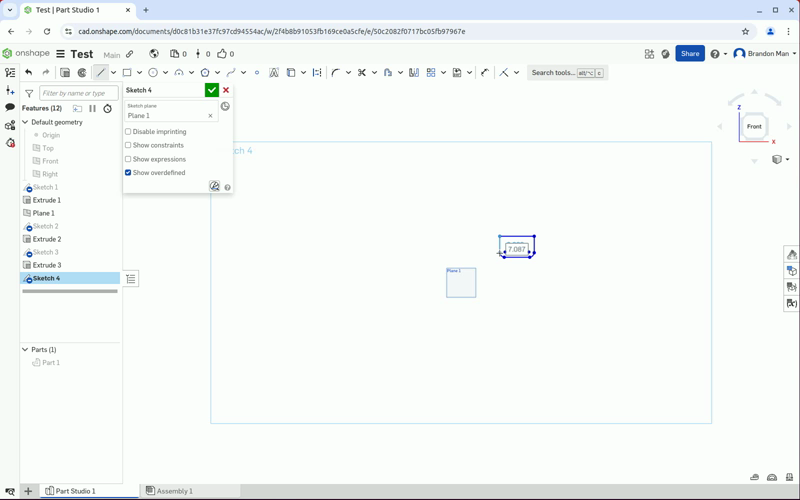
scroll(6)
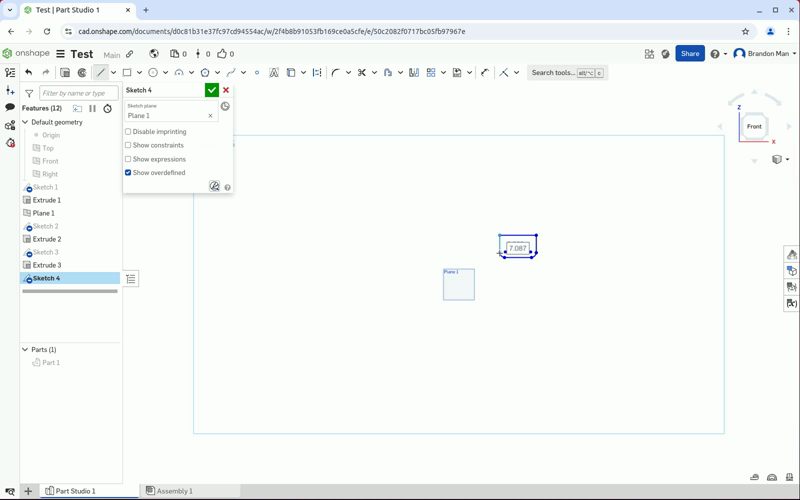
scroll(6)
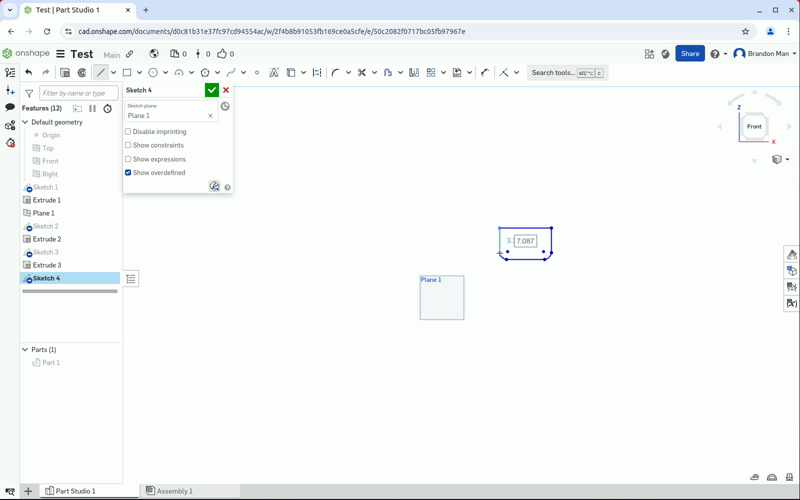
scroll(6)
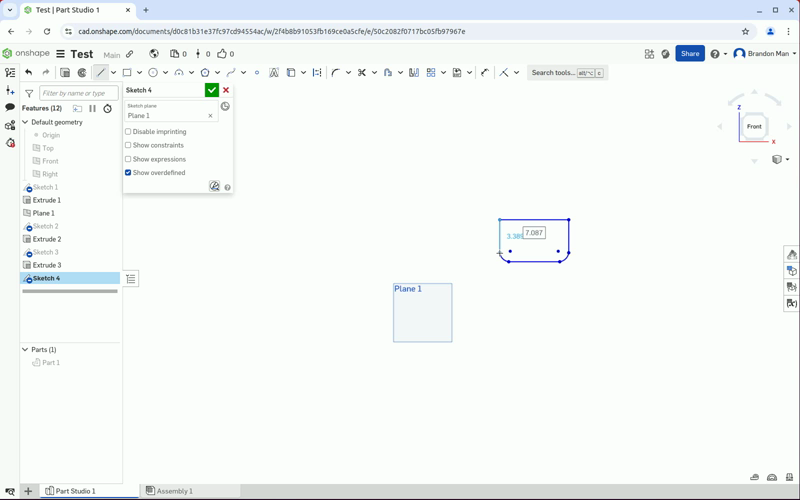
scroll(6)
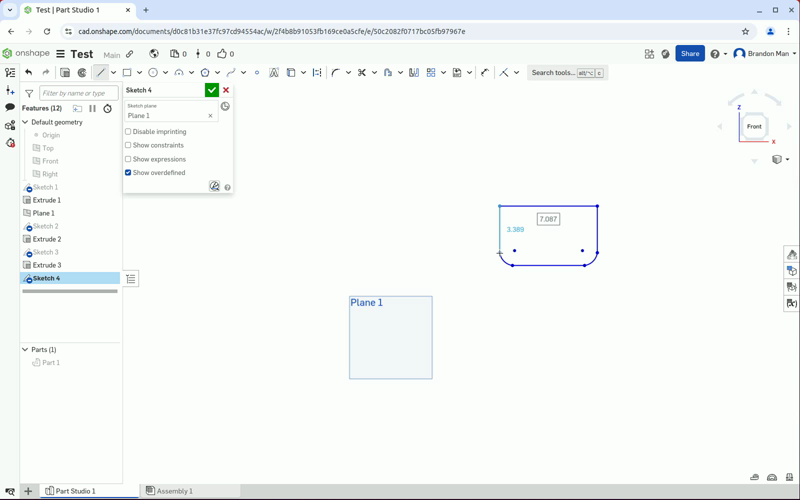
scroll(6)
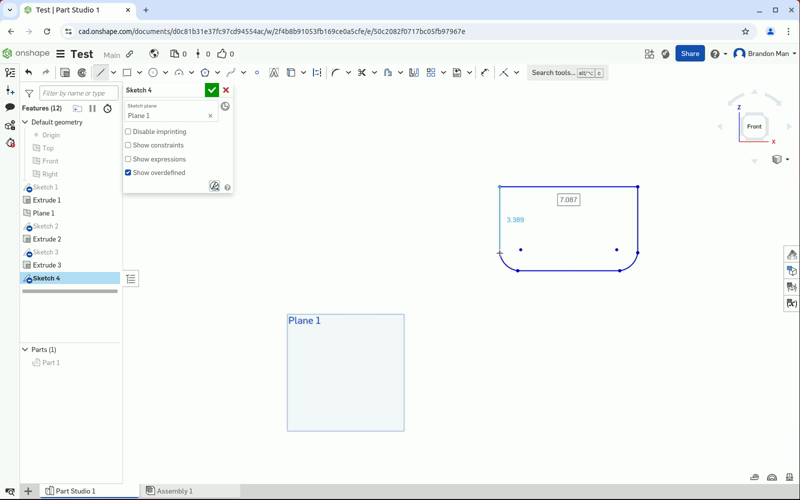
scroll(6)
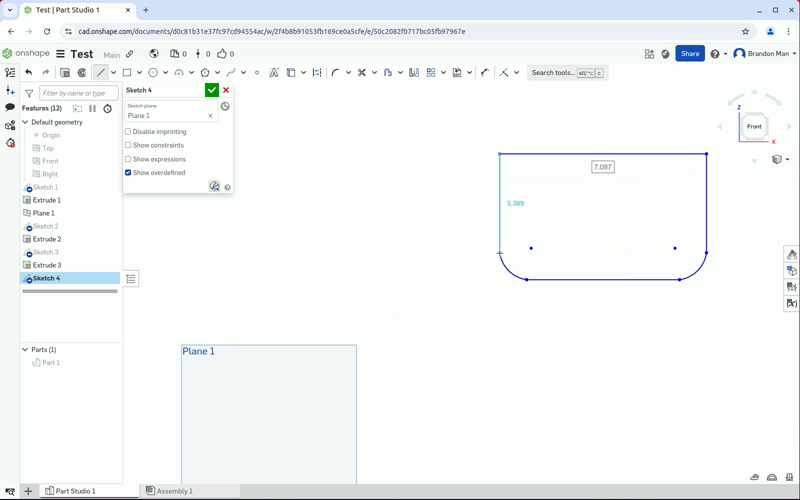
scroll(6)
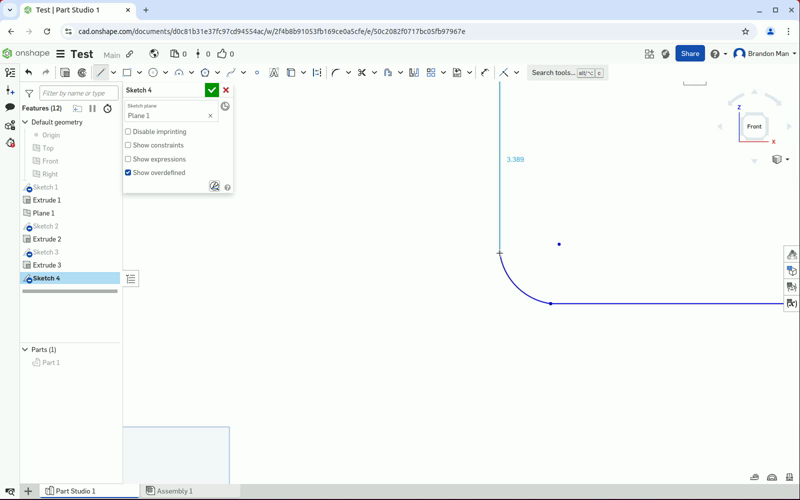
key_up(shift)
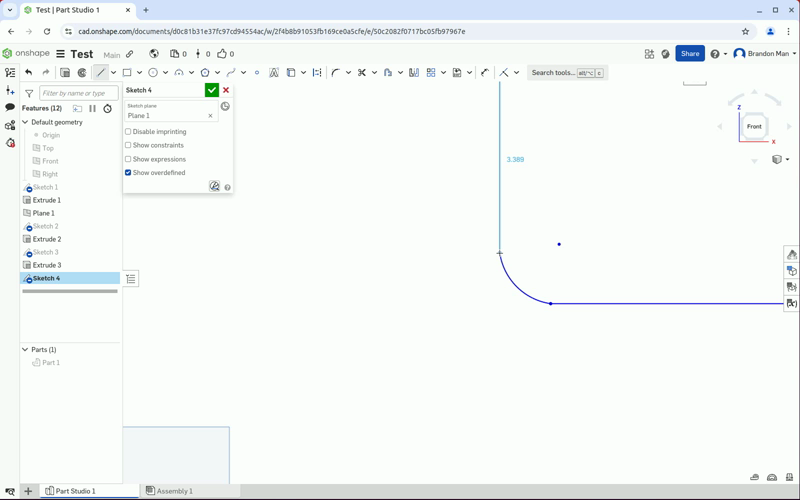
click(499, 252)
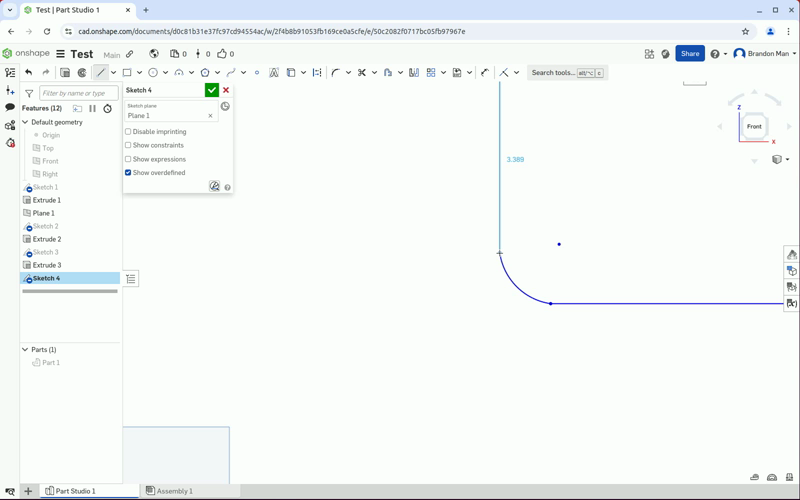
scroll(-6)
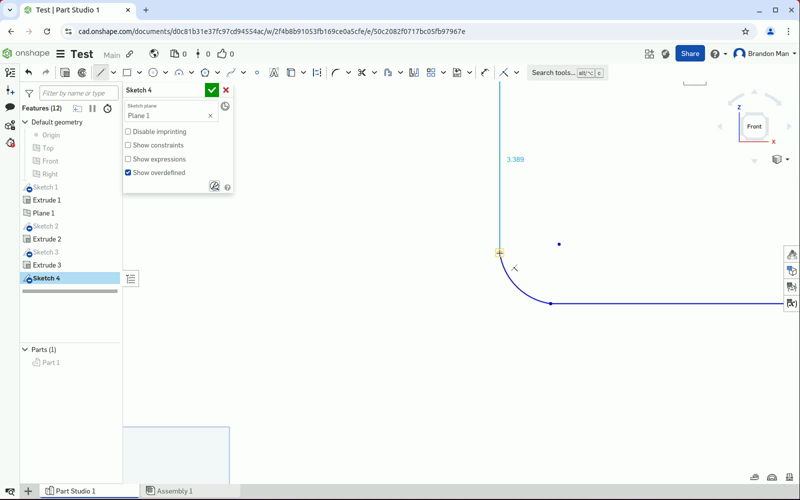
scroll(-6)
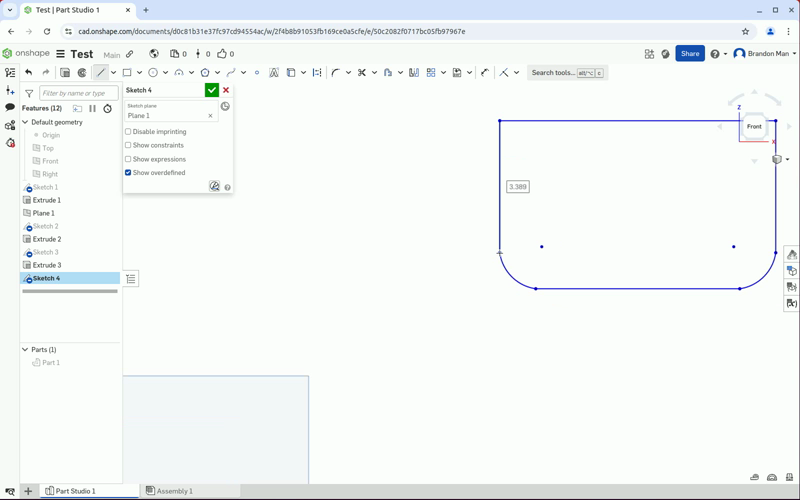
scroll(-6)
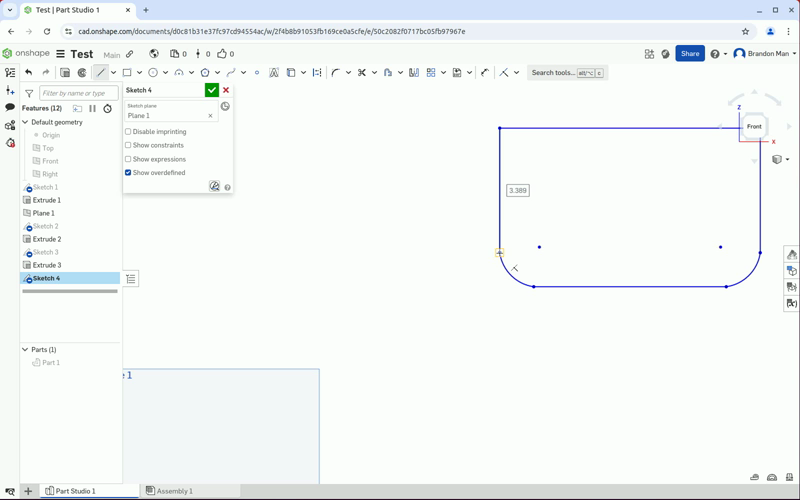
scroll(-6)
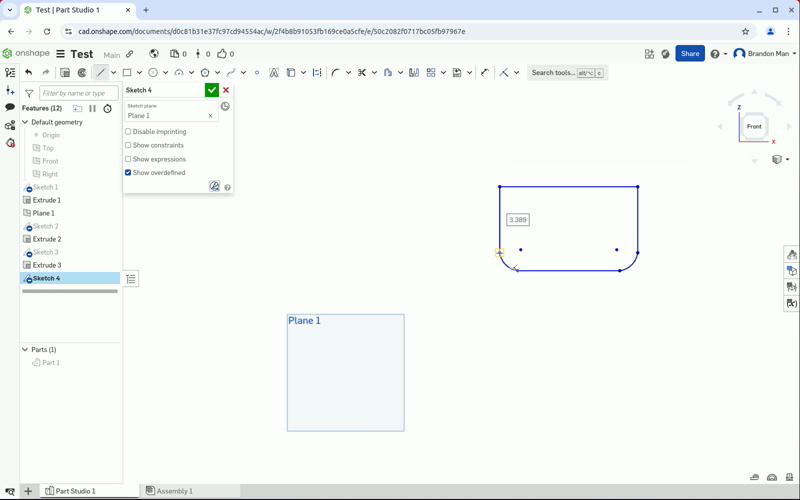
scroll(-6)
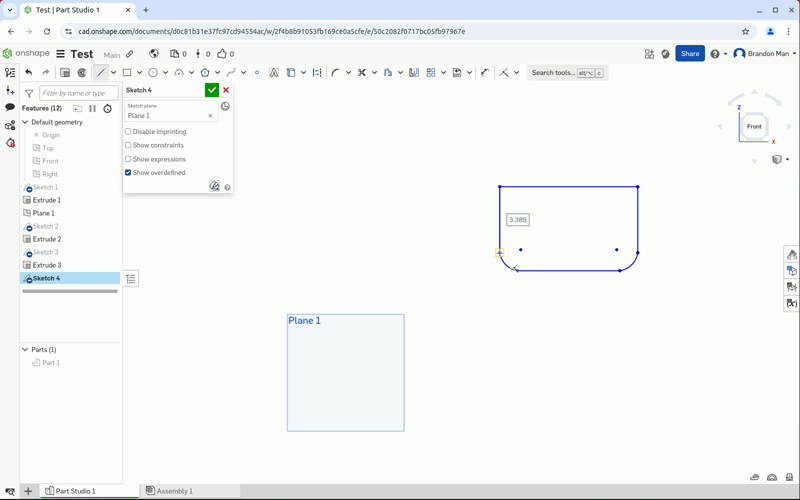
scroll(-6)
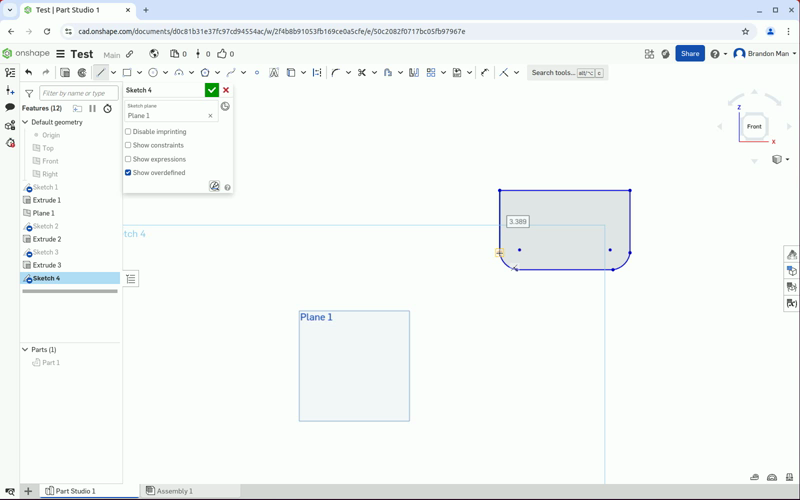
scroll(-6)
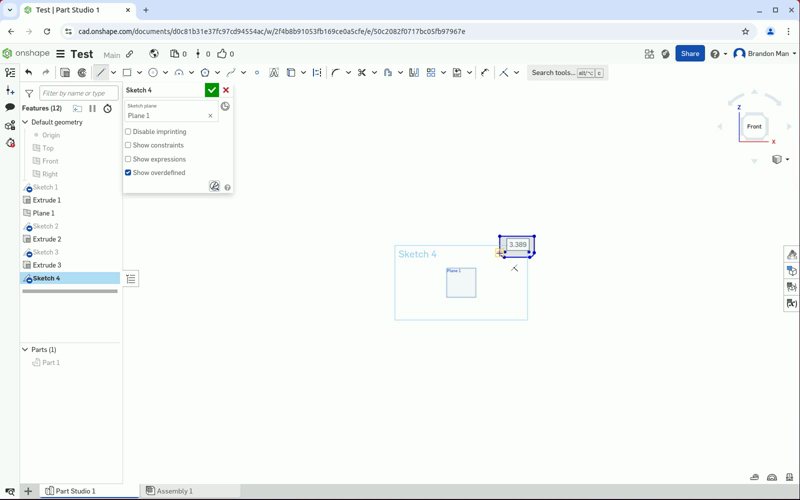
key(esc)
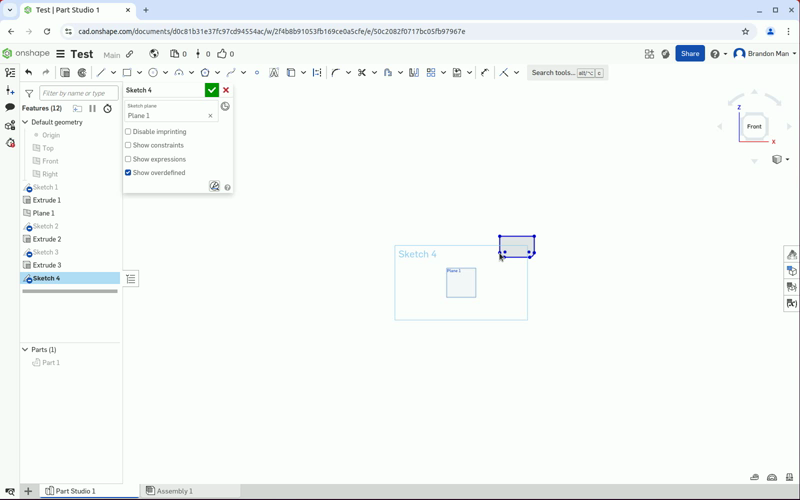
mouse_move(531, 252)
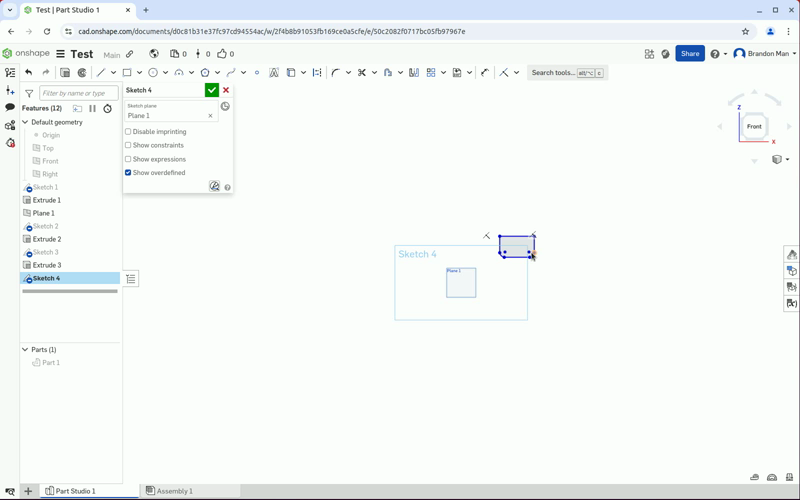
scroll(6)
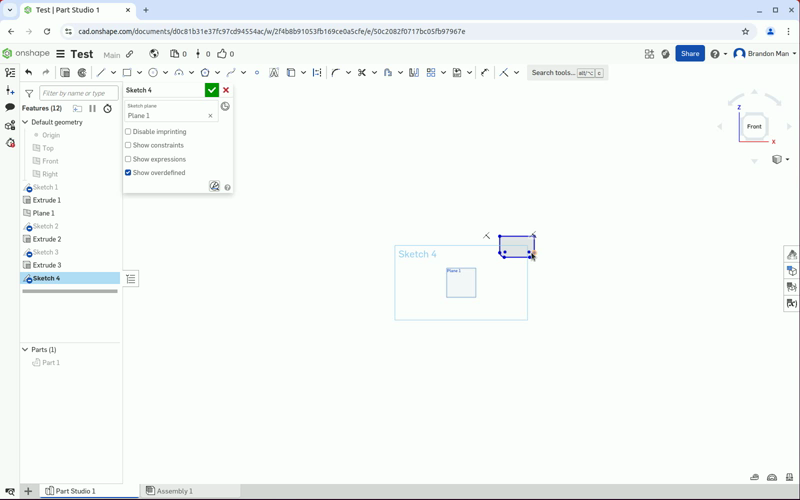
scroll(6)
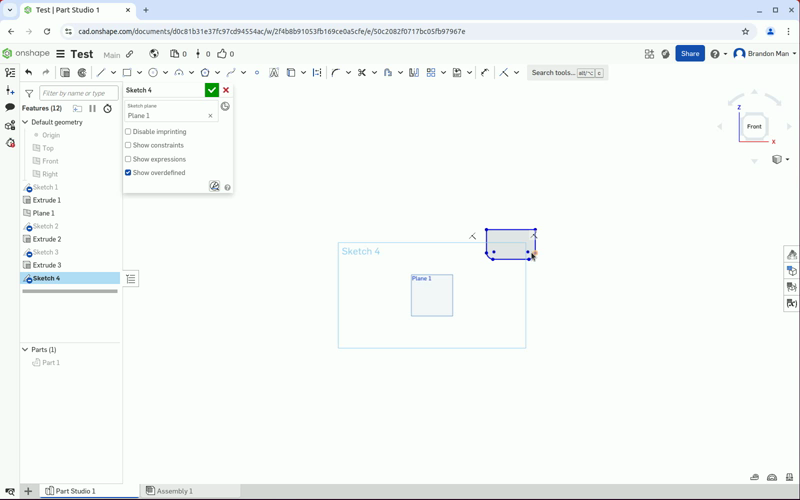
scroll(6)
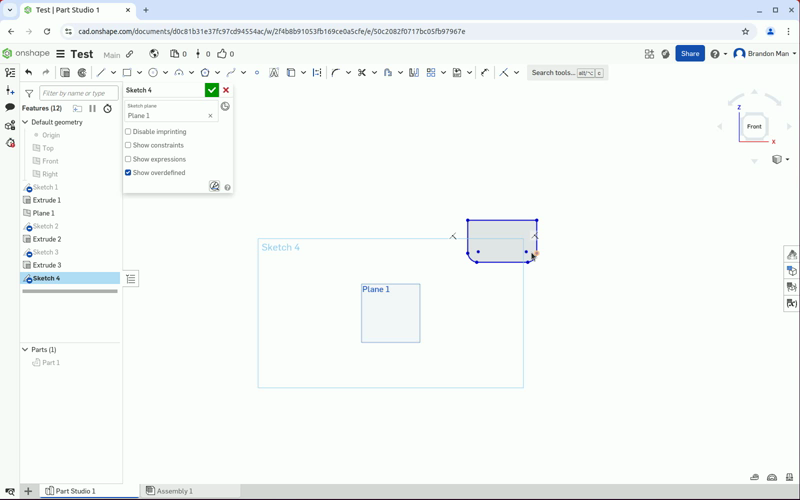
scroll(6)
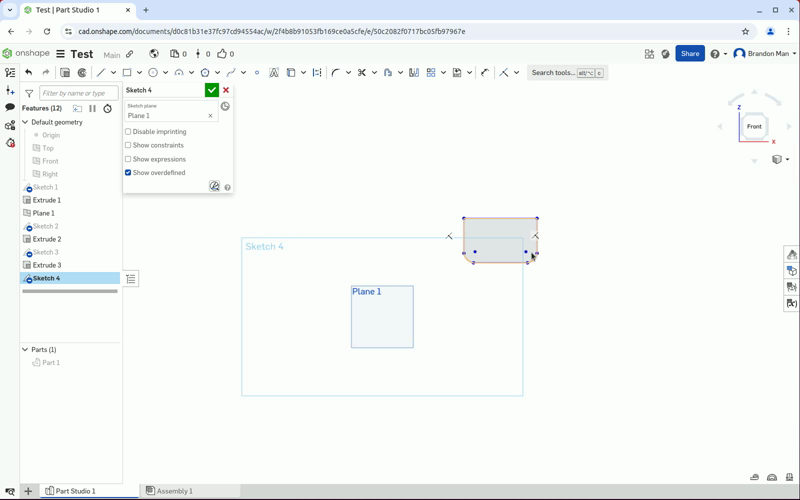
scroll(6)
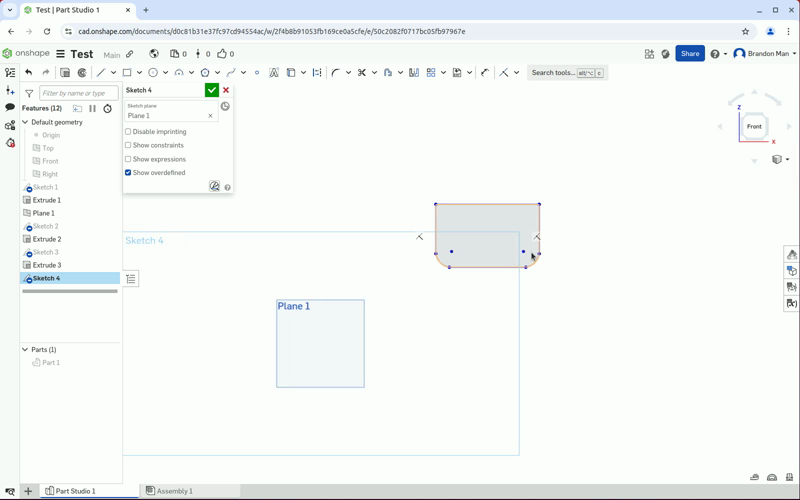
scroll(6)
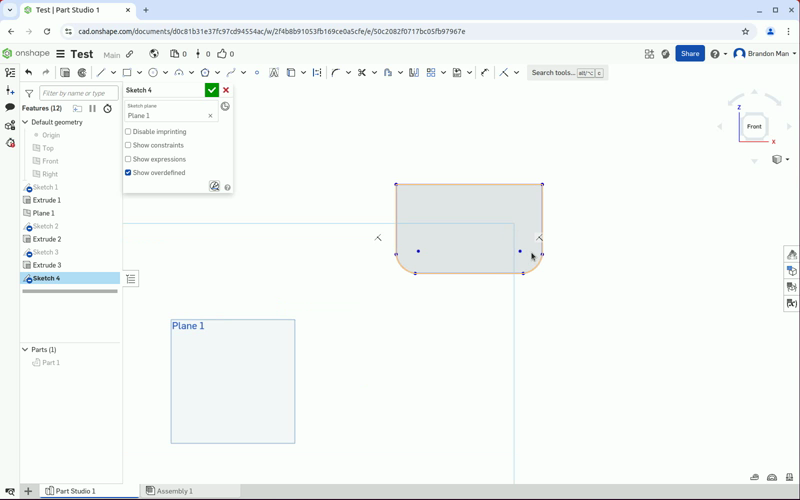
scroll(6)
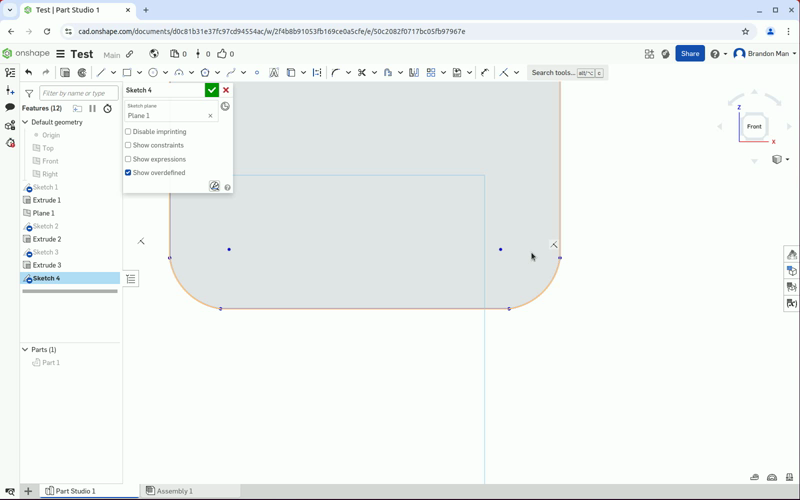
click(531, 252)
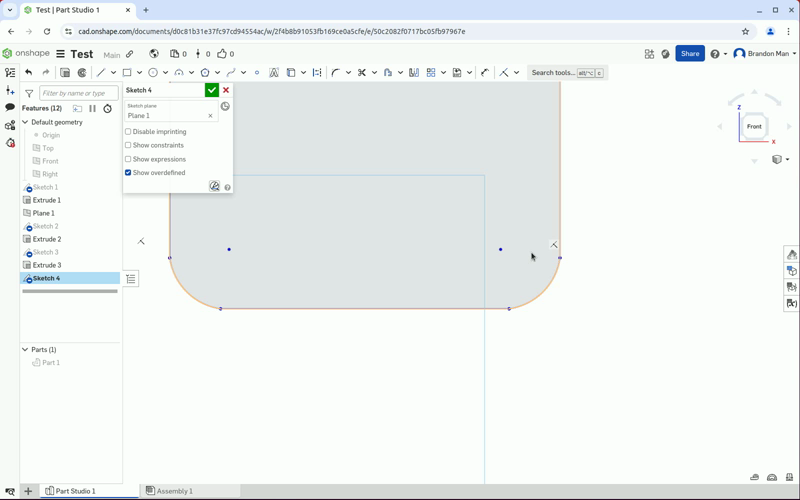
scroll(-6)
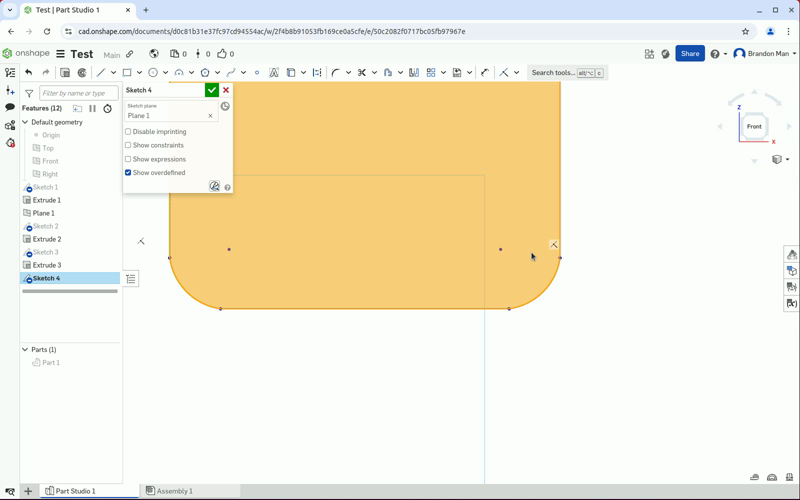
scroll(-6)
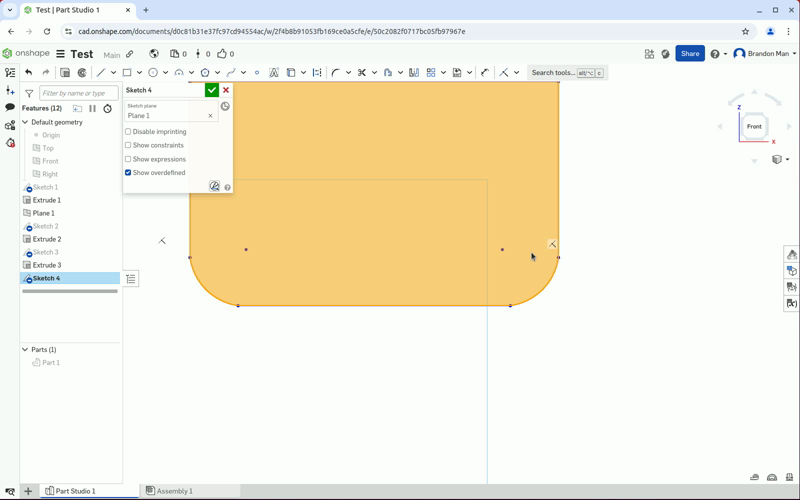
scroll(-6)
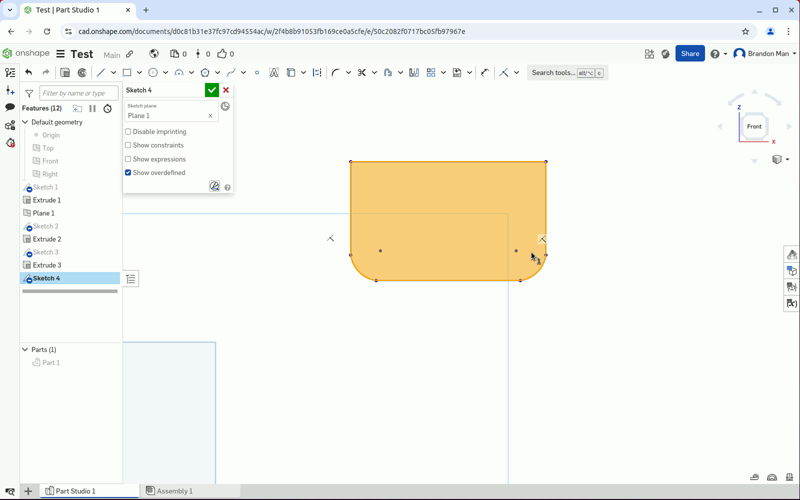
scroll(-6)
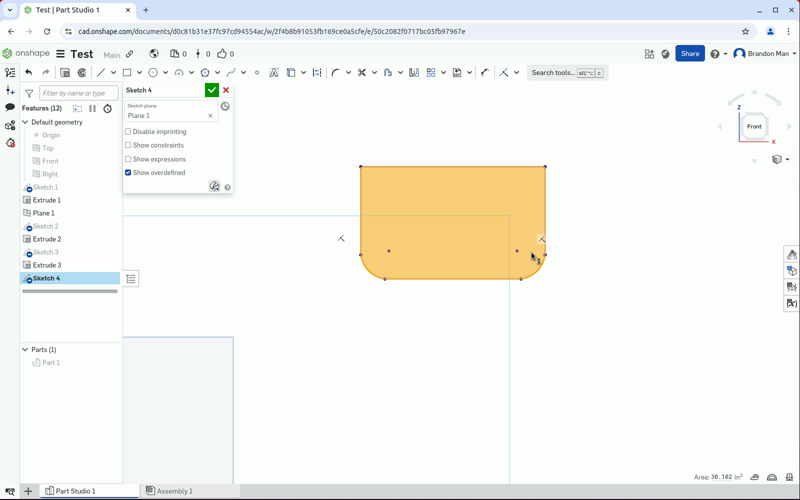
scroll(-6)
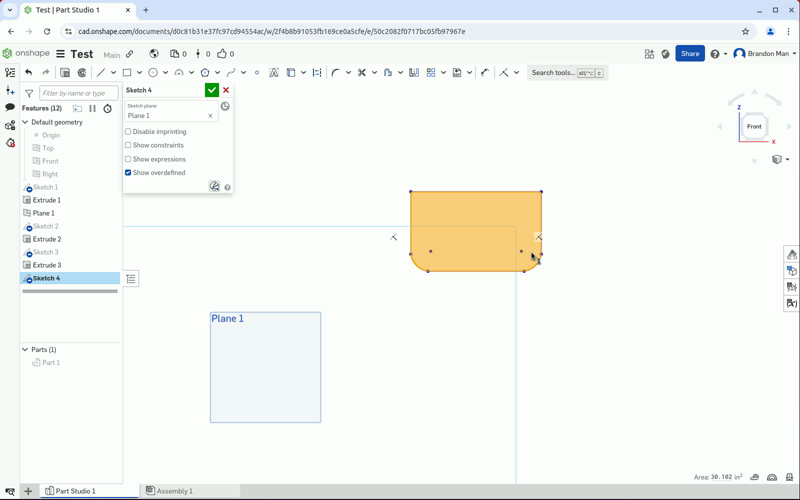
scroll(-6)
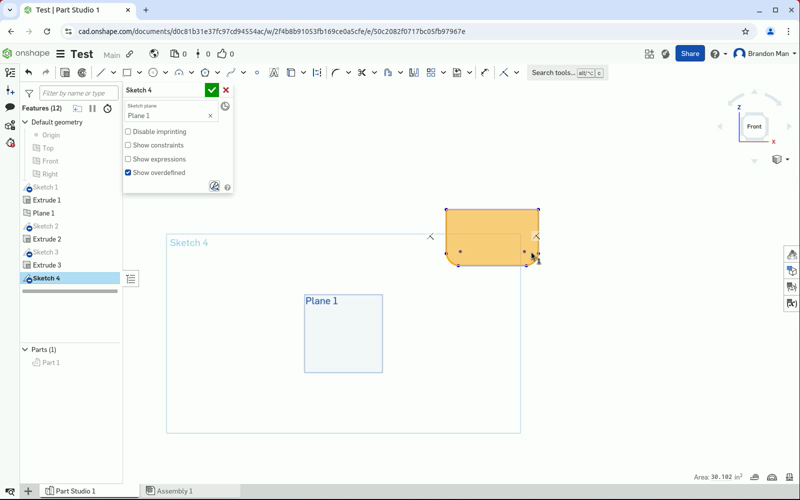
scroll(-6)
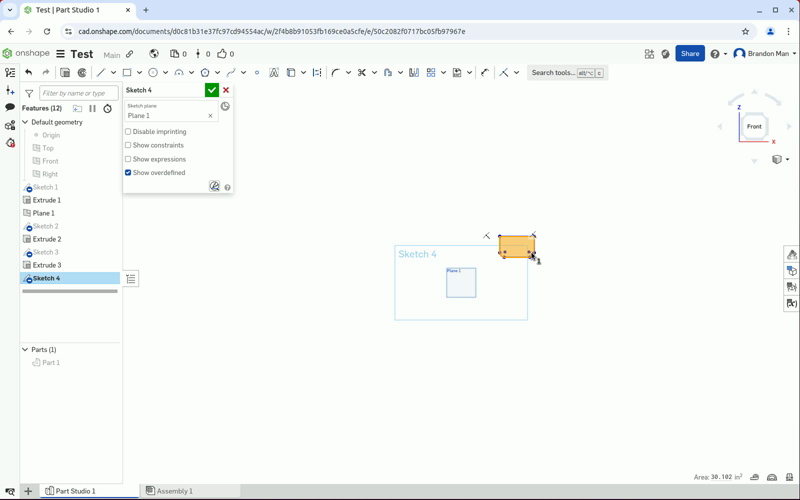
mouse_move(73, 352)
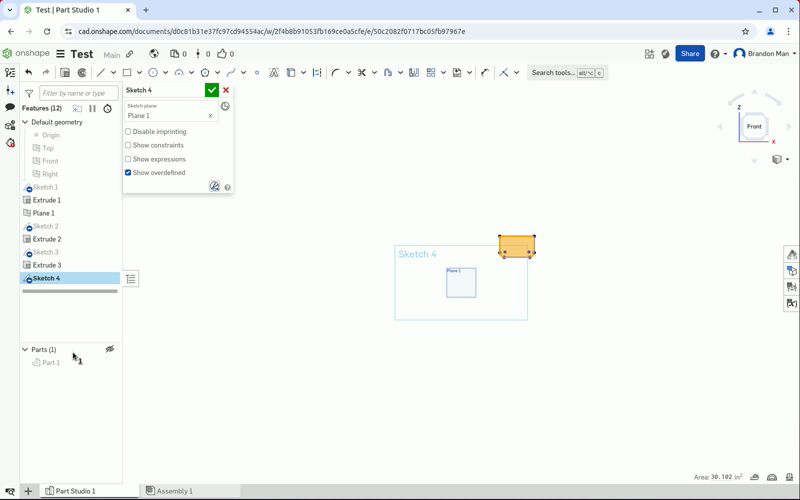
key(shift+y)
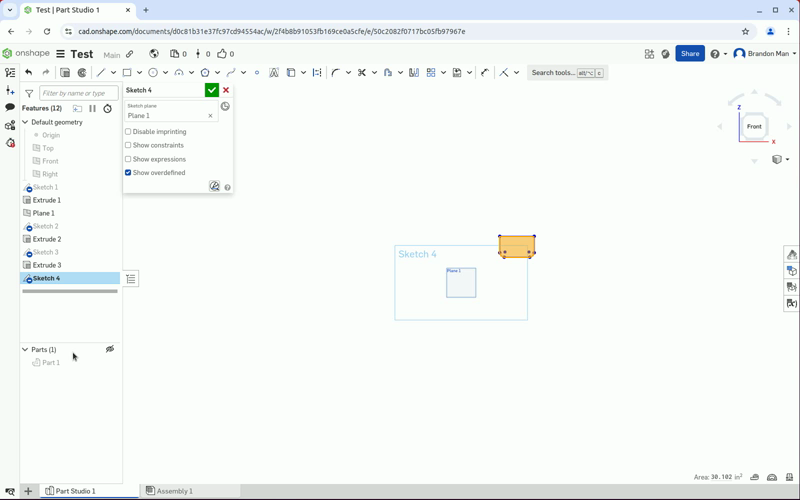
key(shift+e)
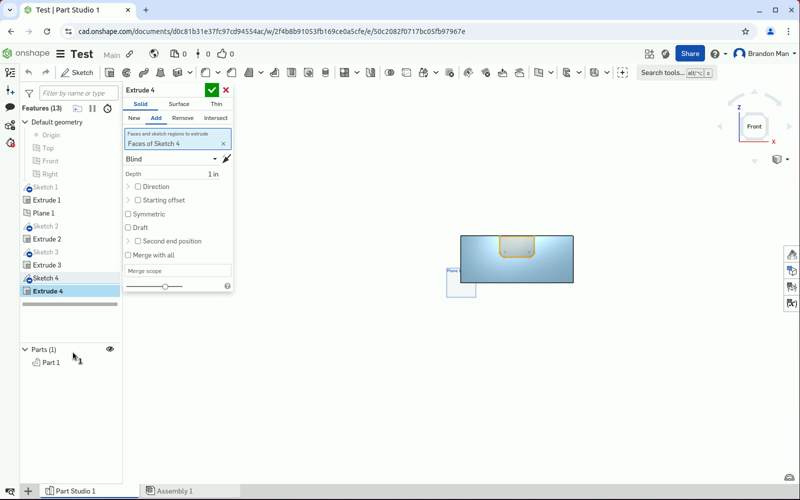
mouse_move(143, 106)
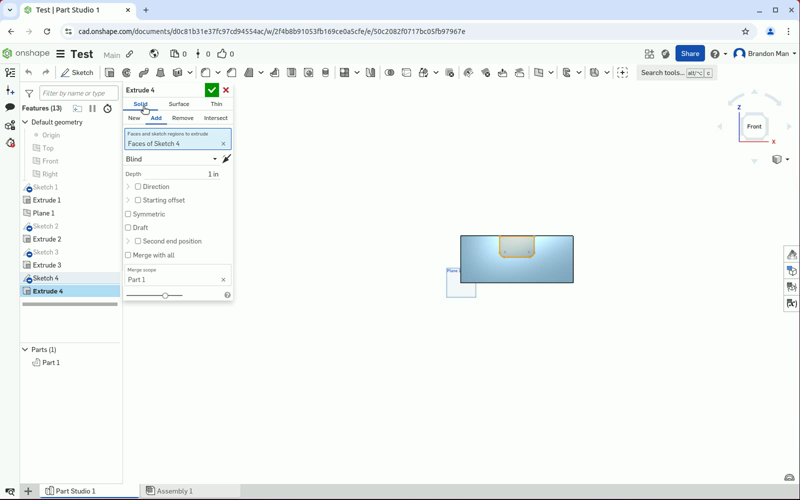
click(143, 106)
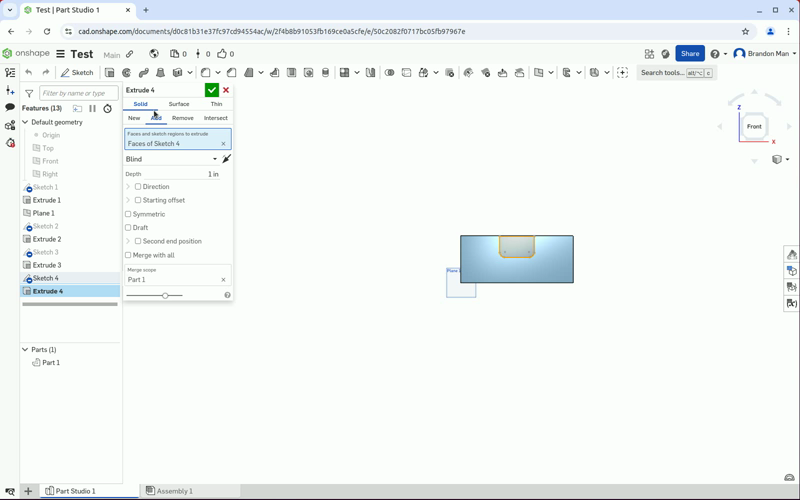
mouse_move(186, 120)
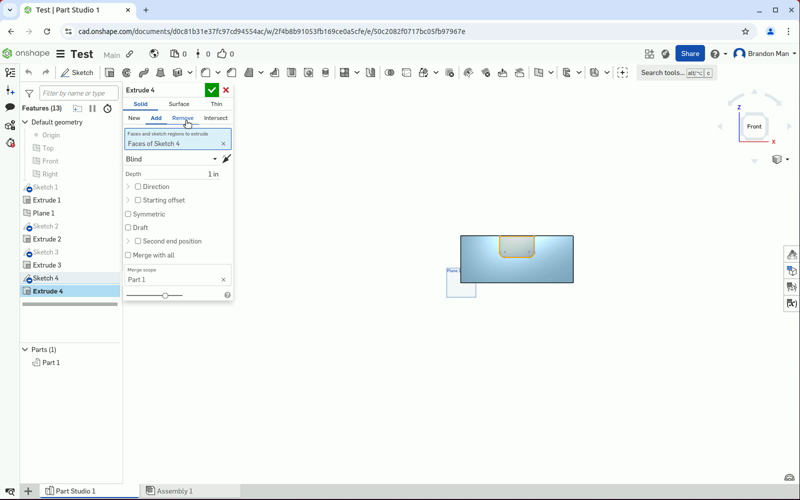
click(186, 120)
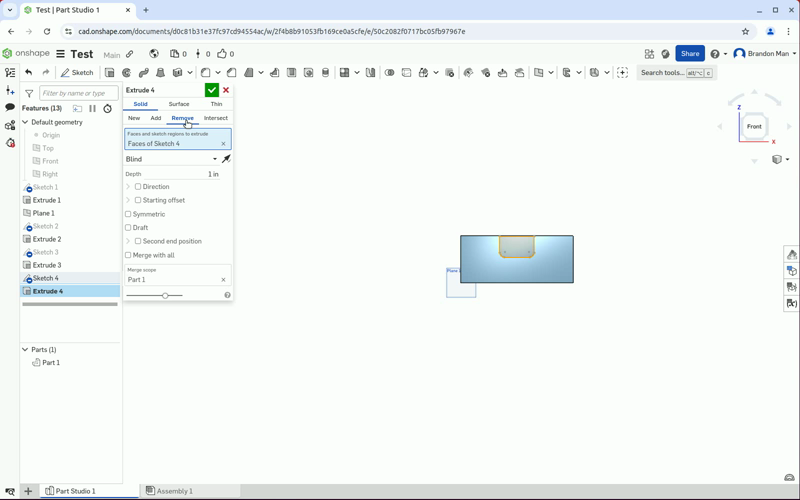
key(tab, 4)
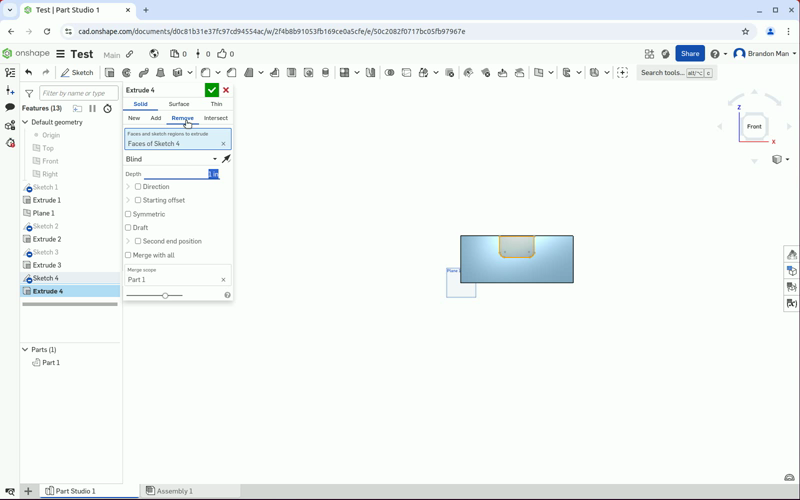
text(2.166)
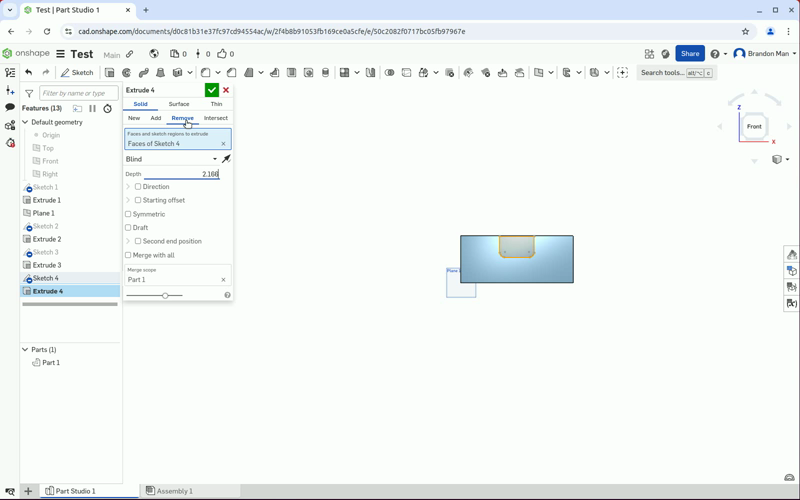
key(tab, 6)
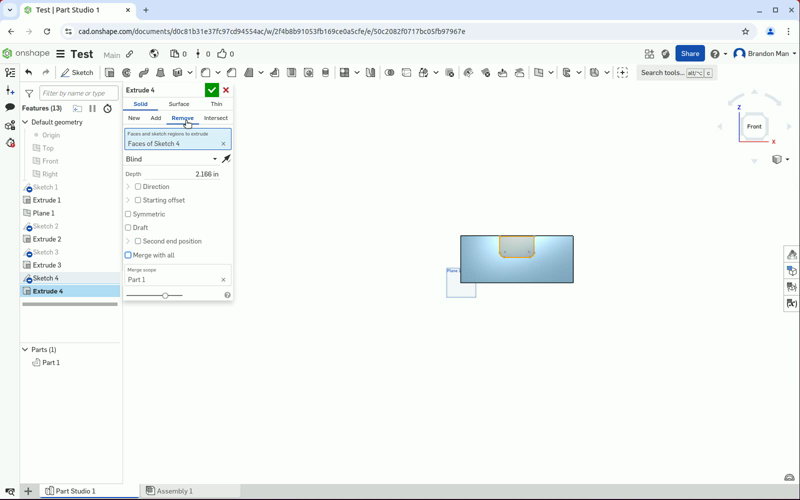
key(space)
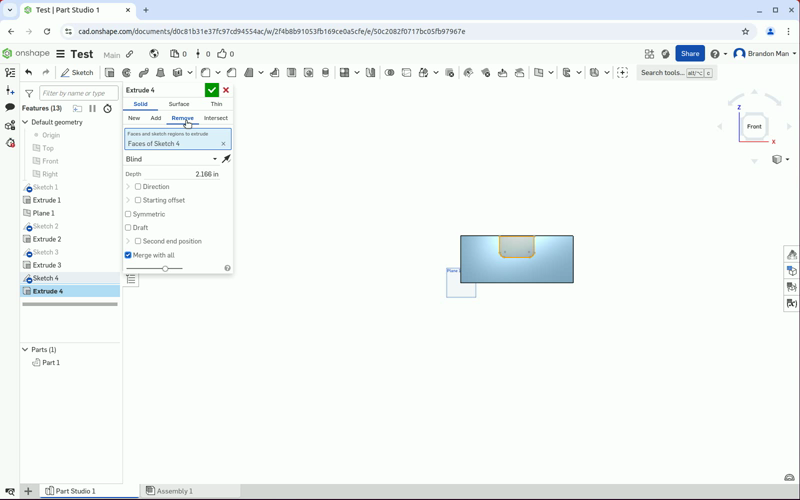
key(enter)
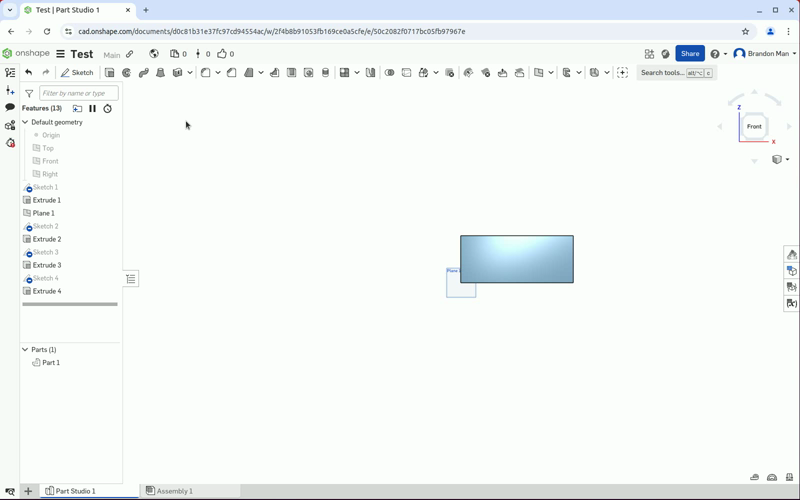
key(shift+h)
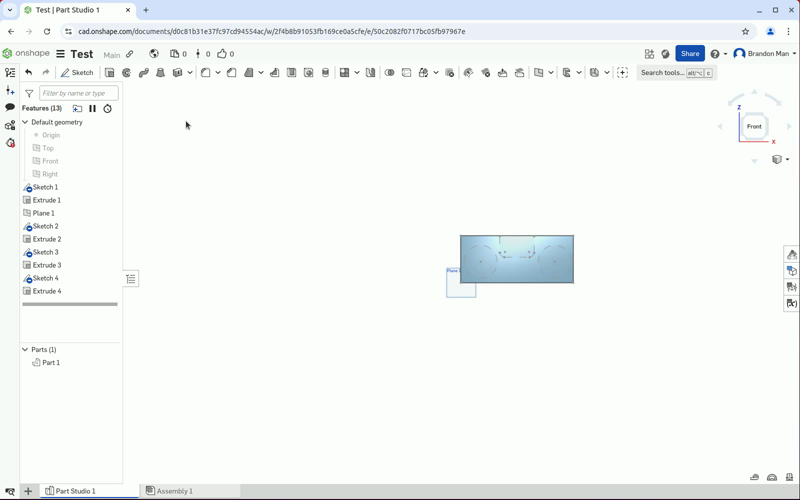
key(shift+h)
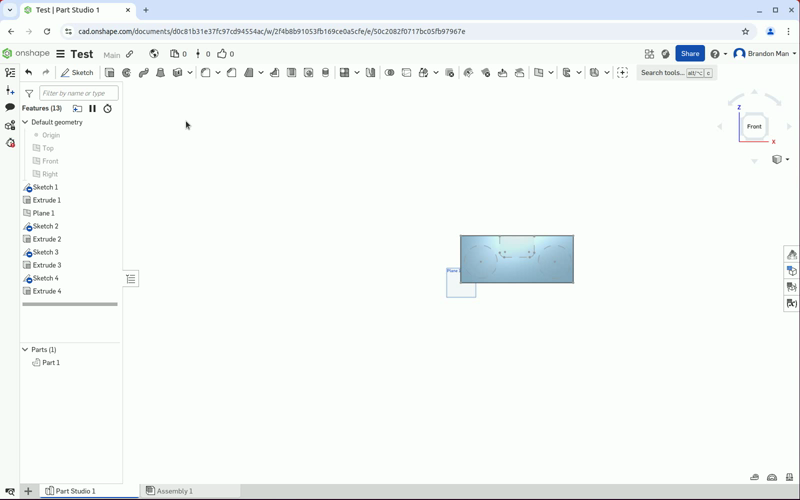
key(shift+7)
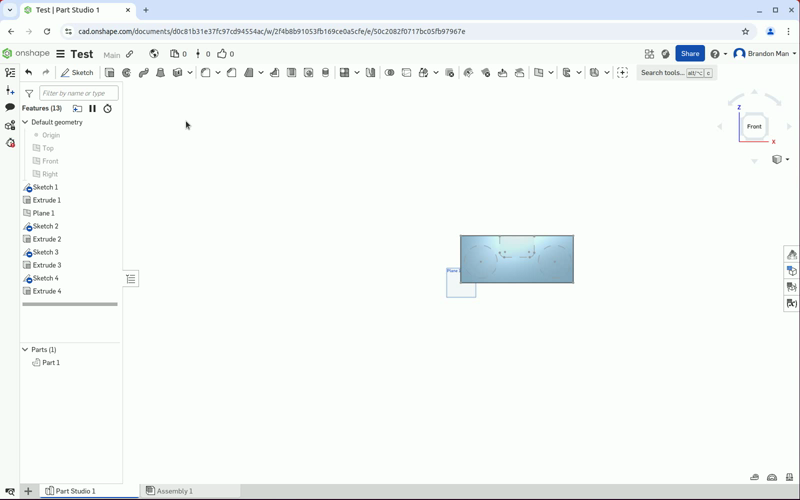
key(left, 2)
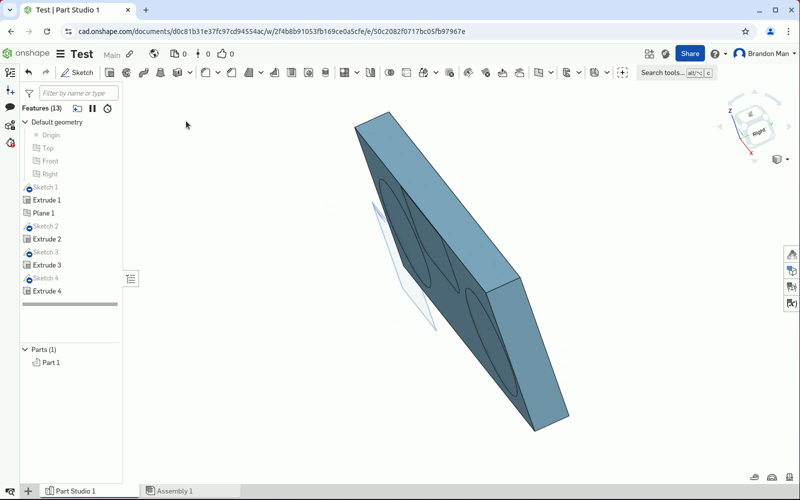
key(down, 2)
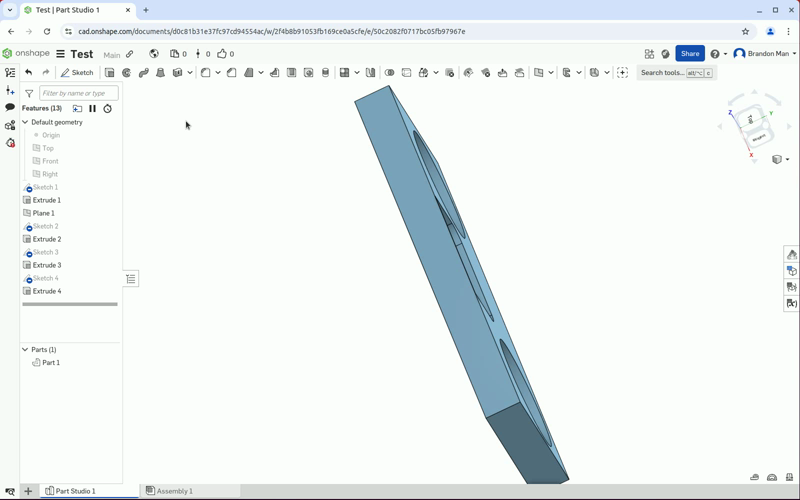
key(up, 2)
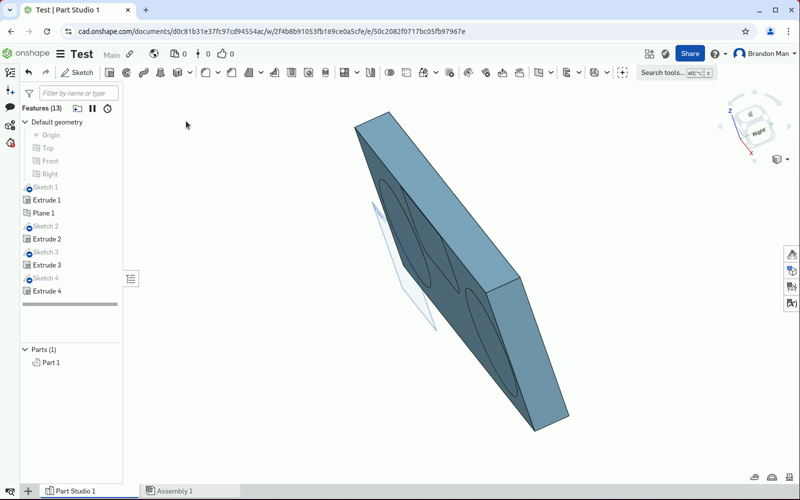
key(right, 2)
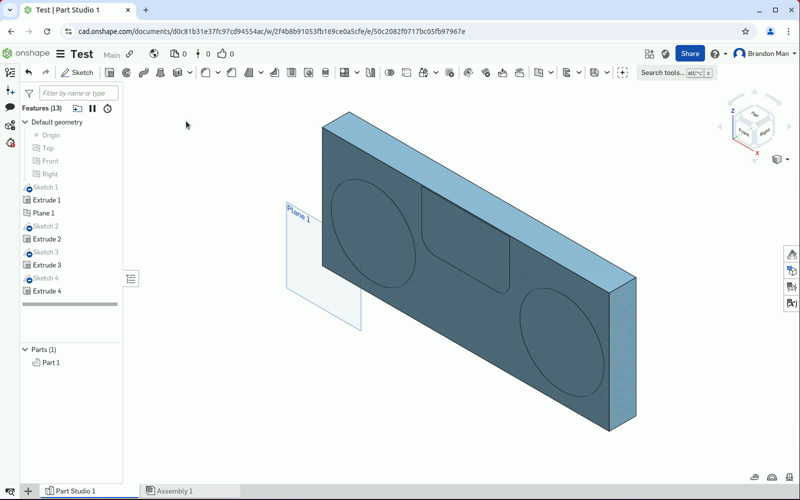
mouse_move(73, 189)
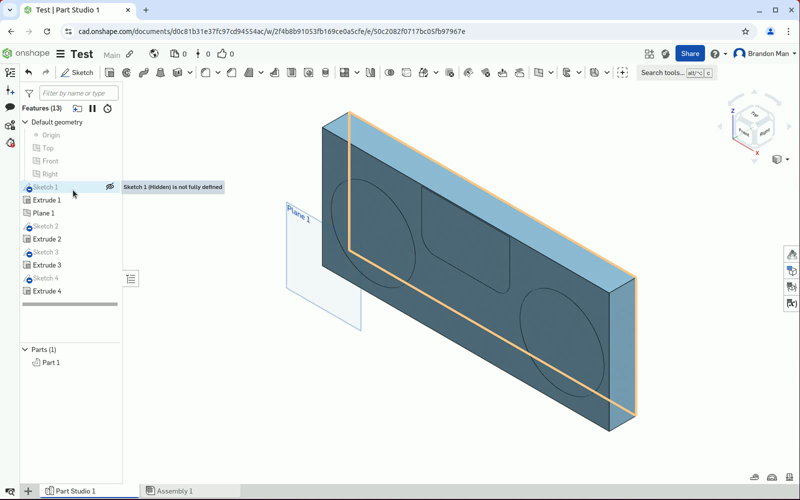
click(73, 189)